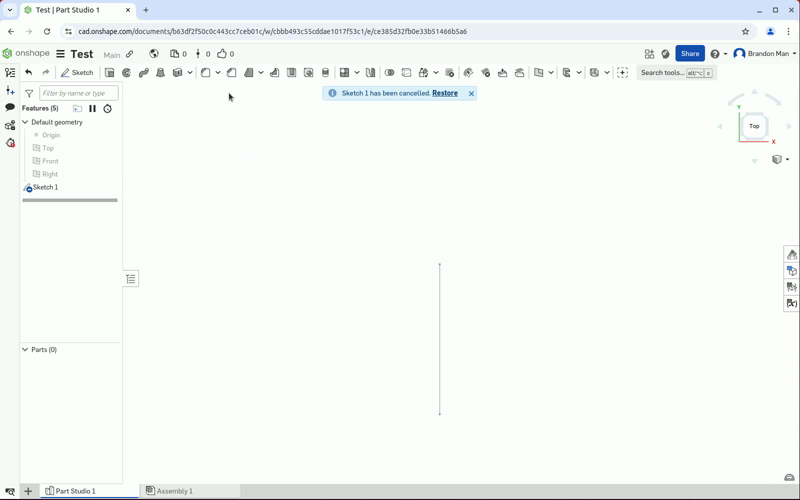
key(shift+h)
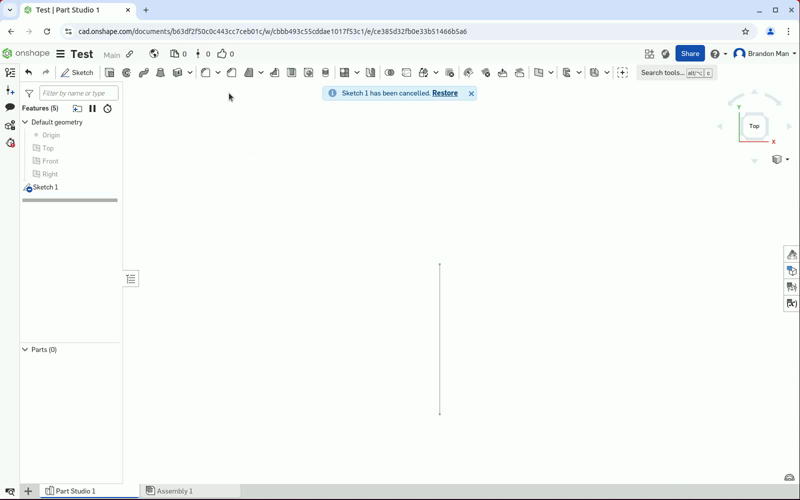
key(shift+s)
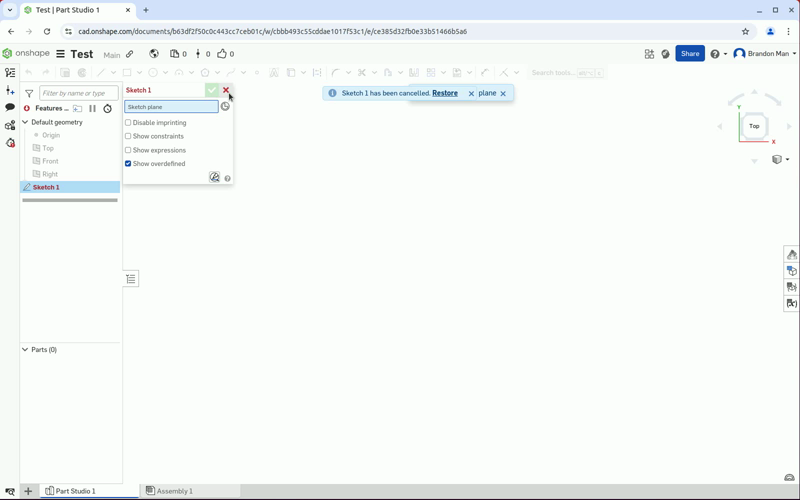
mouse_move(73, 150)
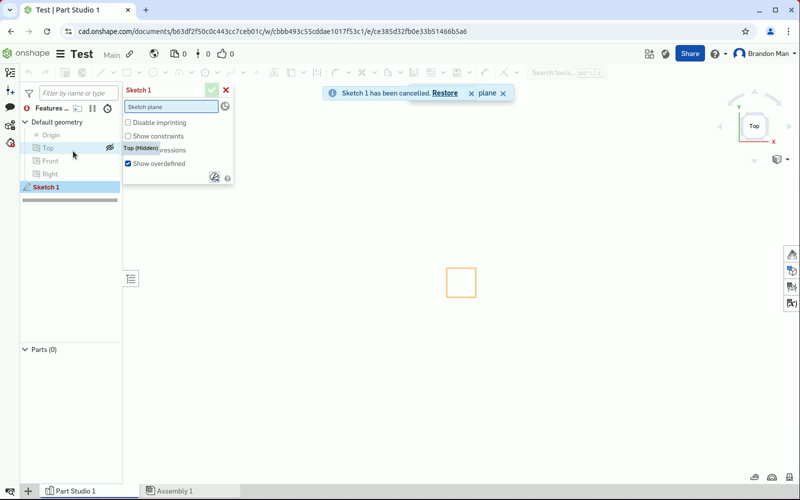
click(73, 150)
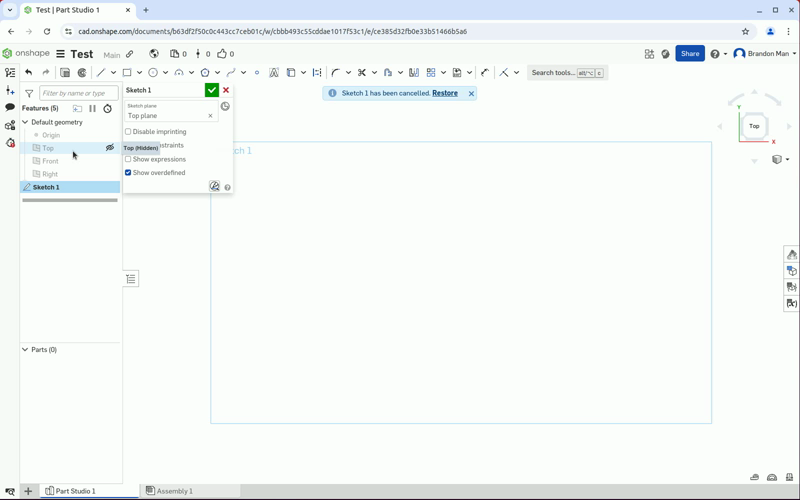
mouse_move(73, 352)
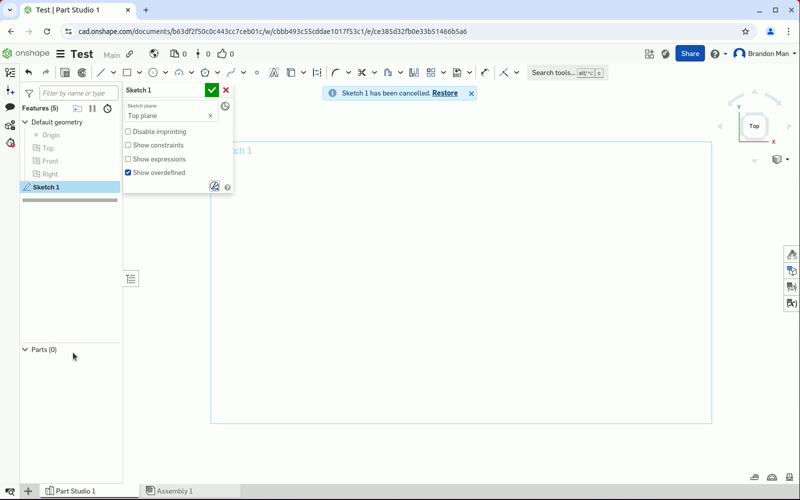
key(y)
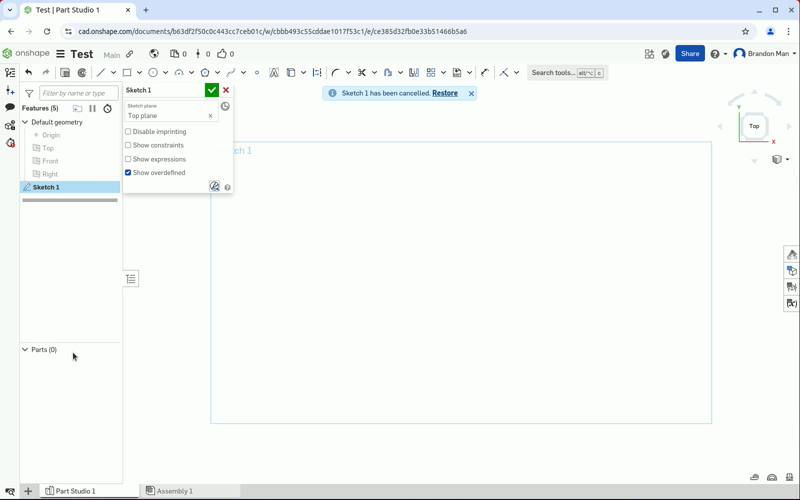
key(c)
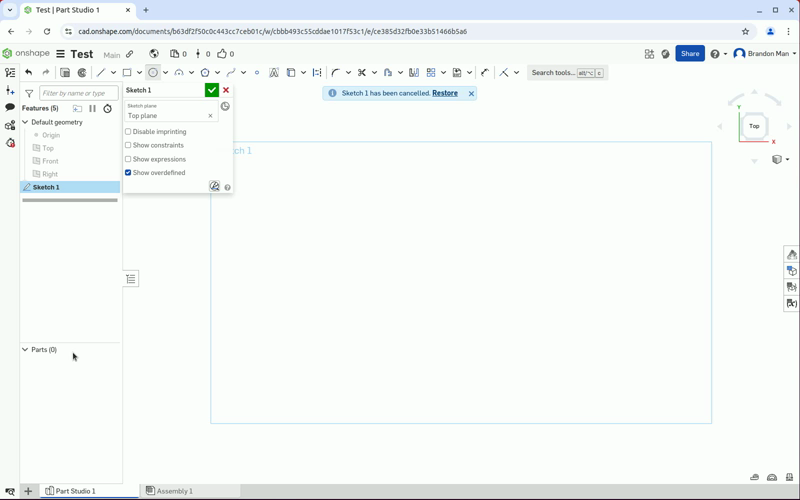
key_down(shift)
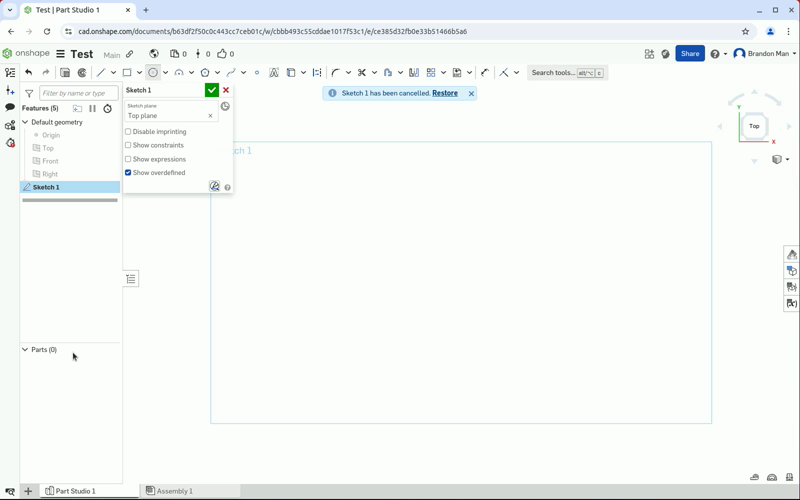
mouse_move(461, 282)
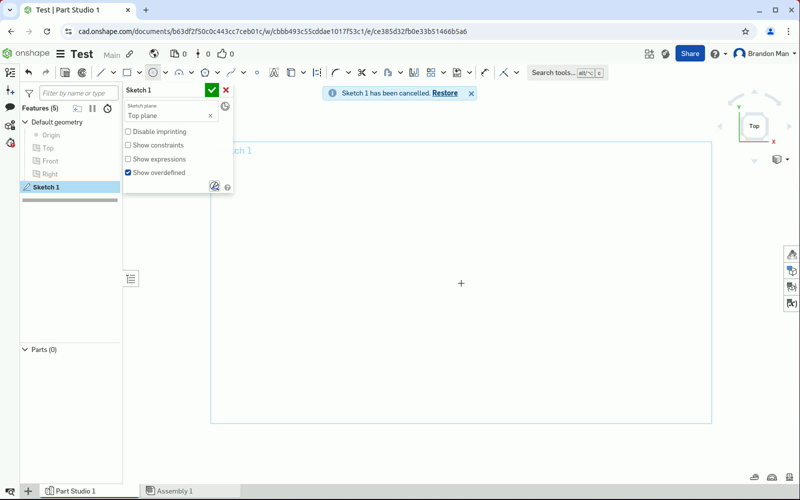
click(461, 282)
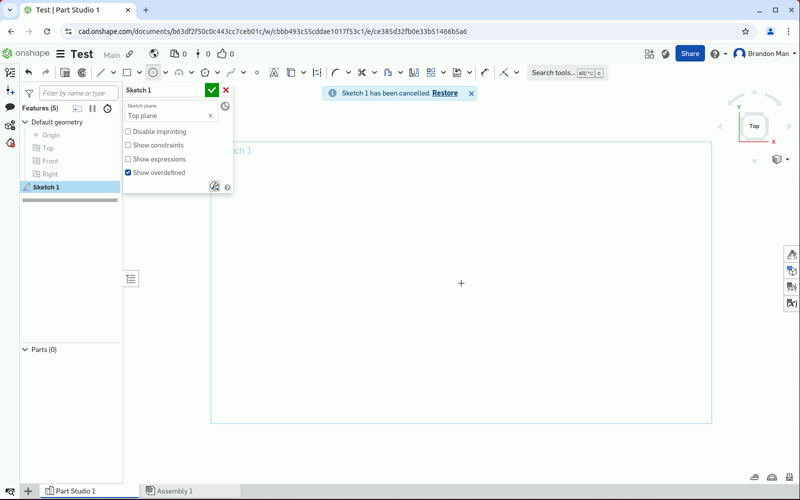
key_up(shift)
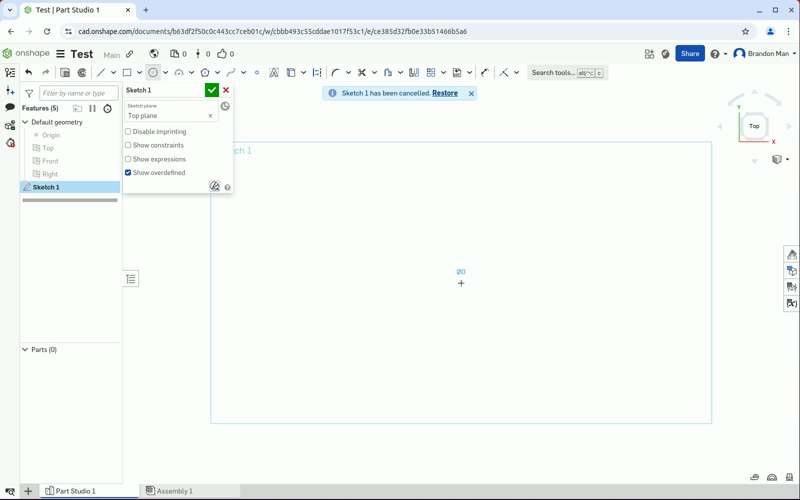
mouse_move(574, 282)
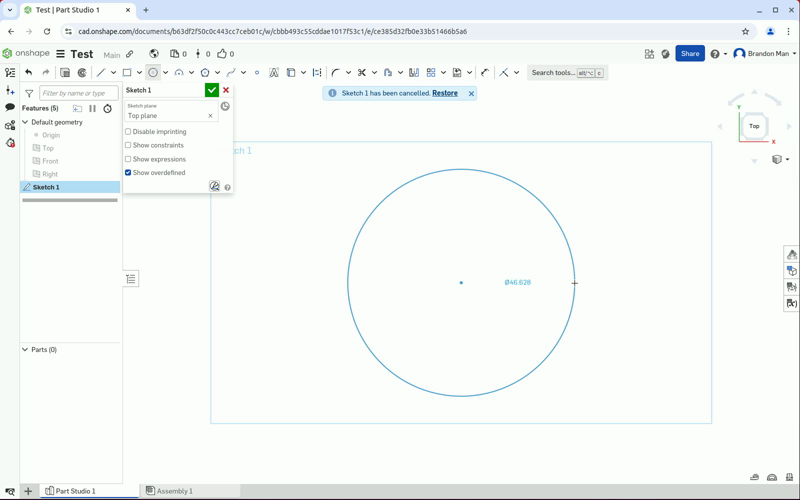
click(574, 282)
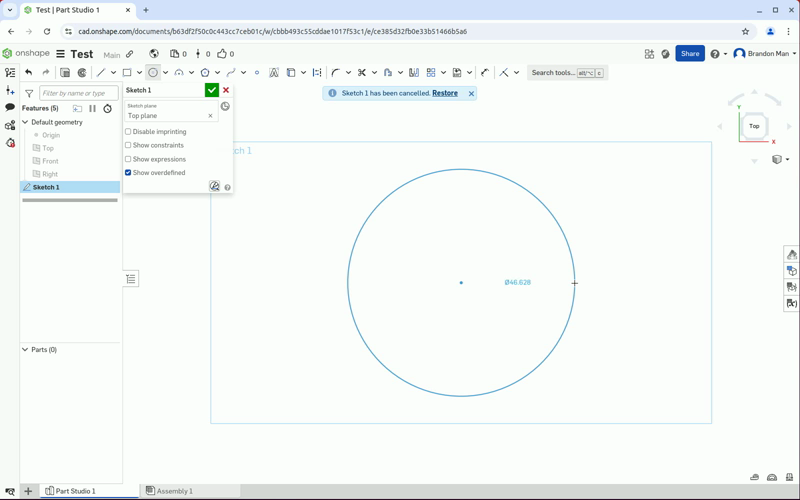
key(esc)
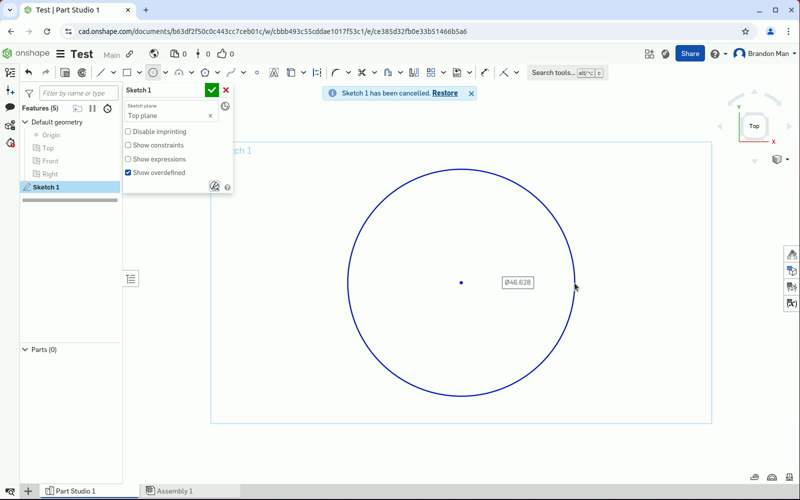
mouse_move(532, 306)
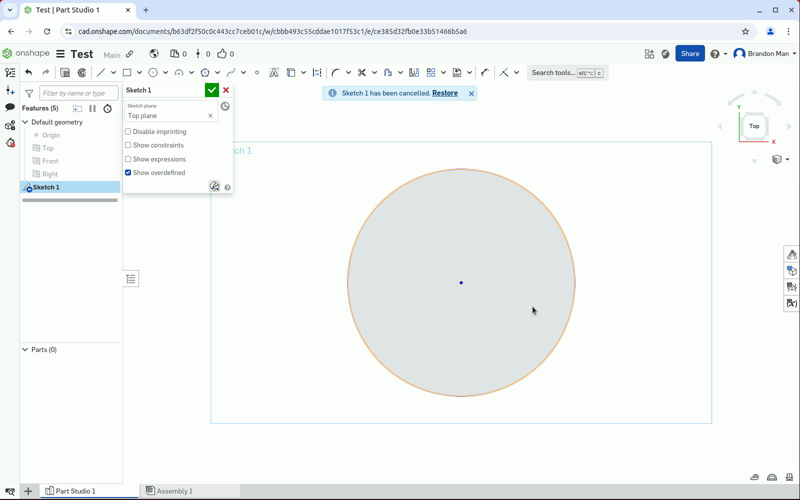
click(532, 306)
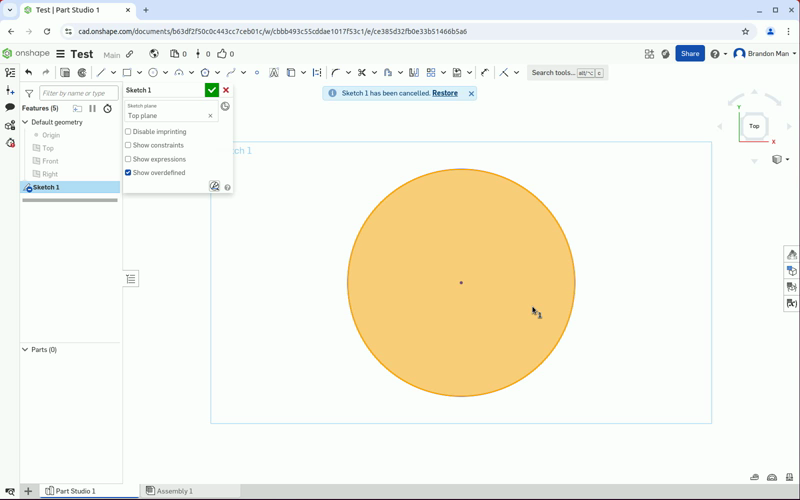
mouse_move(73, 352)
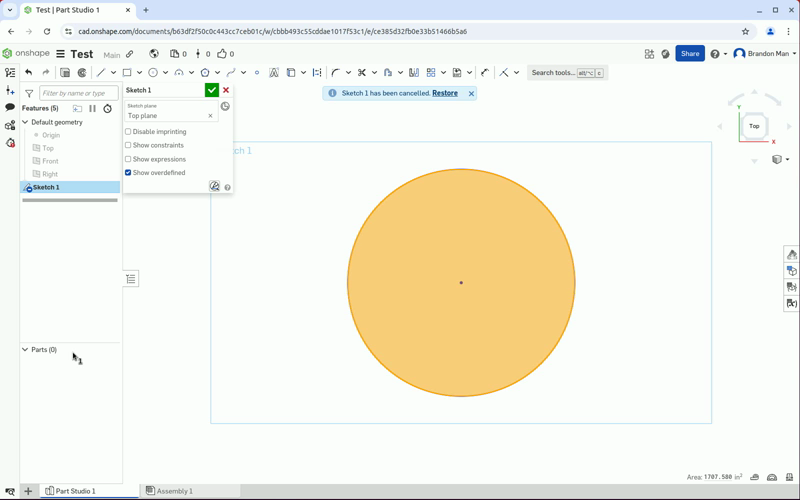
key(shift+y)
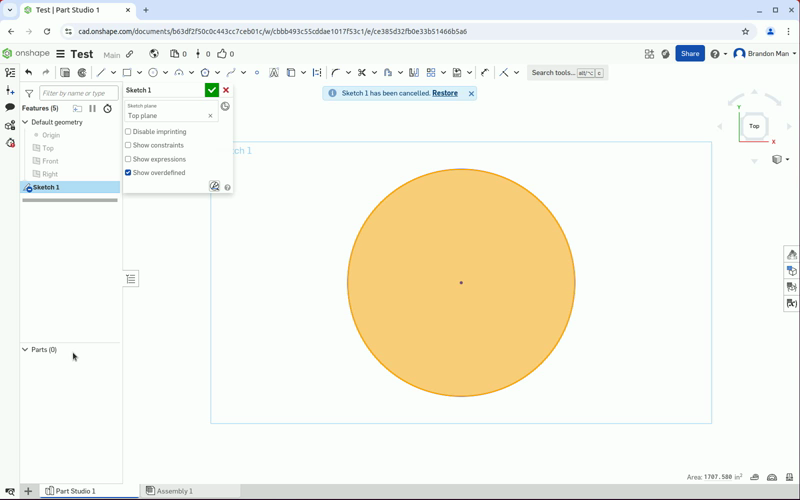
key(shift+e)
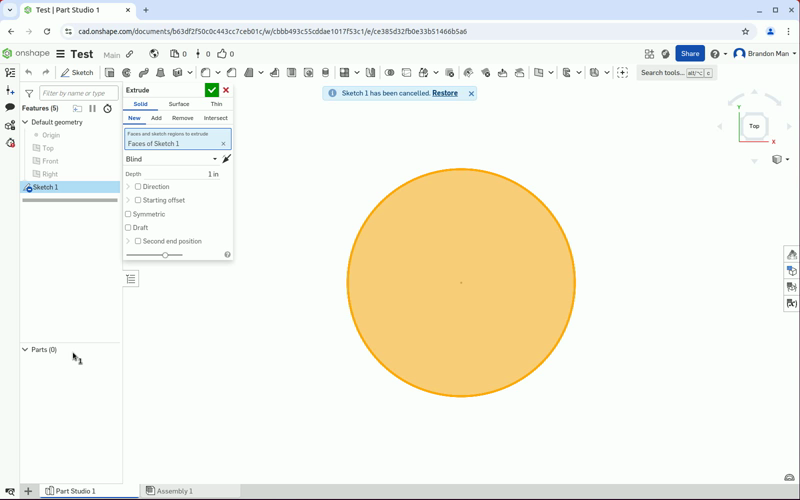
mouse_move(143, 106)
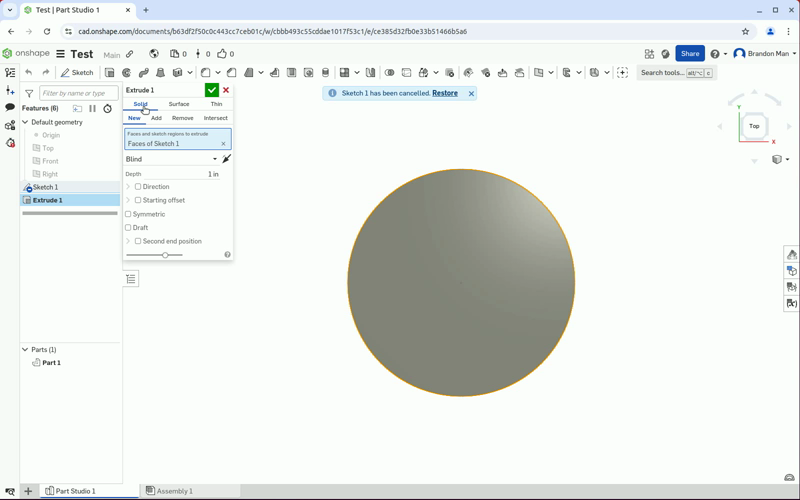
click(143, 106)
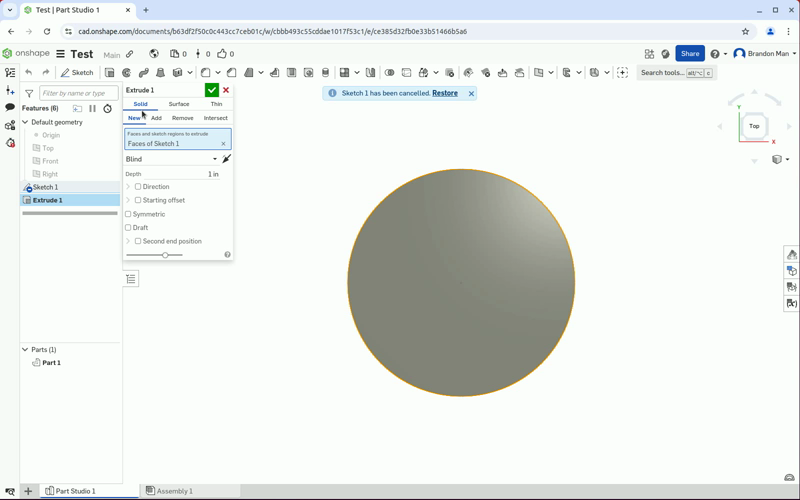
mouse_move(137, 120)
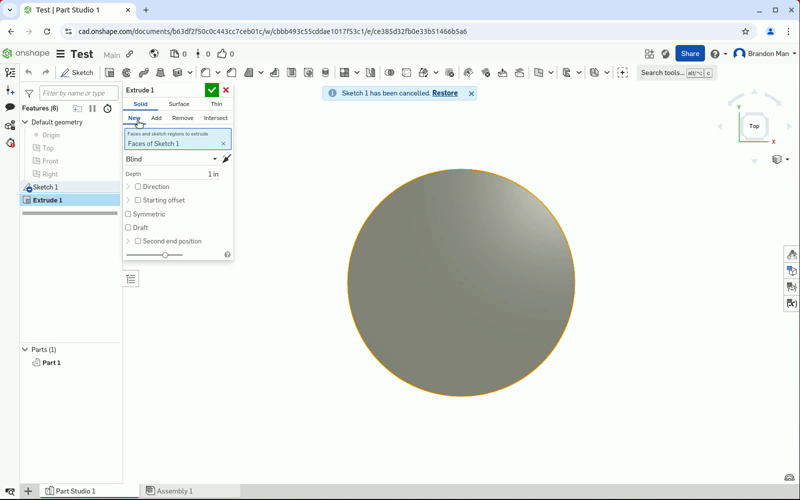
click(137, 120)
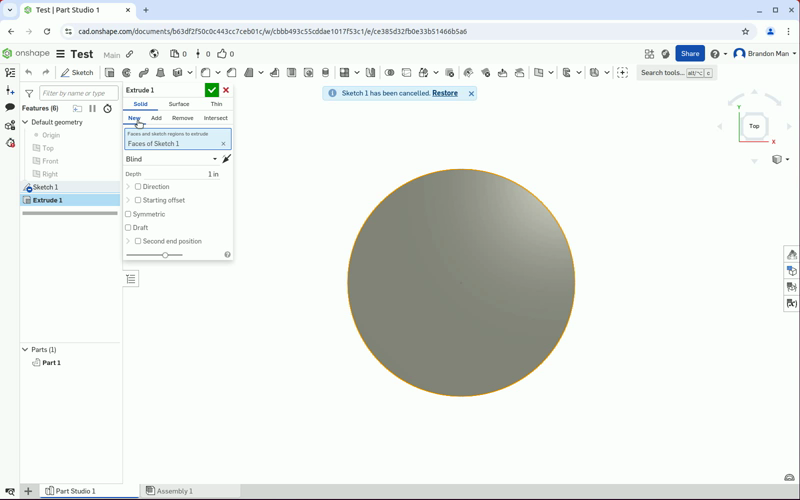
key(tab, 4)
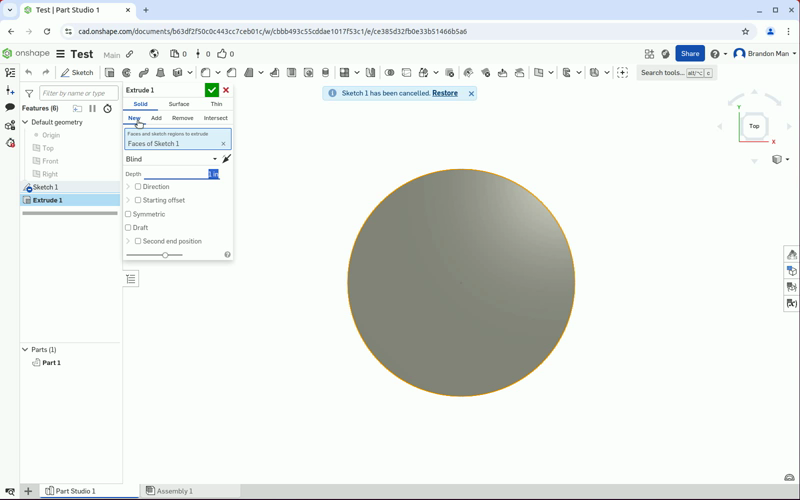
text(1.685)
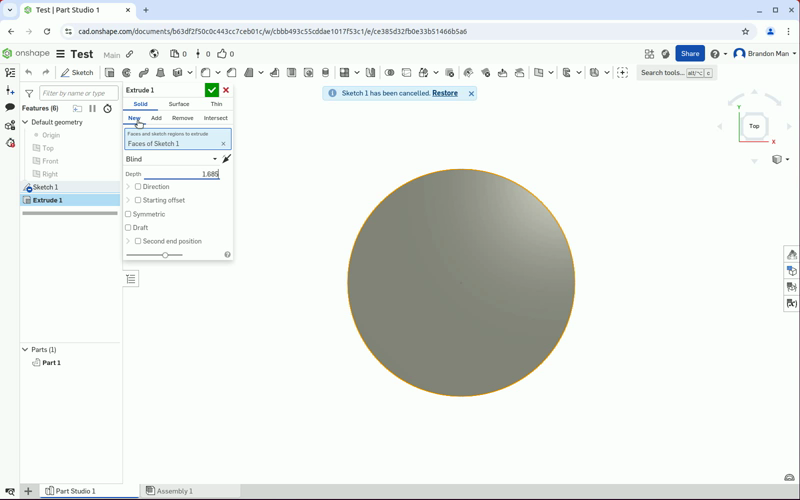
key(enter)
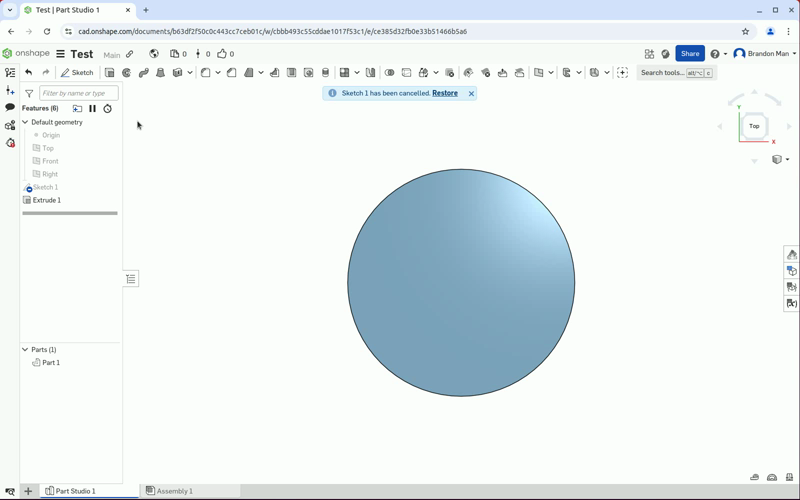
key(shift+h)
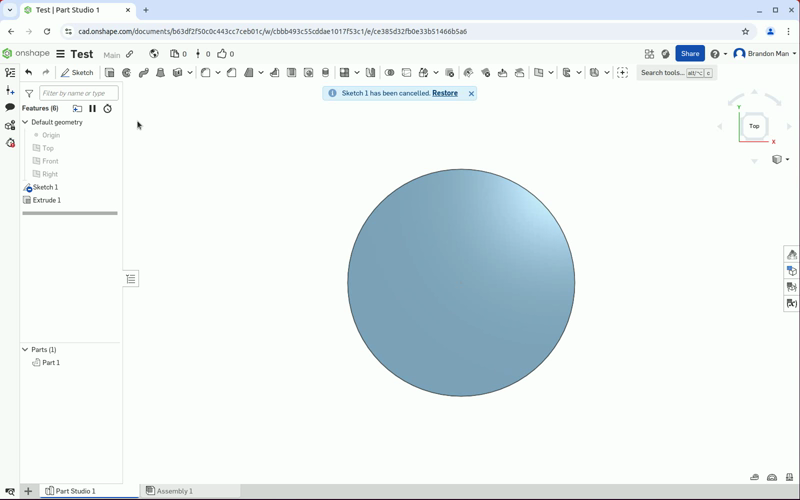
key(shift+h)
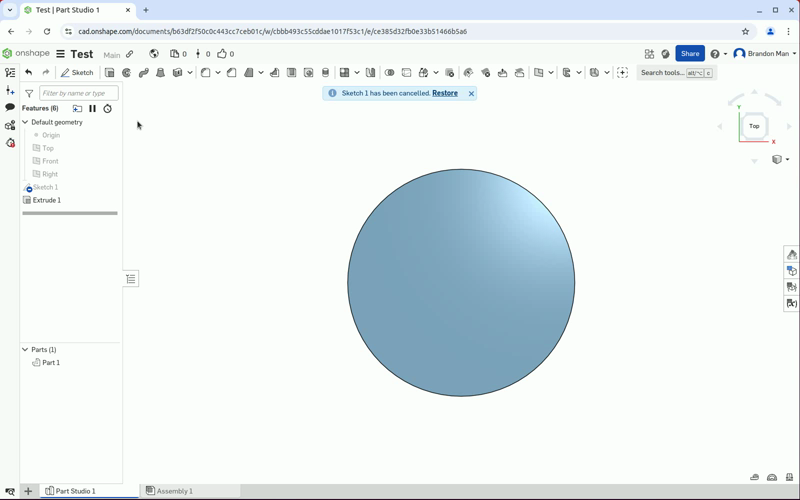
mouse_move(73, 189)
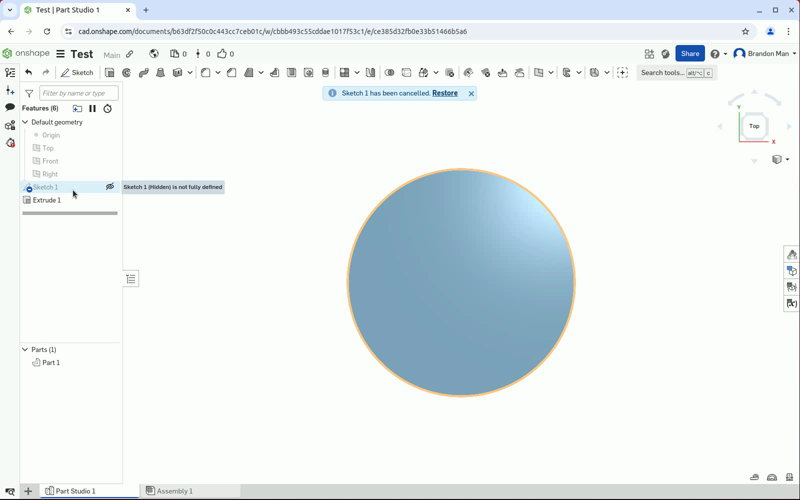
click(73, 189)
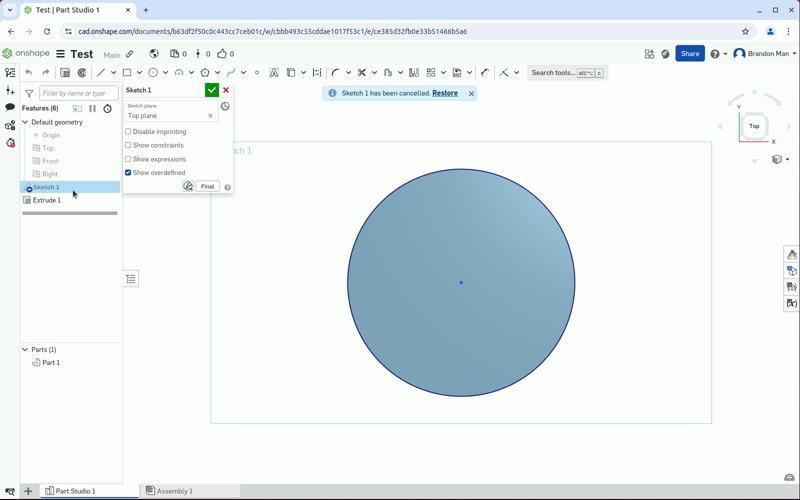
mouse_move(229, 92)
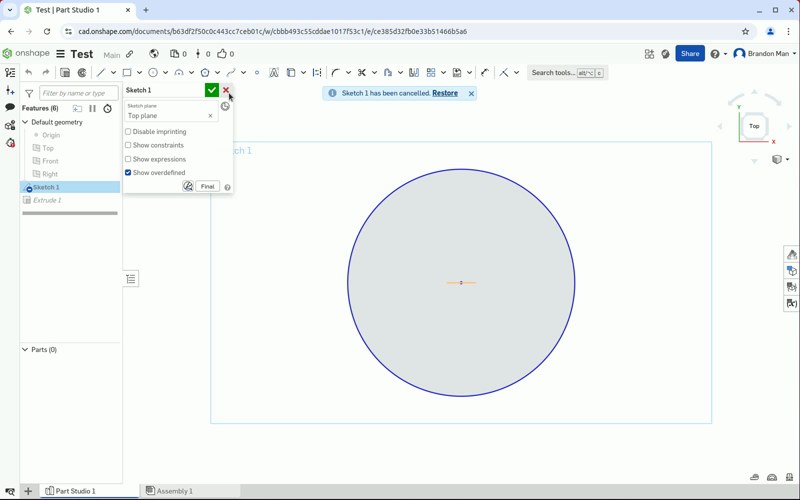
click(229, 92)
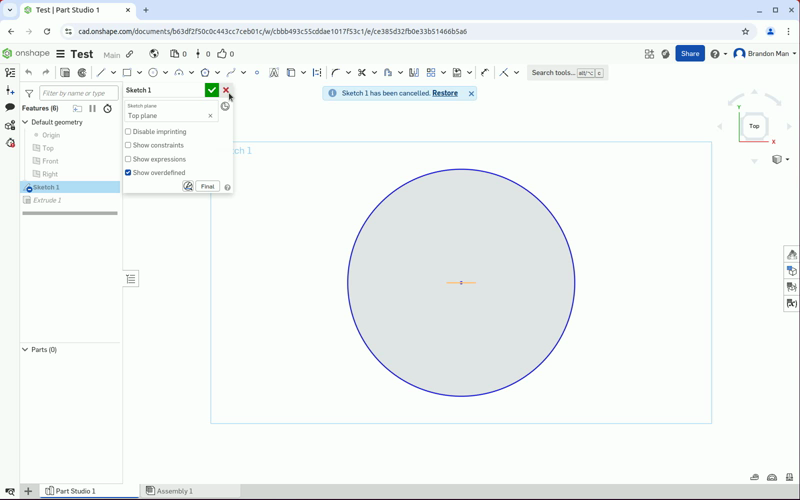
key(shift+s)
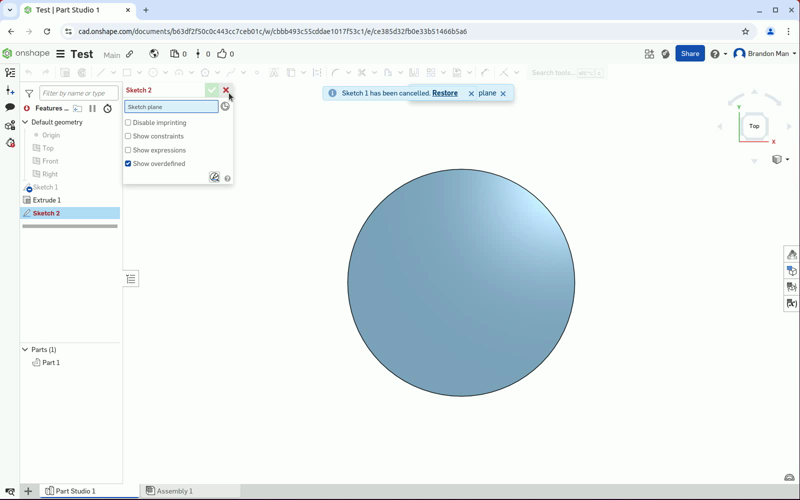
mouse_move(73, 150)
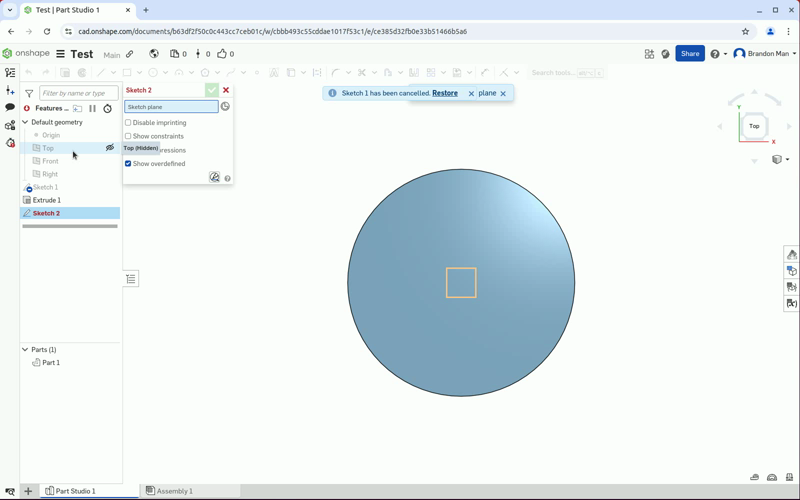
click(73, 150)
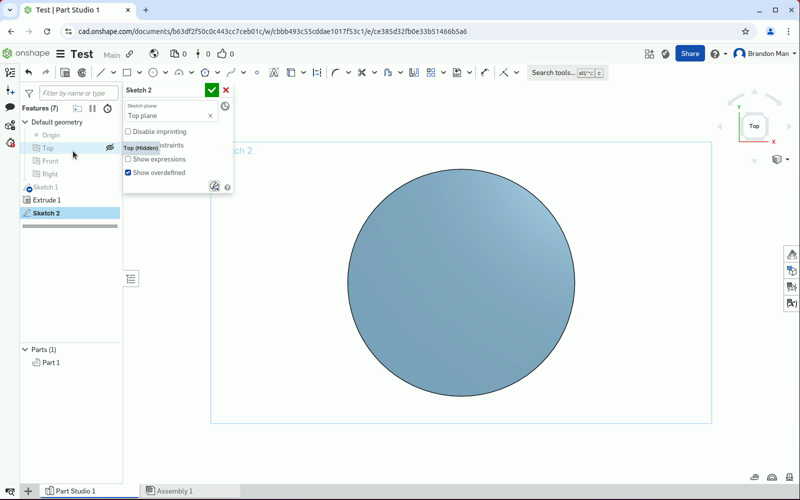
mouse_move(73, 352)
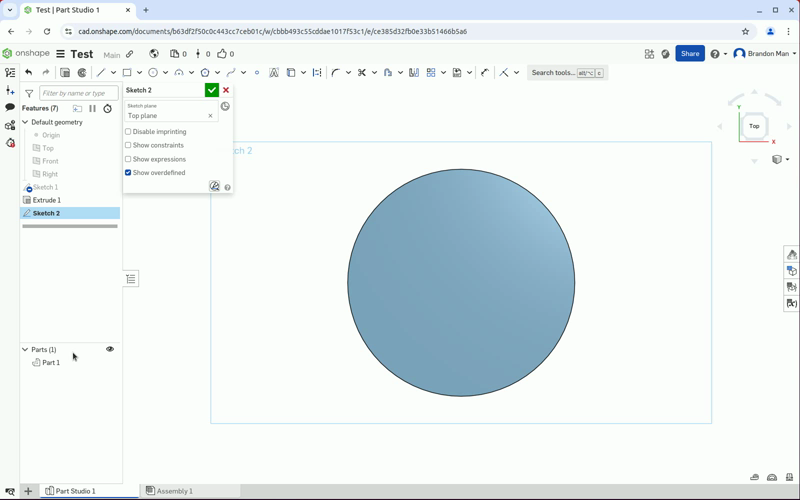
key(y)
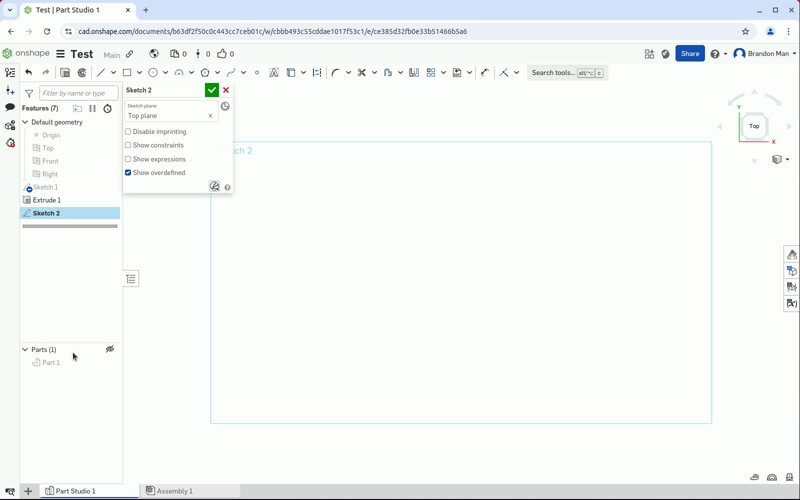
key(c)
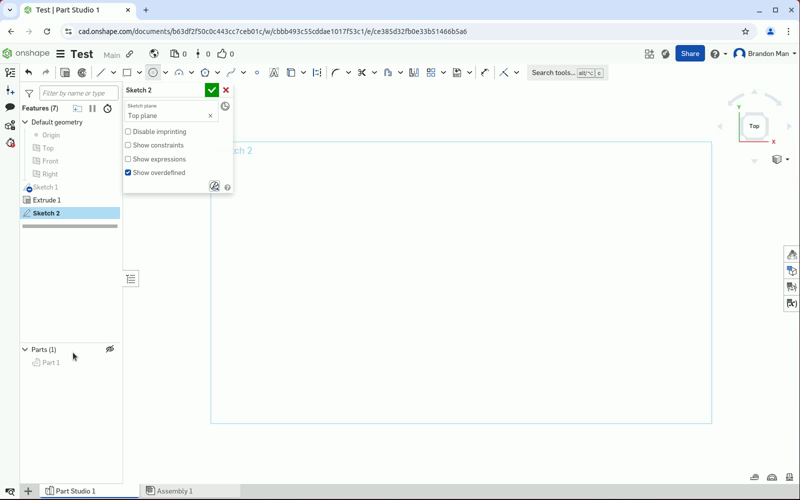
key_down(shift)
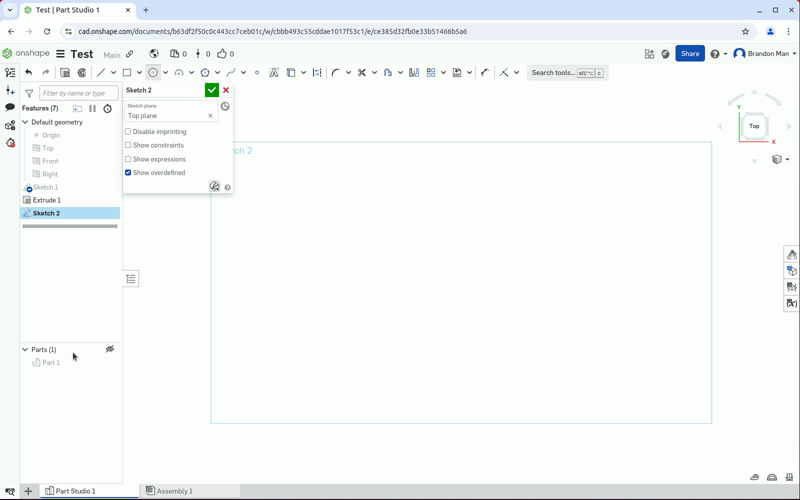
mouse_move(460, 282)
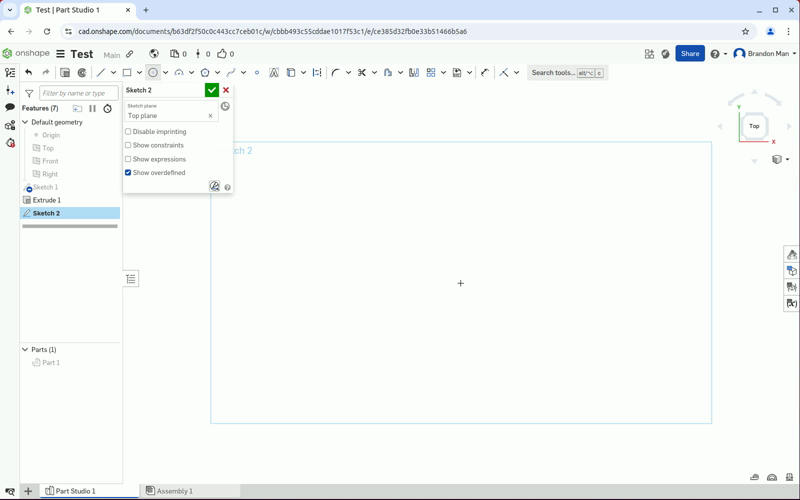
click(460, 282)
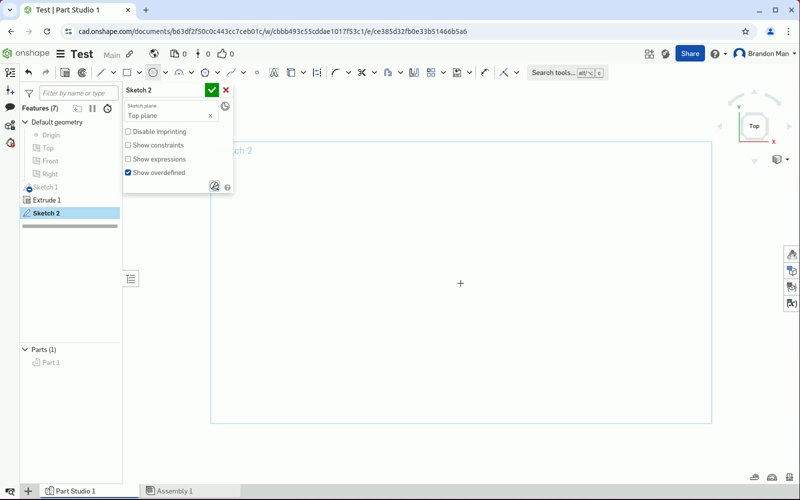
key_up(shift)
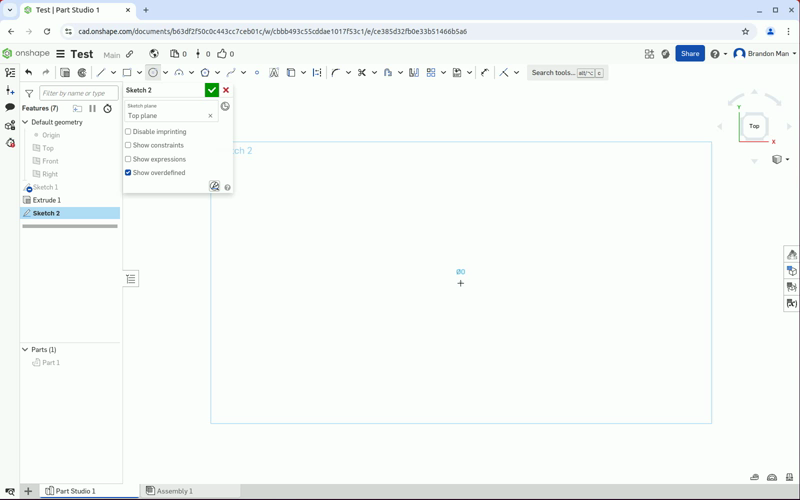
mouse_move(473, 282)
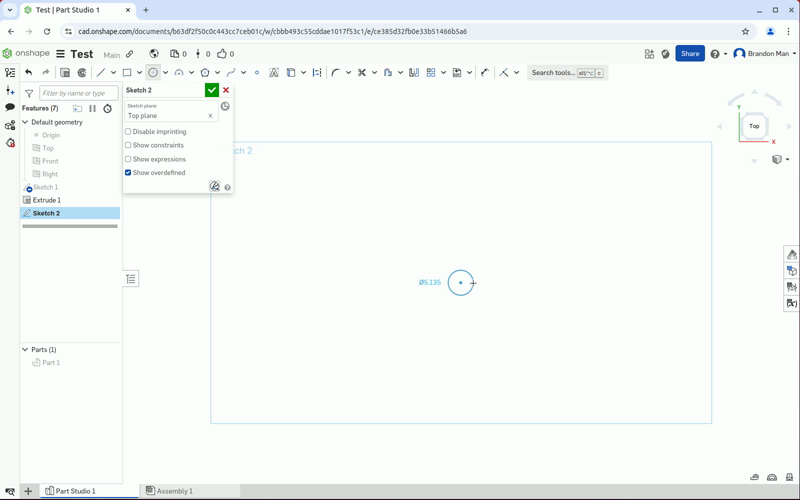
click(473, 282)
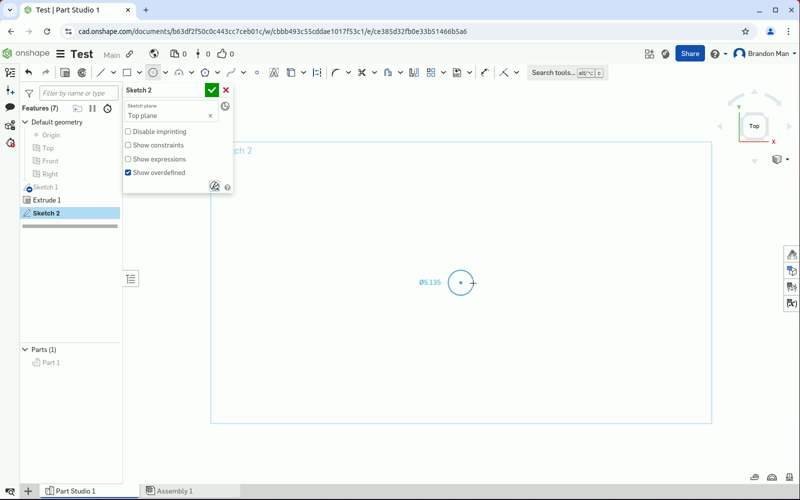
key(esc)
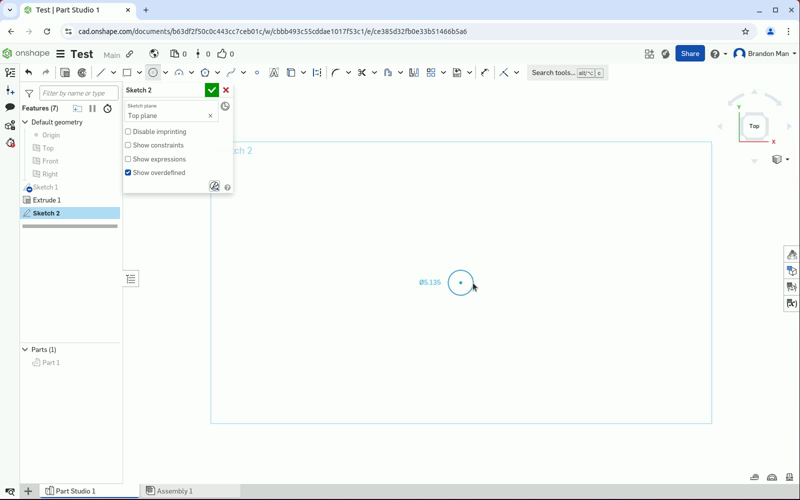
mouse_move(465, 276)
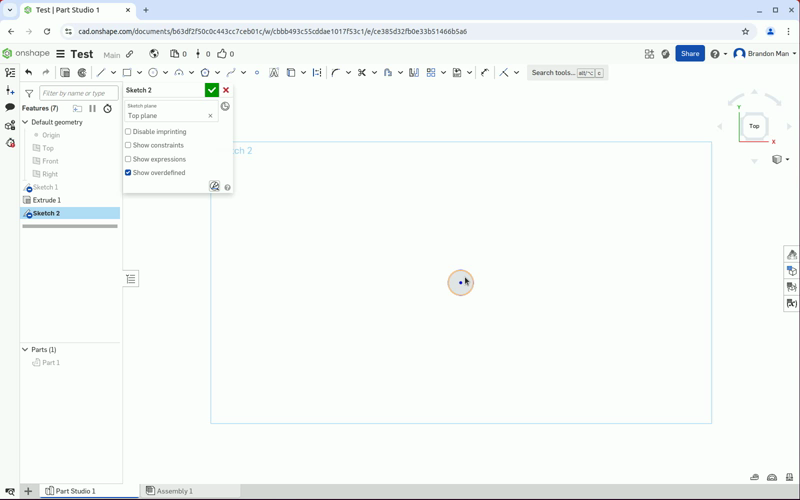
scroll(6)
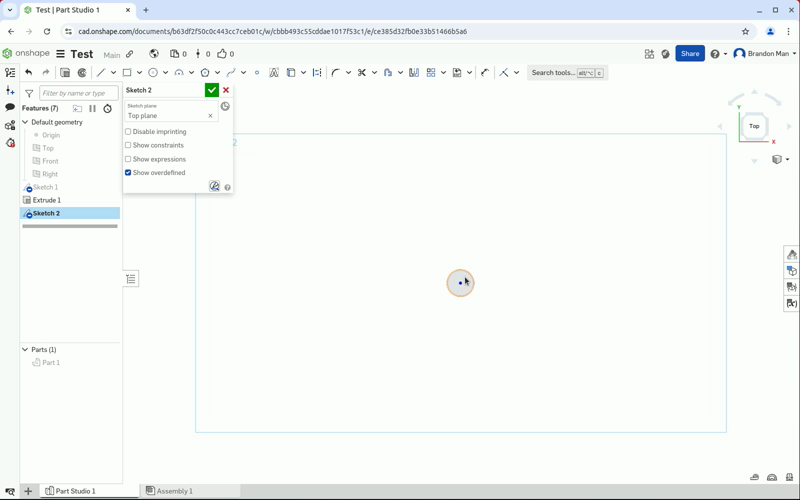
scroll(6)
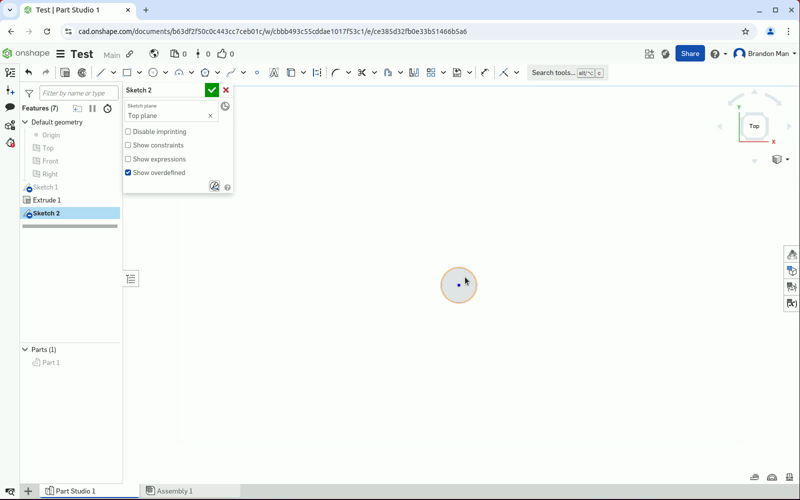
scroll(6)
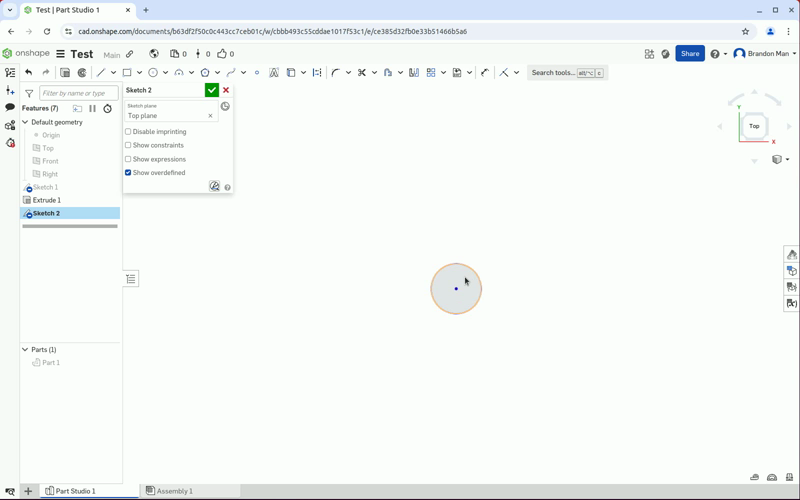
scroll(6)
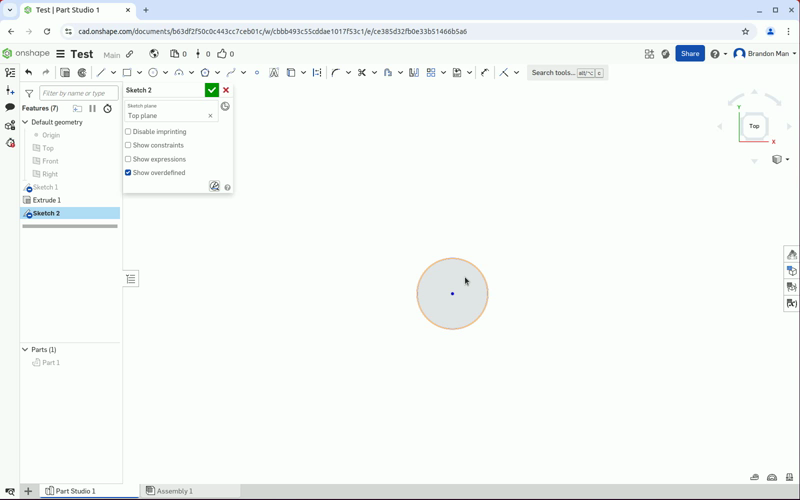
scroll(6)
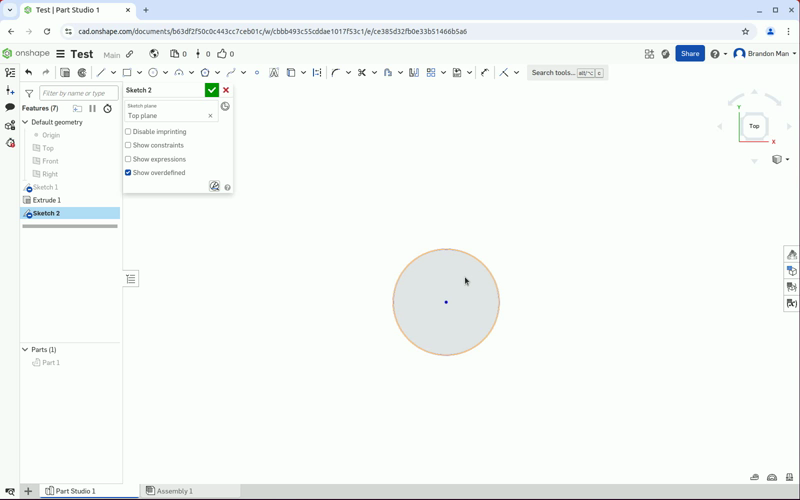
scroll(6)
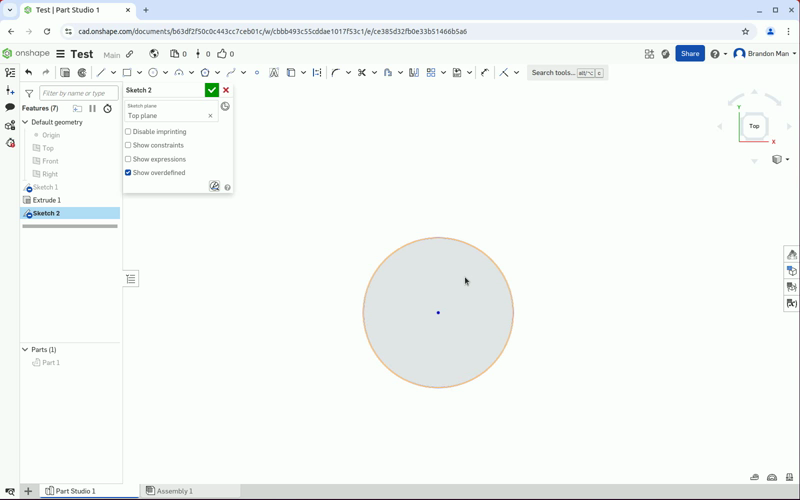
scroll(6)
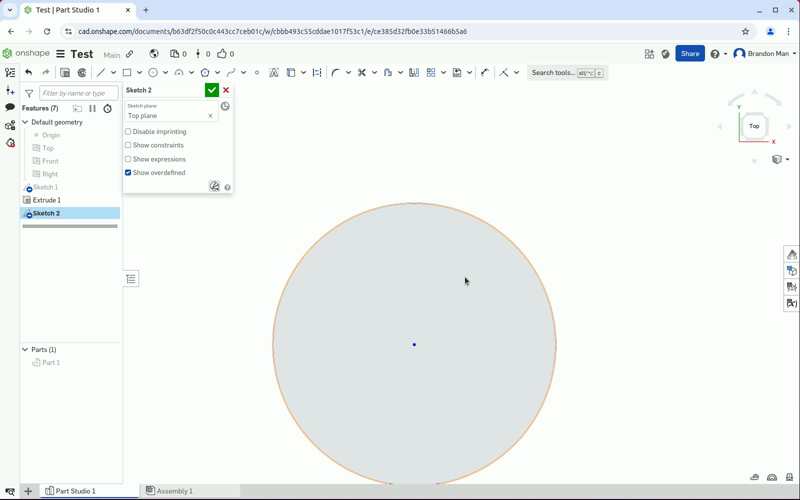
click(465, 276)
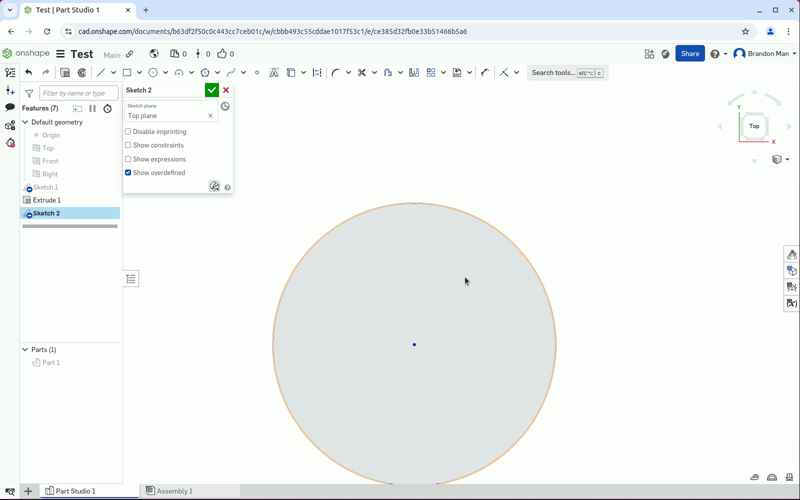
scroll(-6)
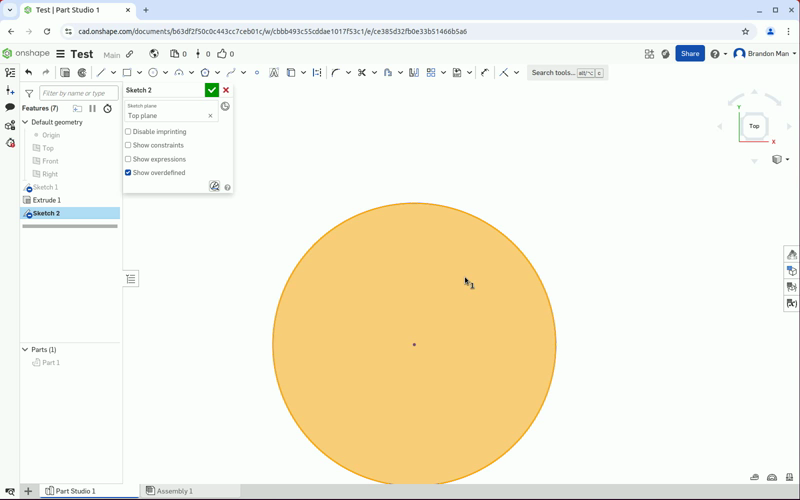
scroll(-6)
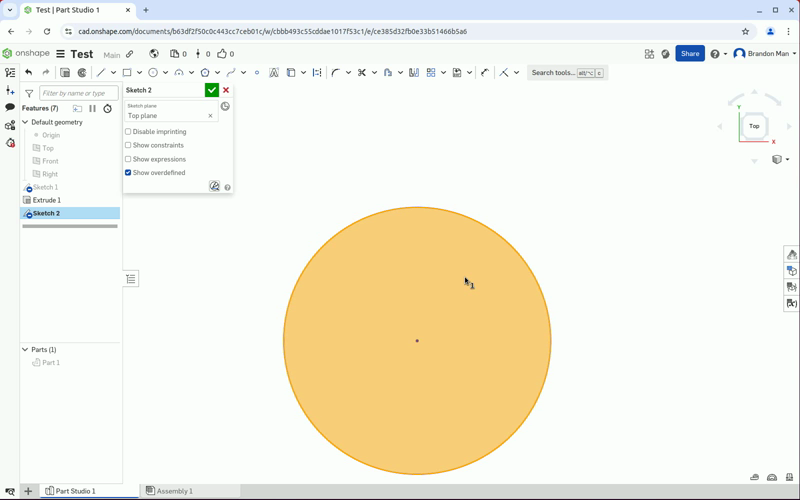
scroll(-6)
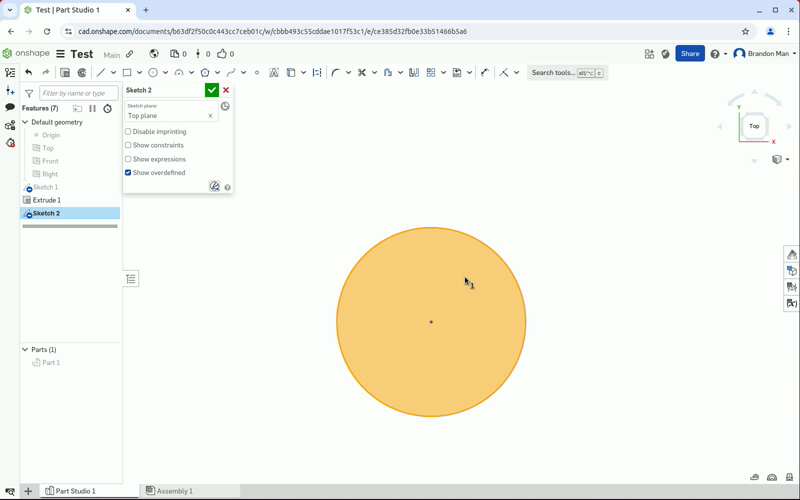
scroll(-6)
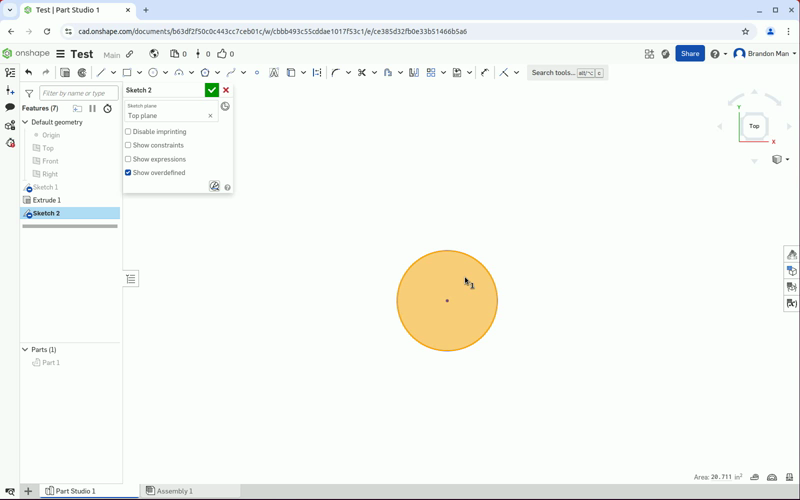
scroll(-6)
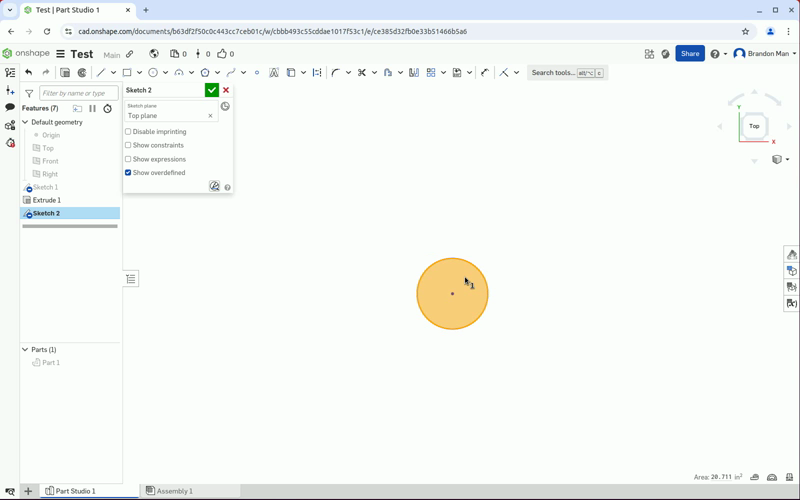
scroll(-6)
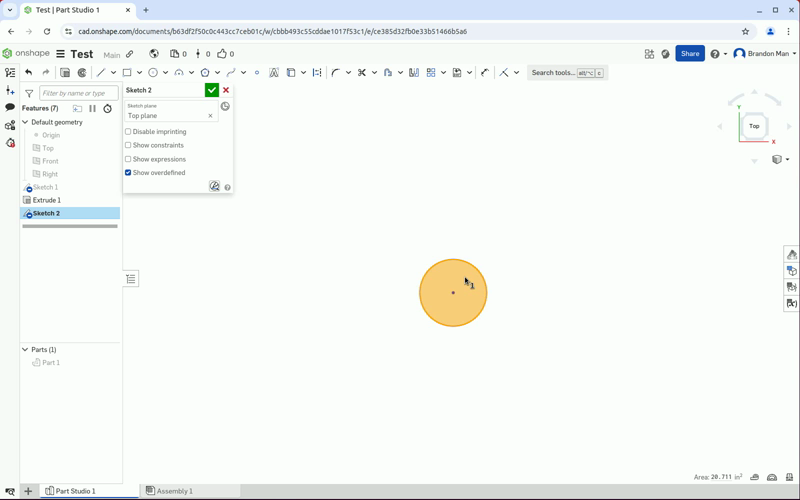
scroll(-6)
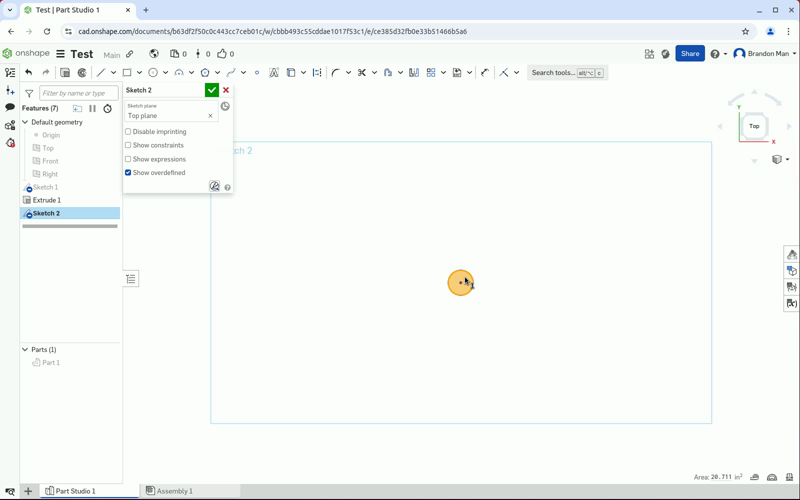
mouse_move(73, 352)
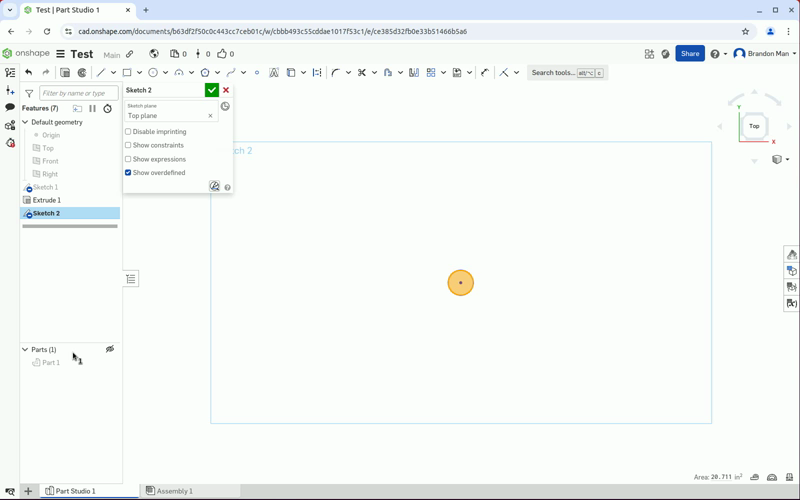
key(shift+y)
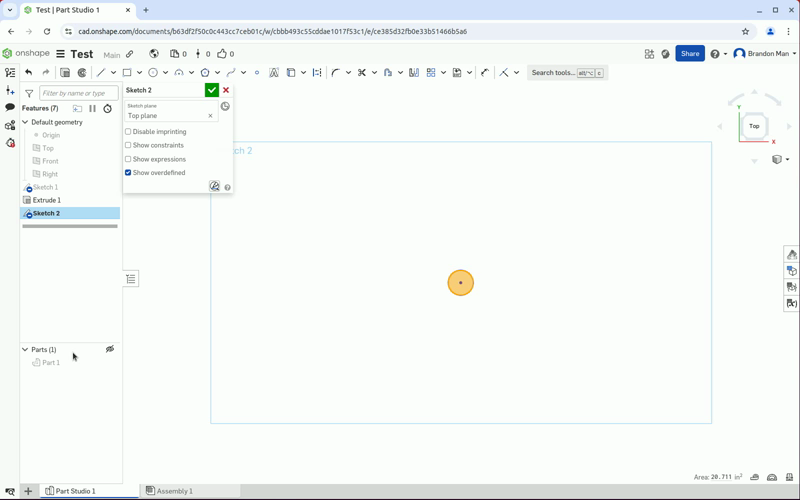
key(shift+e)
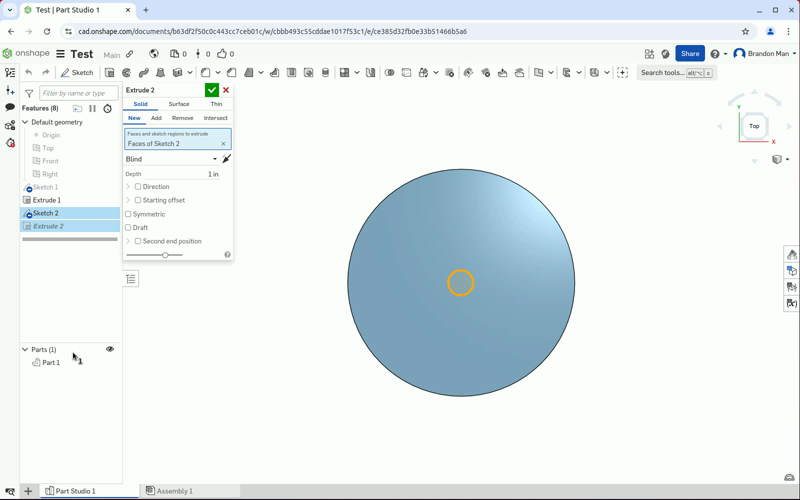
mouse_move(143, 106)
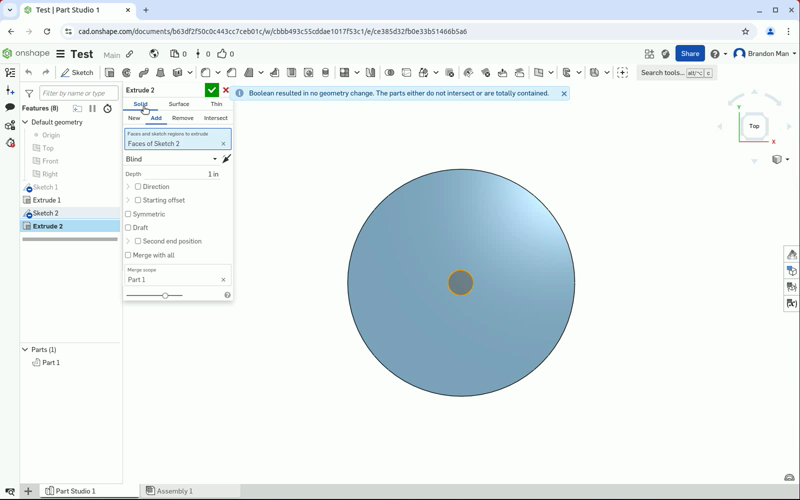
click(143, 106)
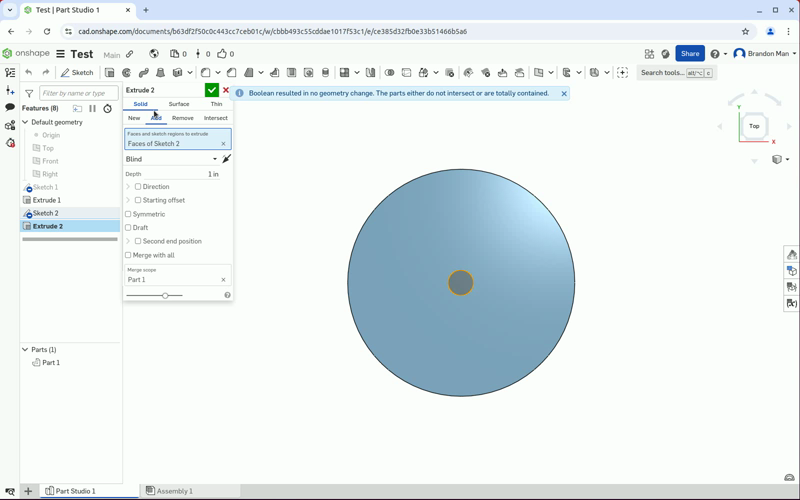
mouse_move(186, 120)
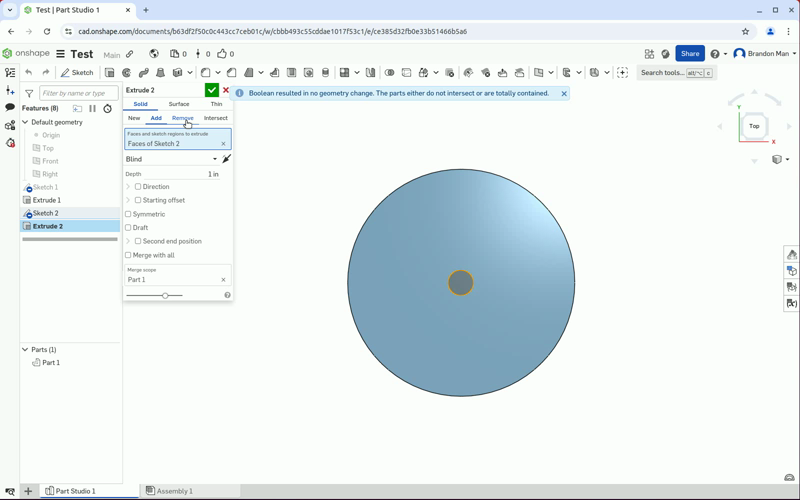
click(186, 120)
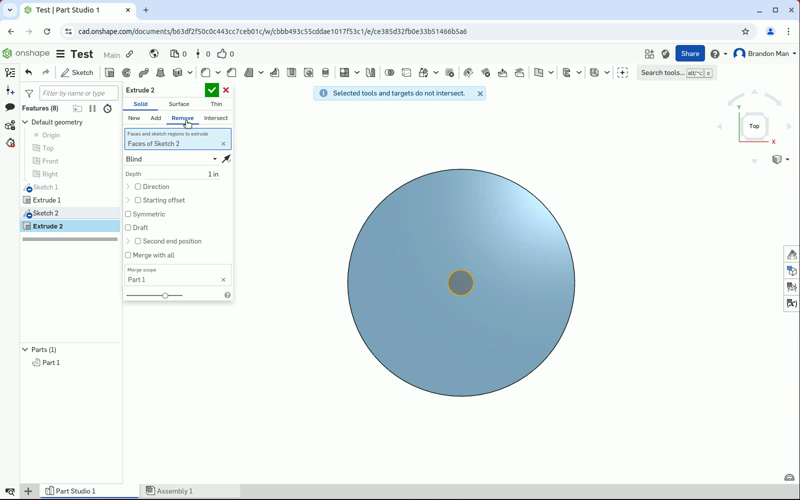
key(tab, 4)
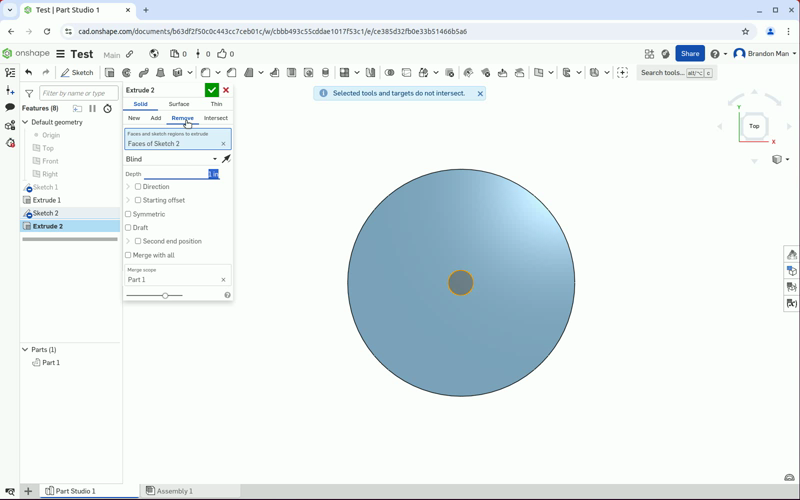
text(-5.777)
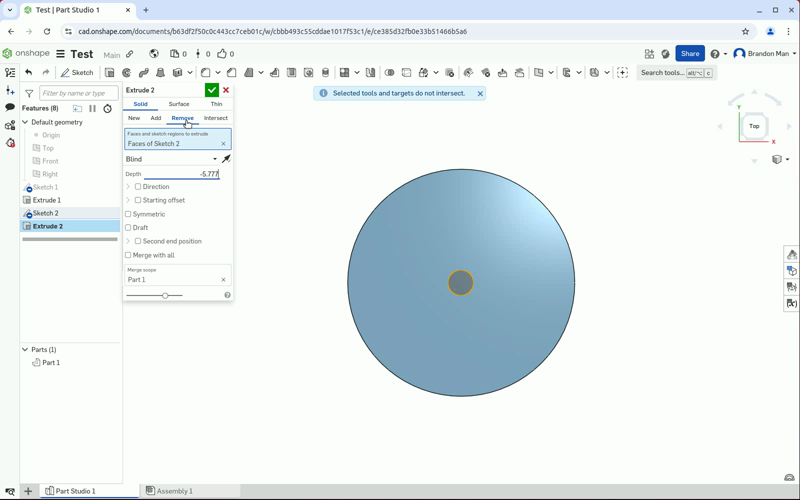
key(tab, 6)
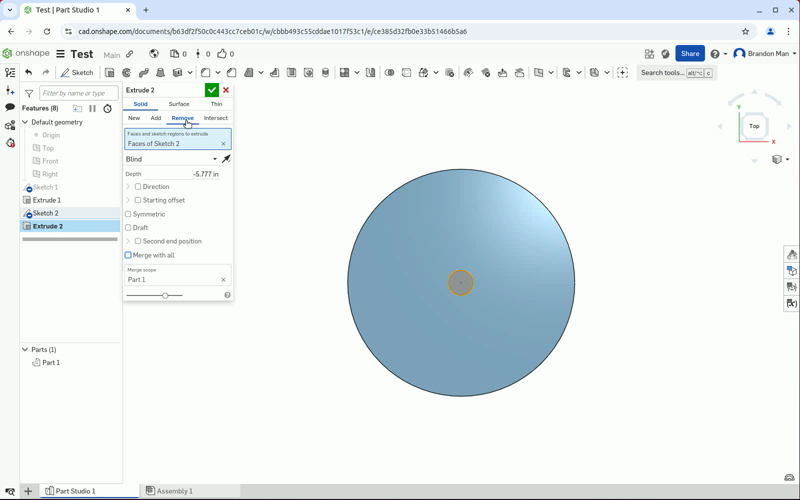
key(space)
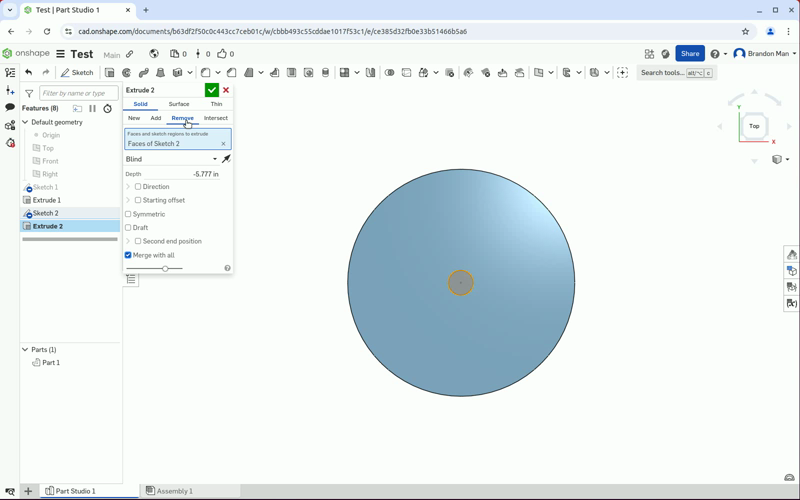
key(enter)
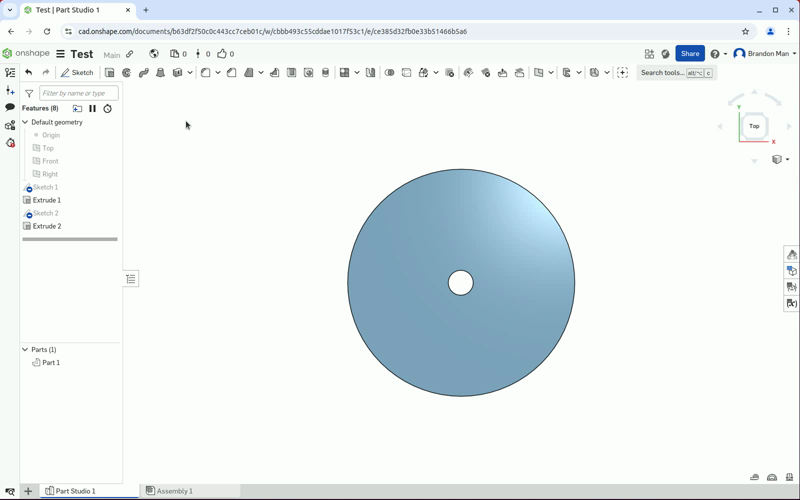
key(shift+h)
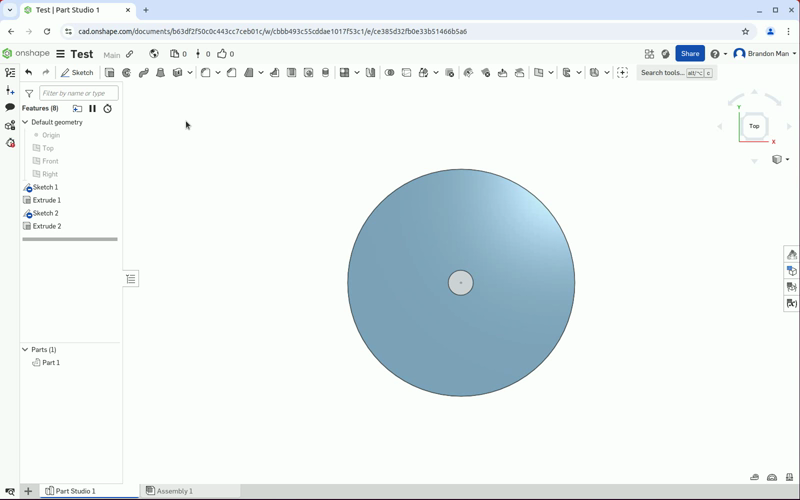
key(shift+h)
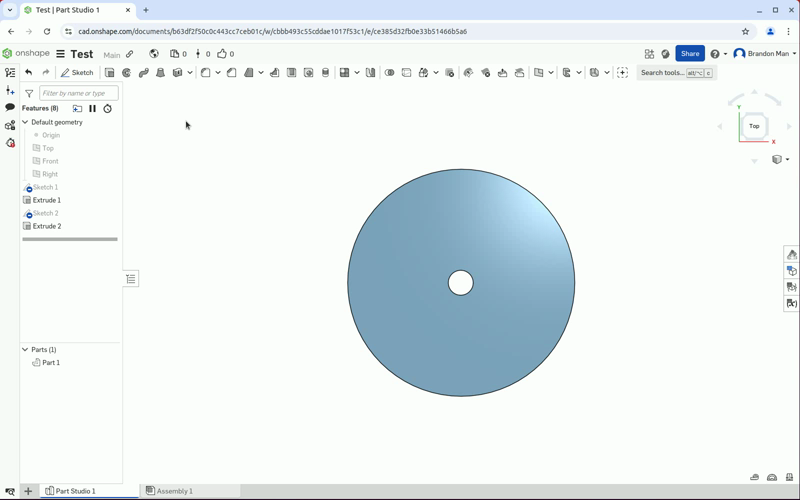
mouse_move(73, 189)
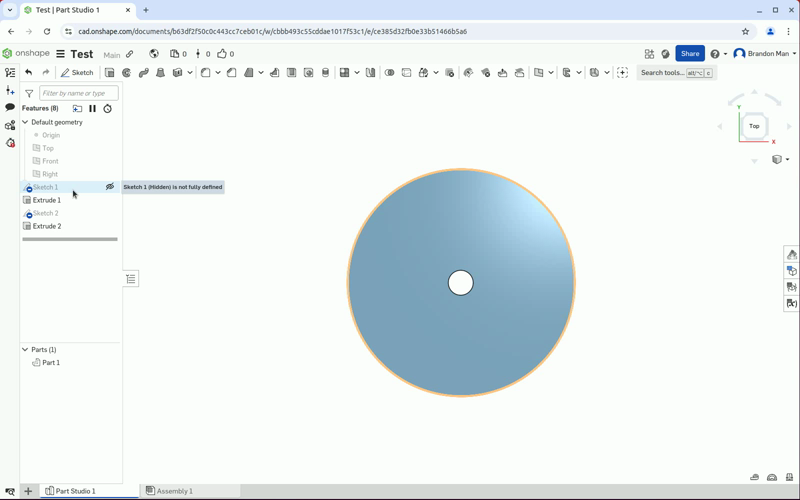
click(73, 189)
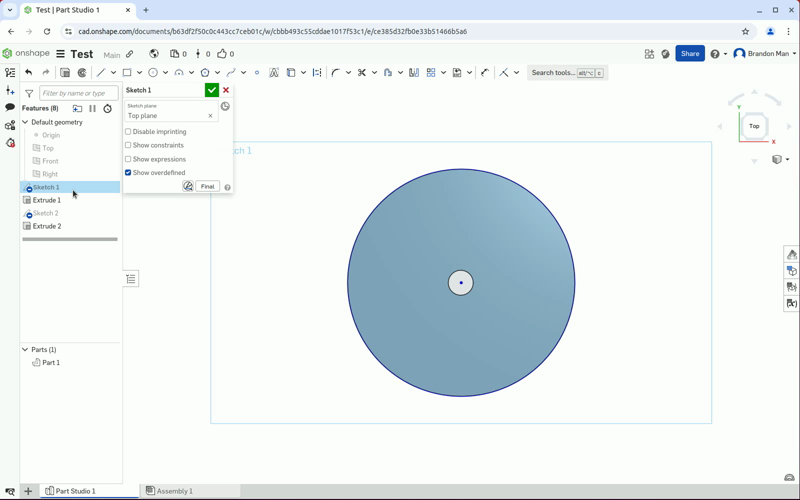
mouse_move(229, 92)
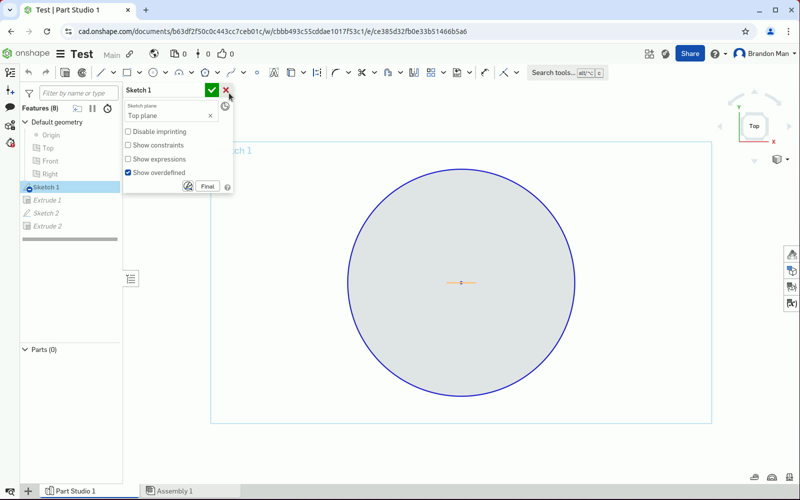
click(229, 92)
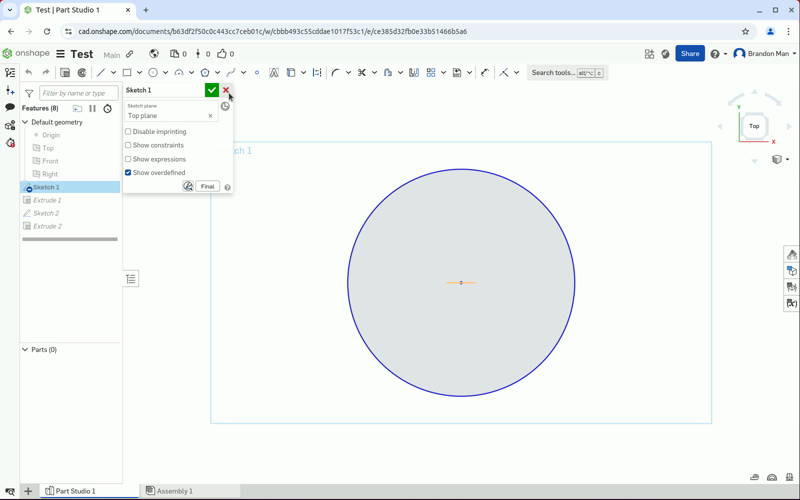
key(shift+s)
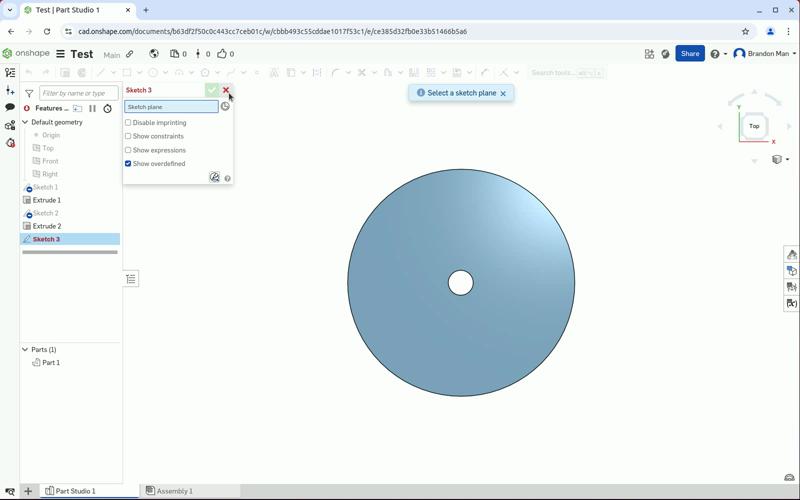
mouse_move(73, 150)
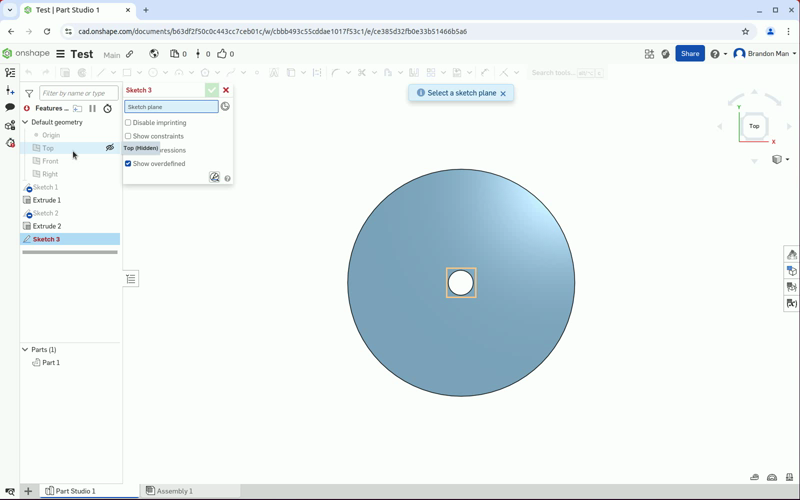
click(73, 150)
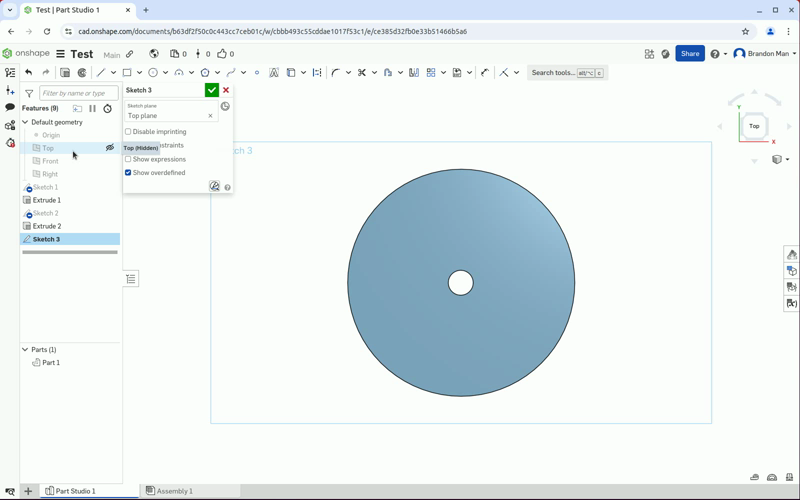
mouse_move(73, 352)
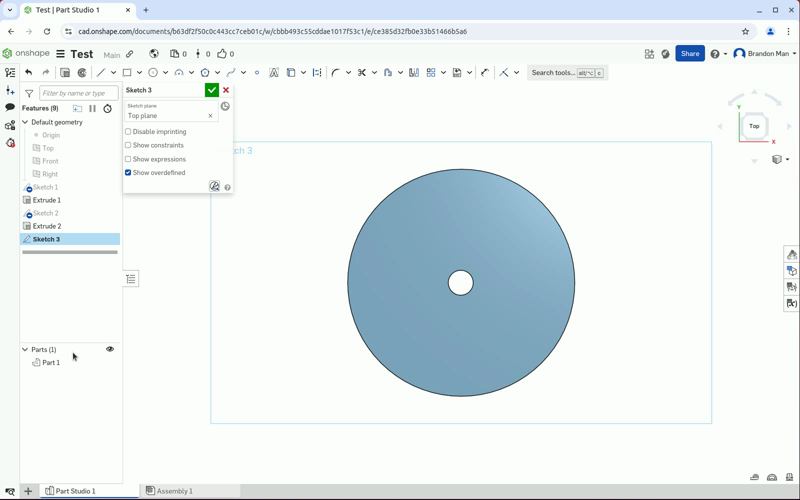
key(y)
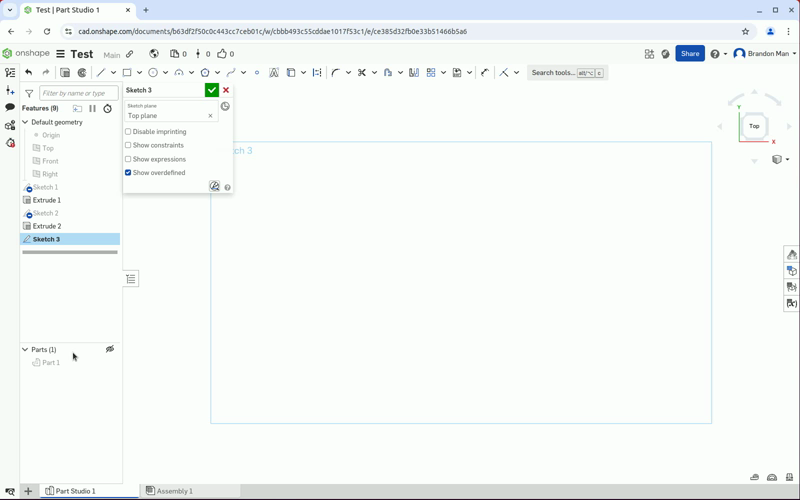
key(c)
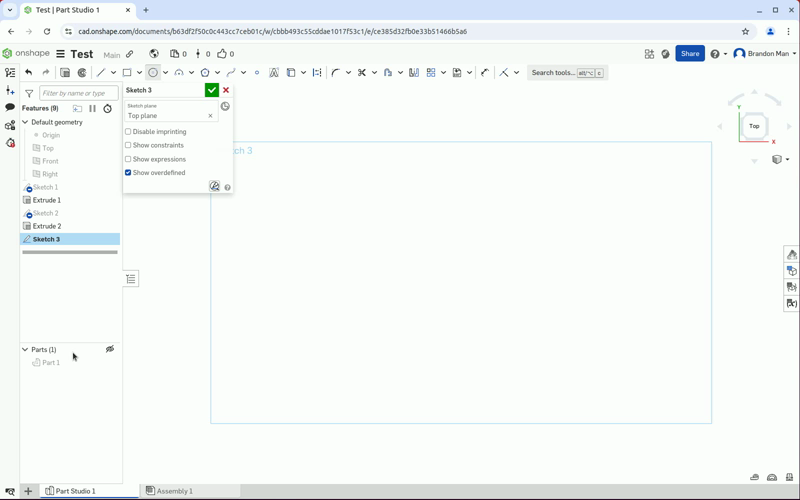
key_down(shift)
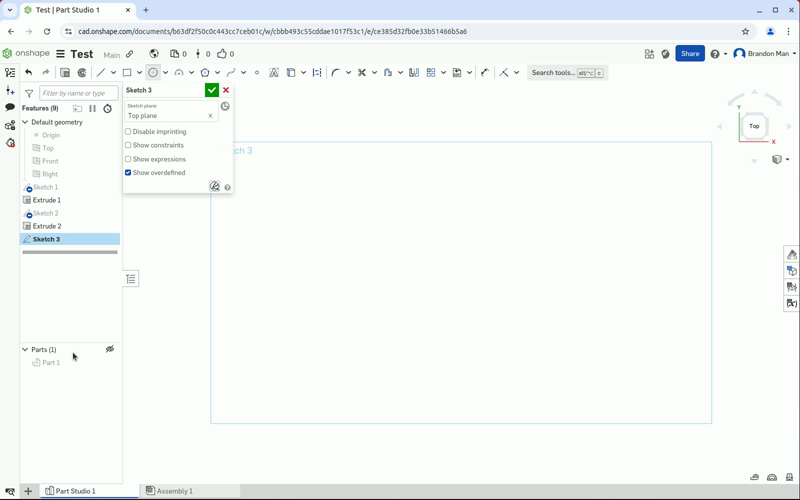
mouse_move(460, 218)
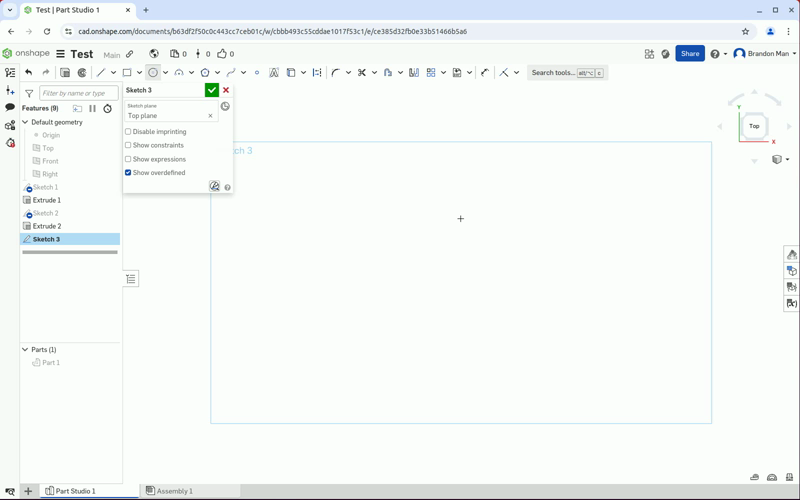
click(460, 218)
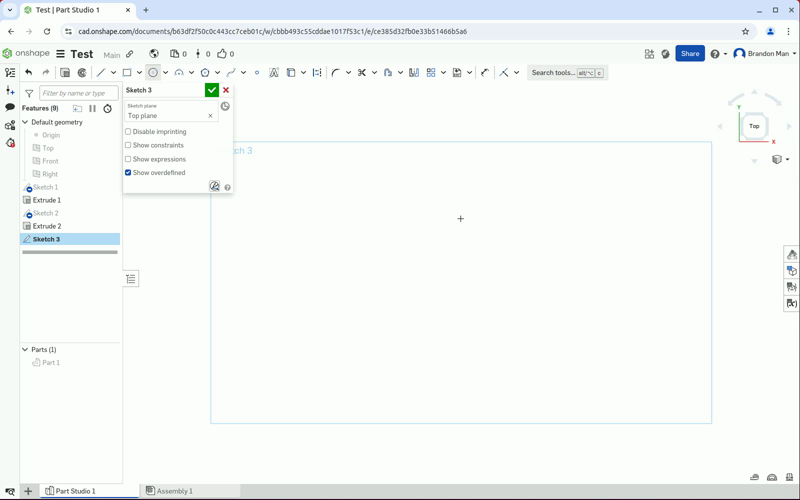
key_up(shift)
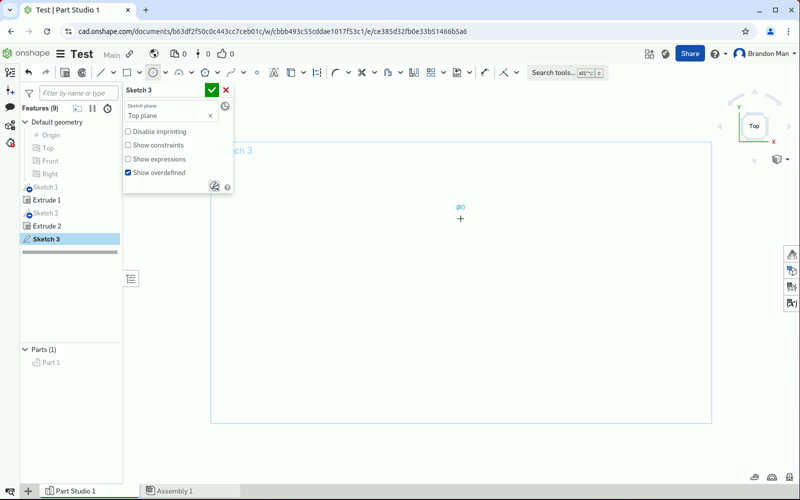
mouse_move(473, 218)
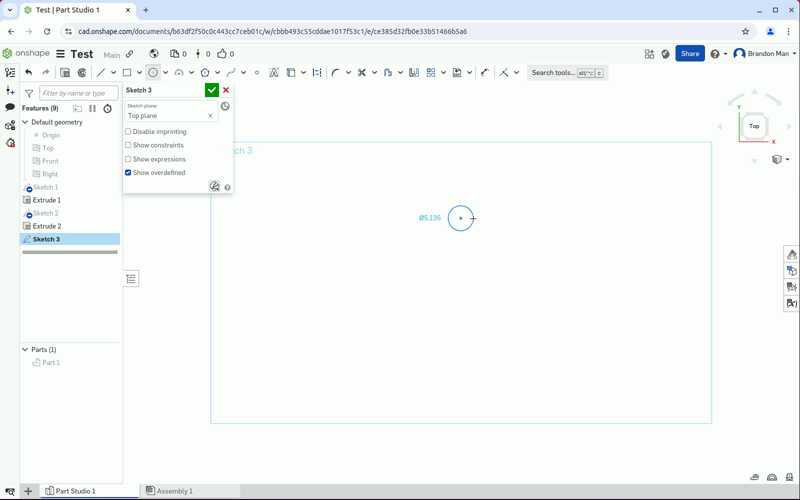
click(473, 218)
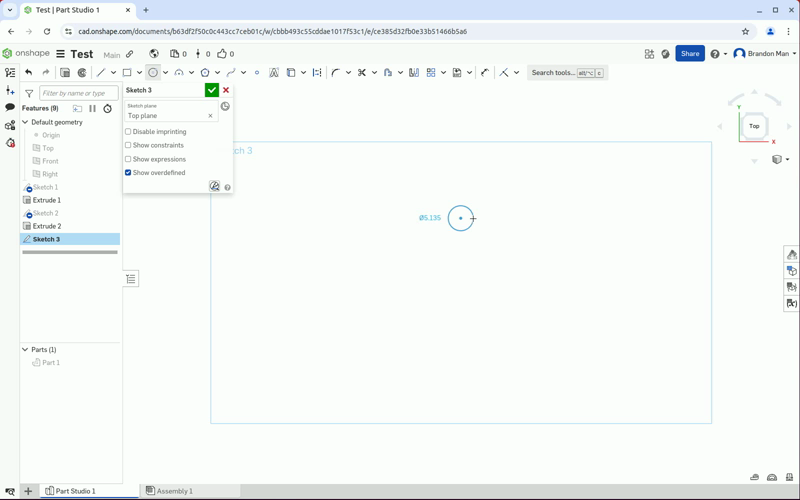
key(esc)
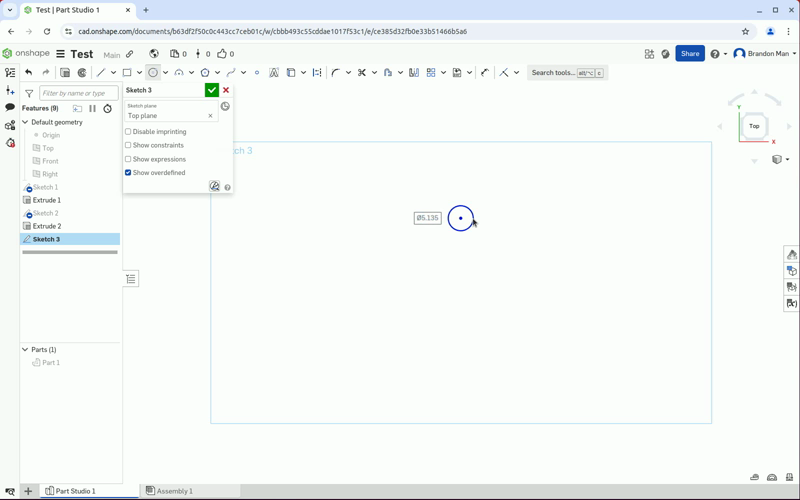
mouse_move(466, 209)
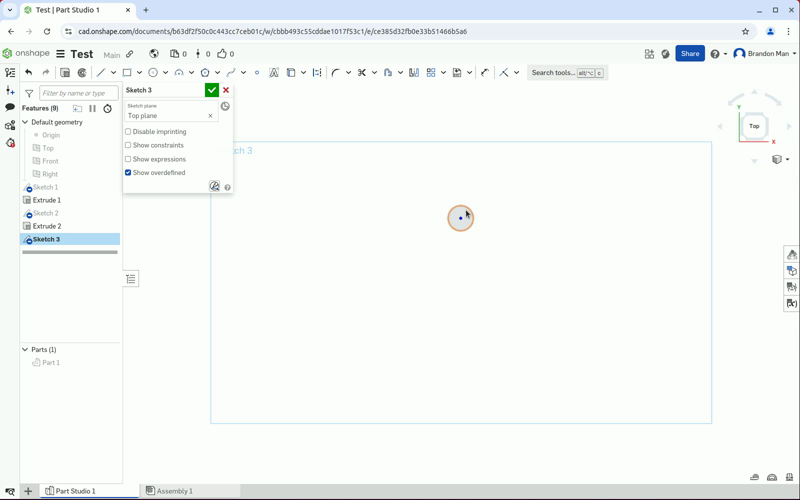
scroll(6)
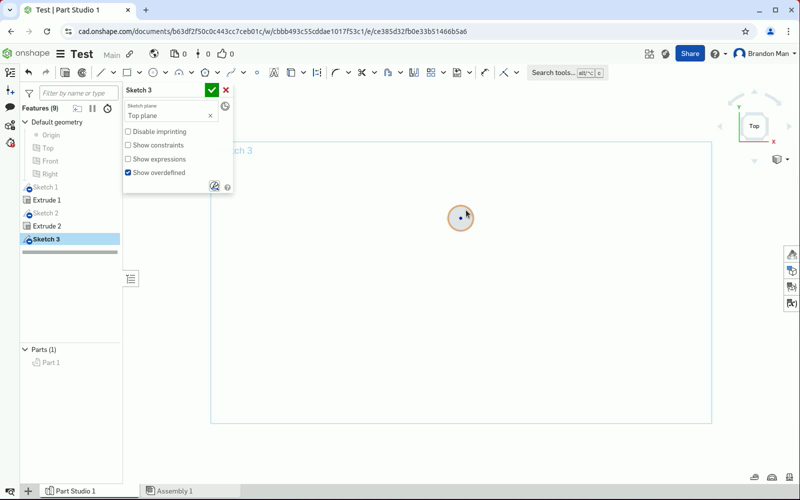
scroll(6)
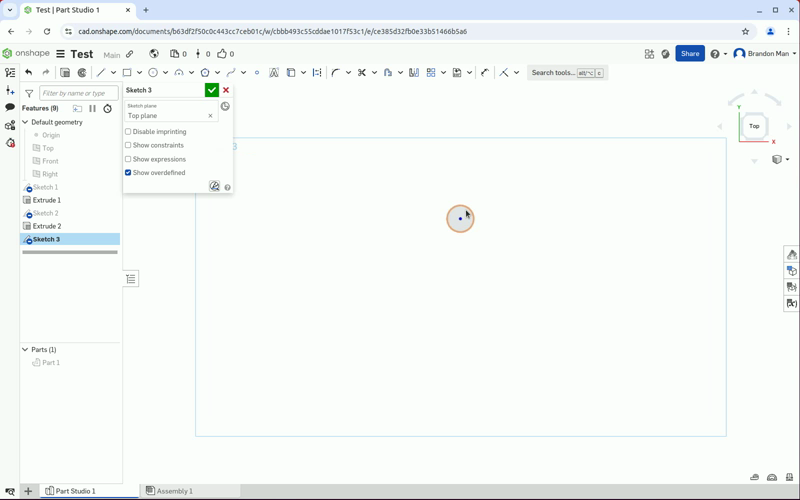
scroll(6)
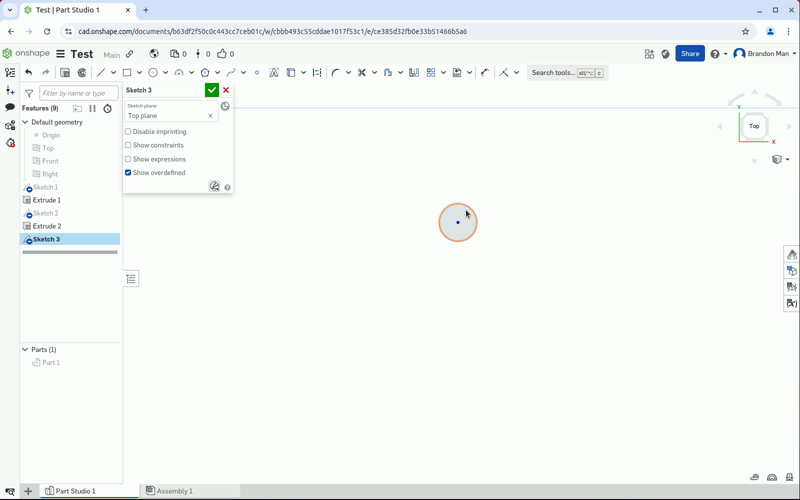
scroll(6)
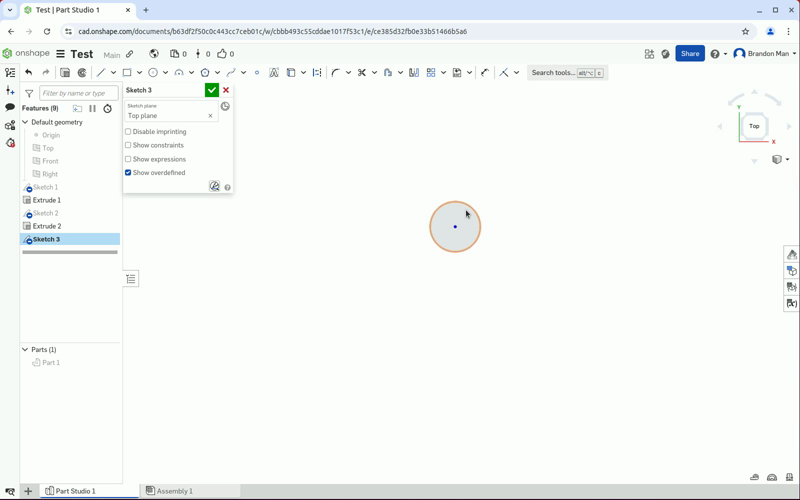
scroll(6)
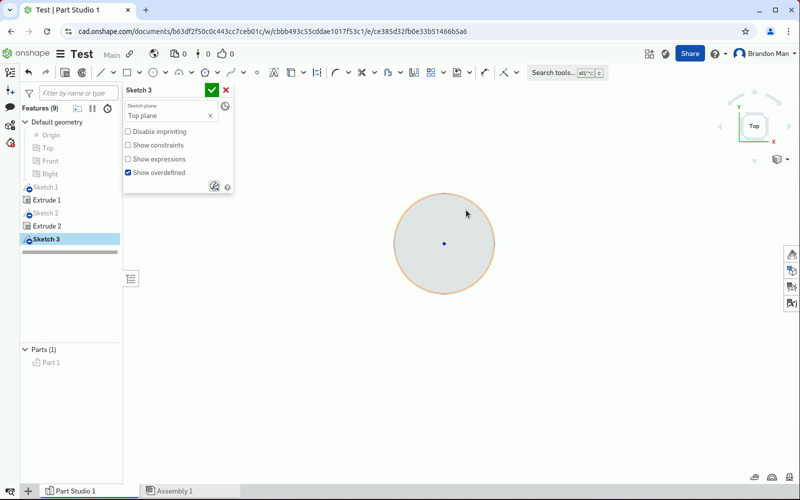
scroll(6)
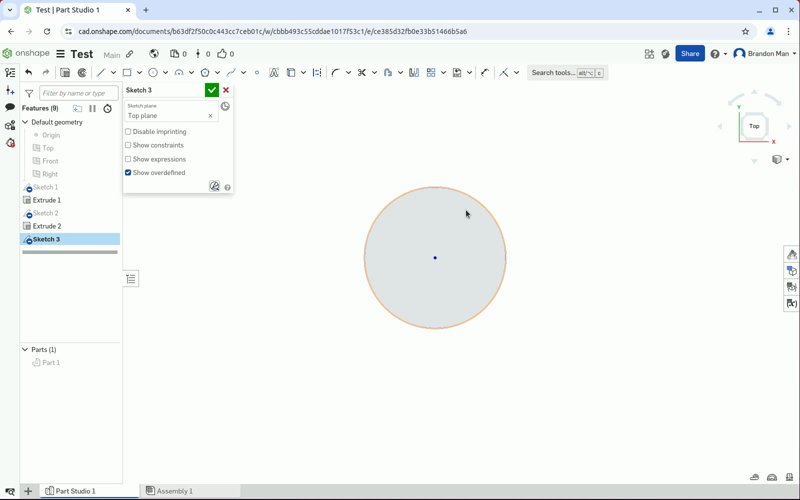
scroll(6)
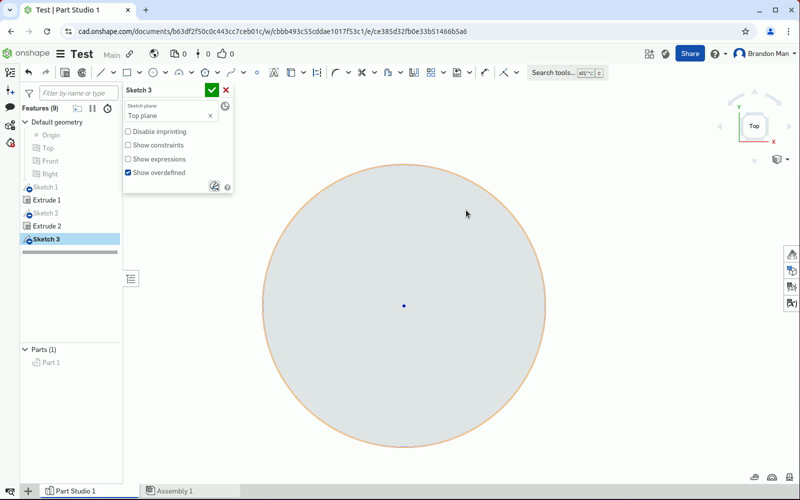
click(466, 209)
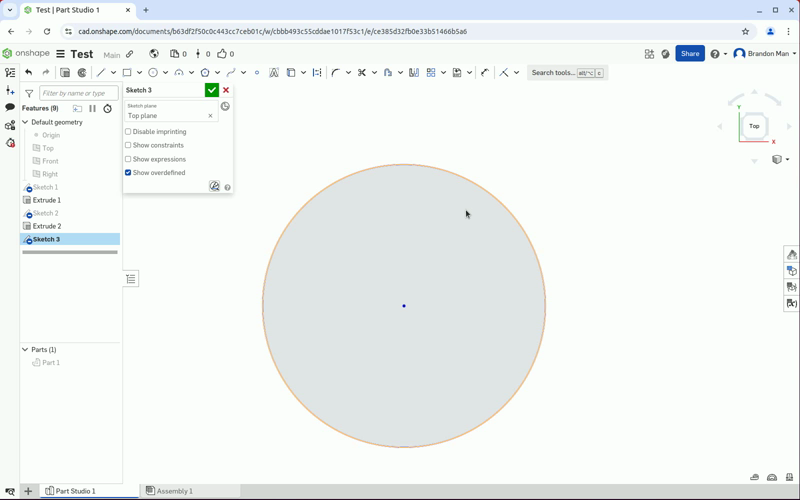
scroll(-6)
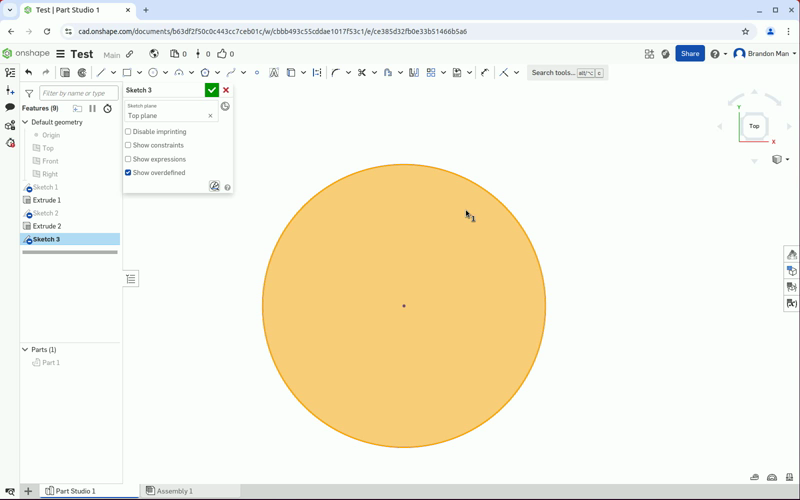
scroll(-6)
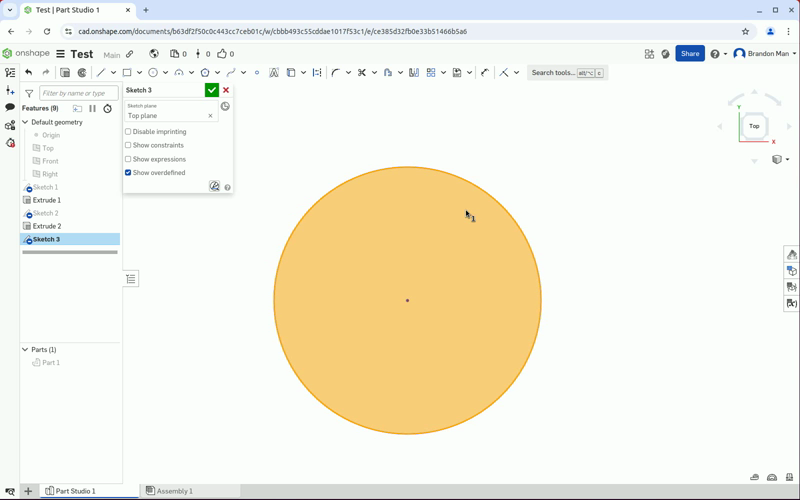
scroll(-6)
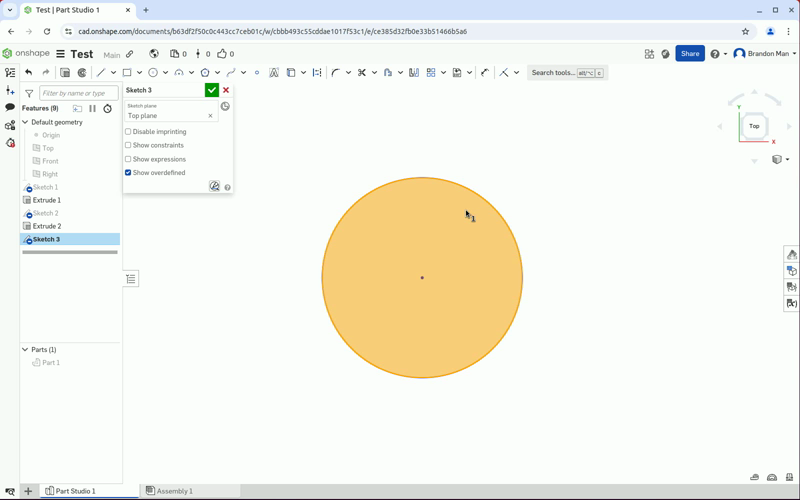
scroll(-6)
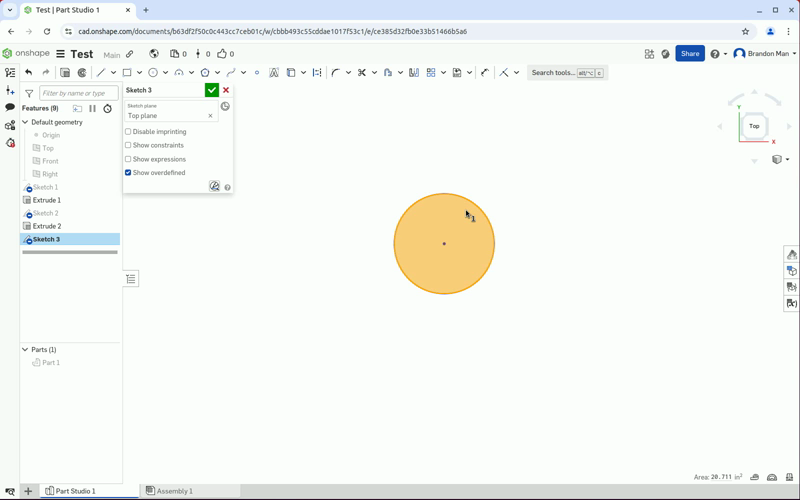
scroll(-6)
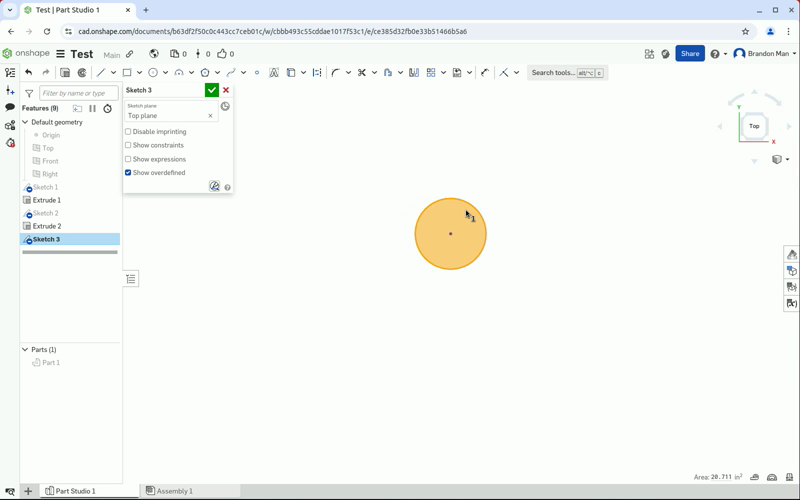
scroll(-6)
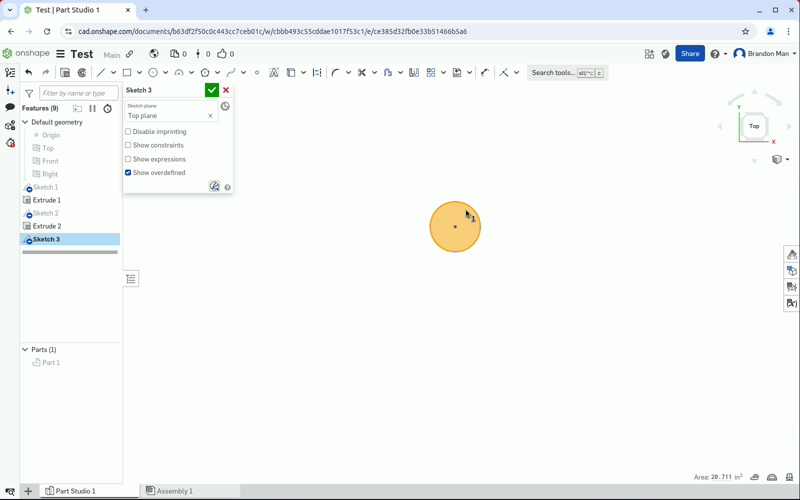
scroll(-6)
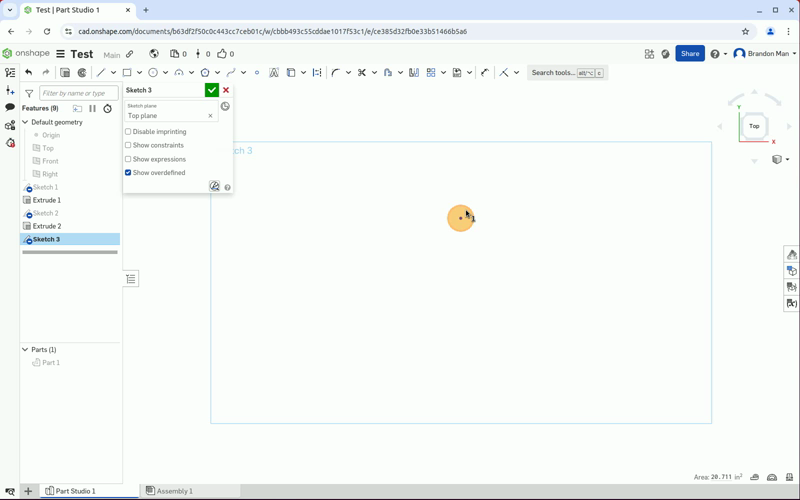
mouse_move(73, 352)
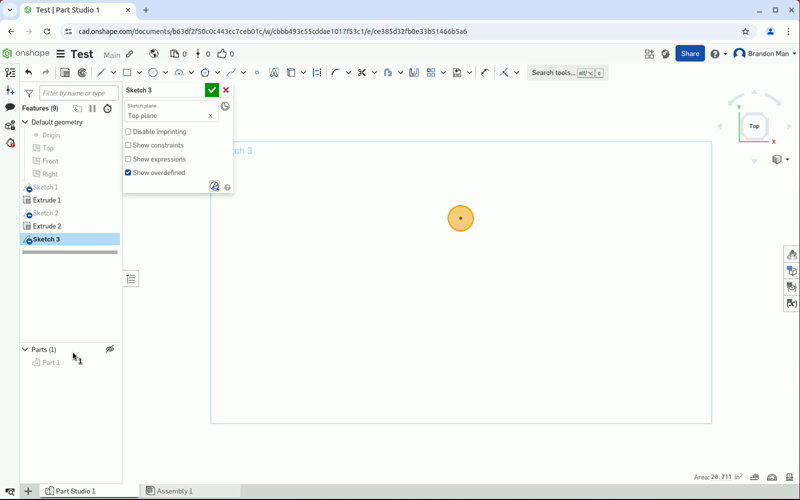
key(shift+y)
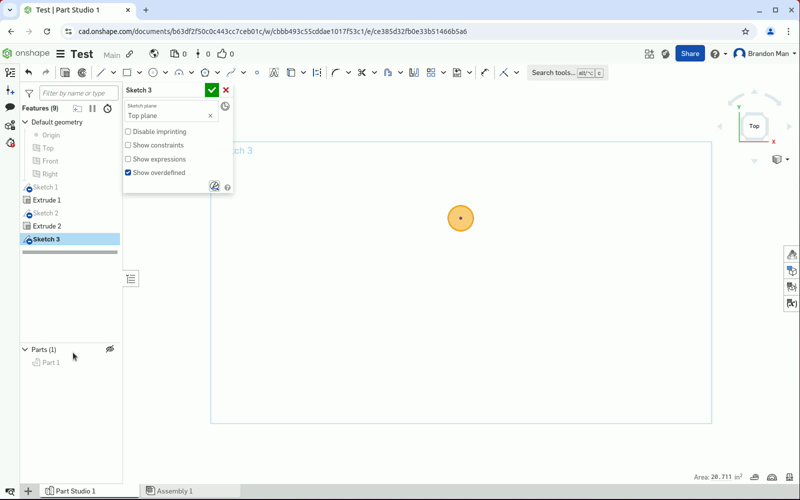
key(shift+e)
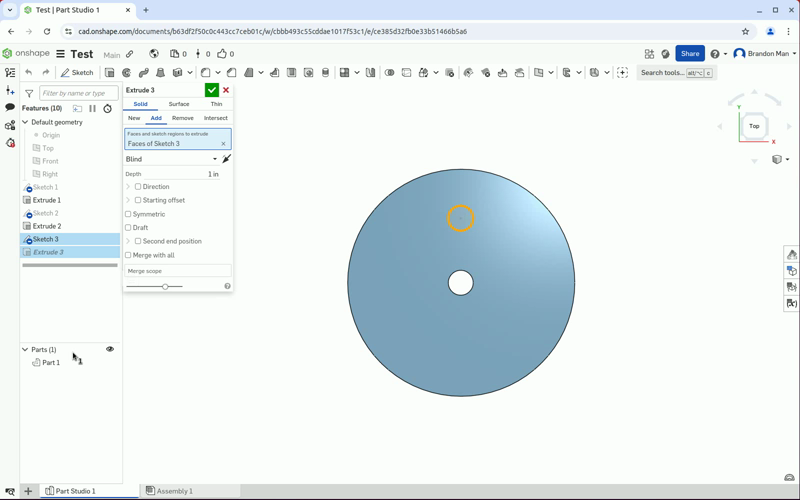
mouse_move(143, 106)
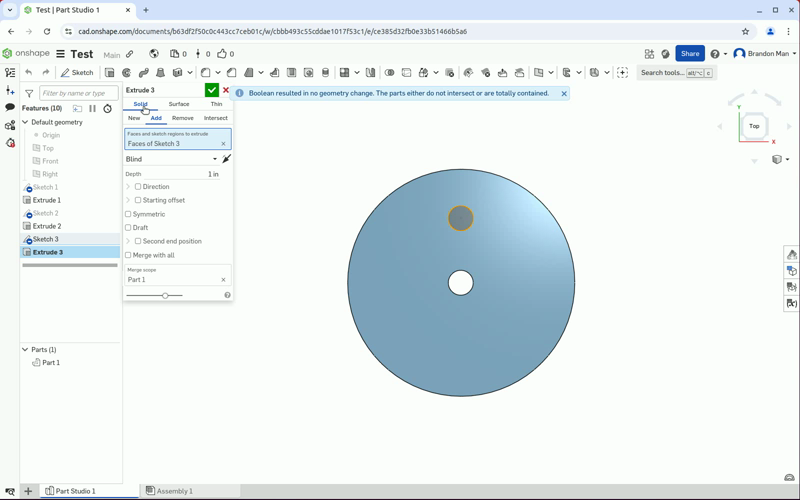
click(143, 106)
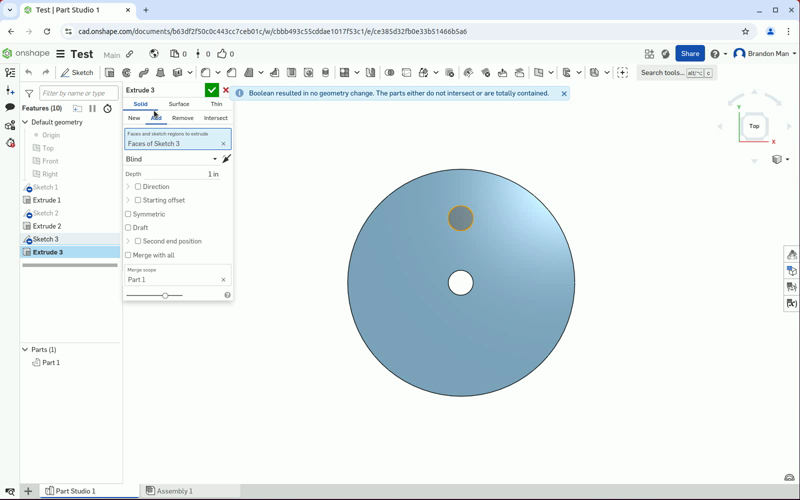
mouse_move(186, 120)
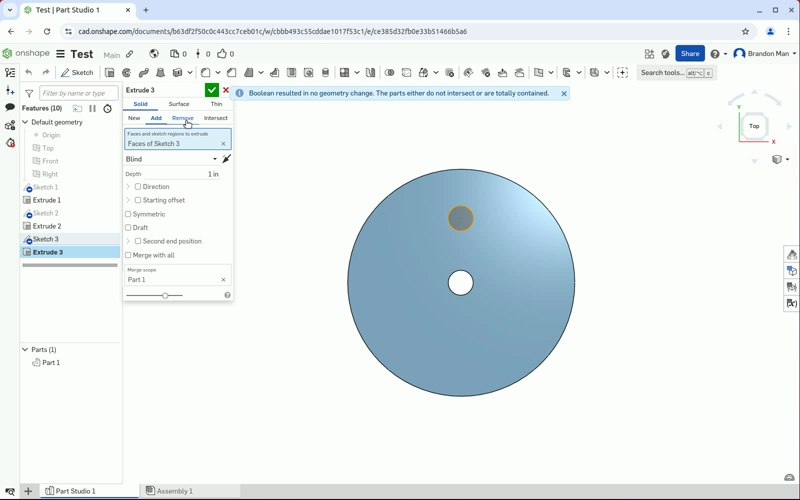
click(186, 120)
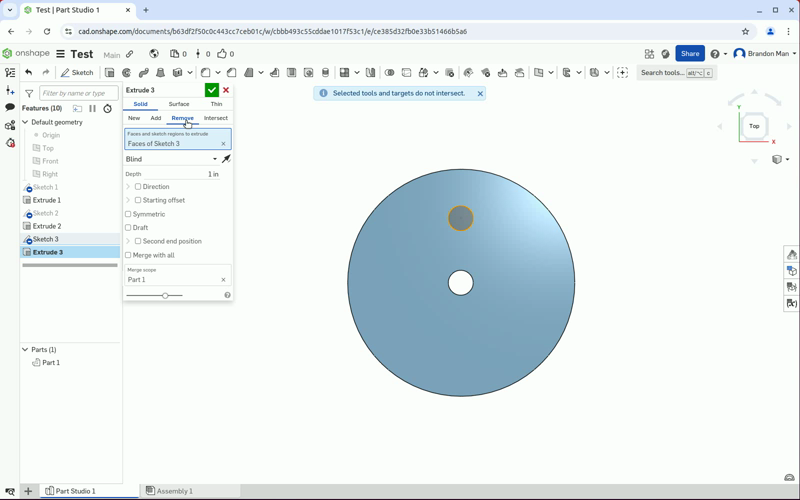
key(tab, 4)
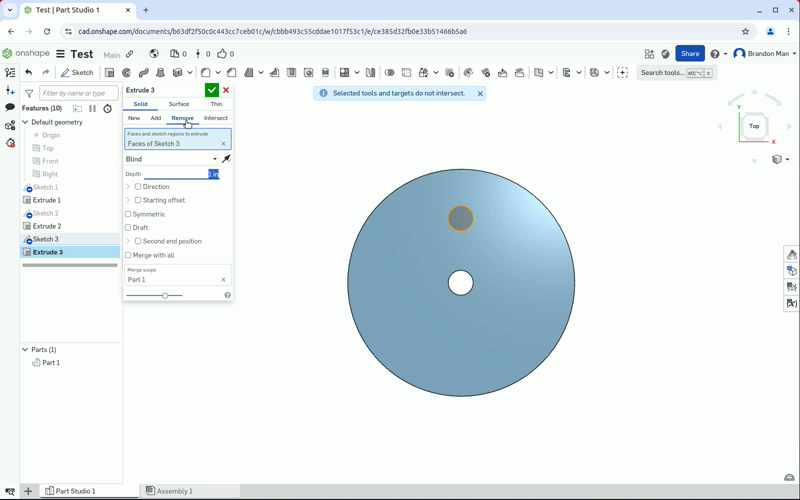
text(-5.777)
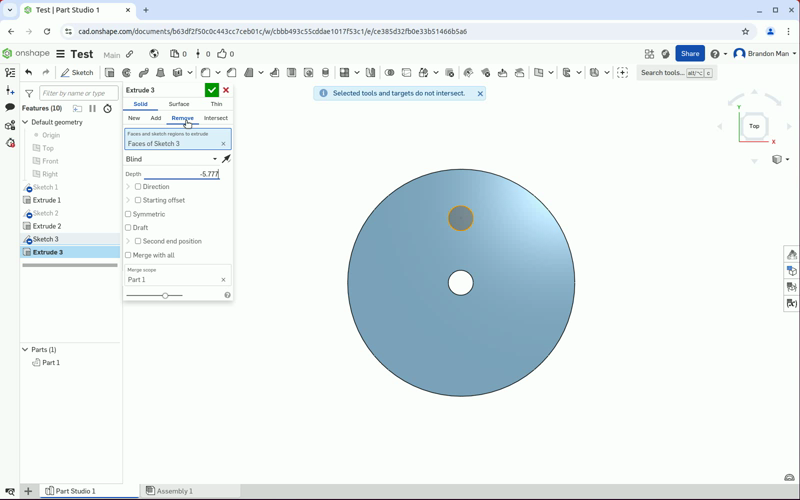
key(tab, 6)
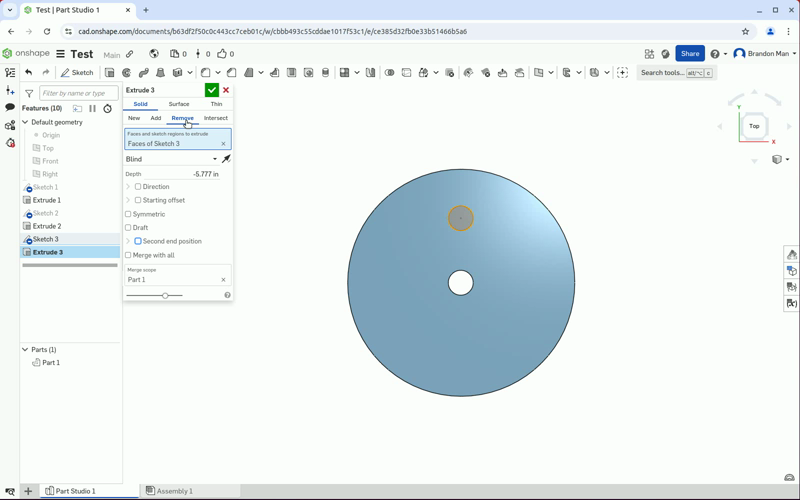
key(space)
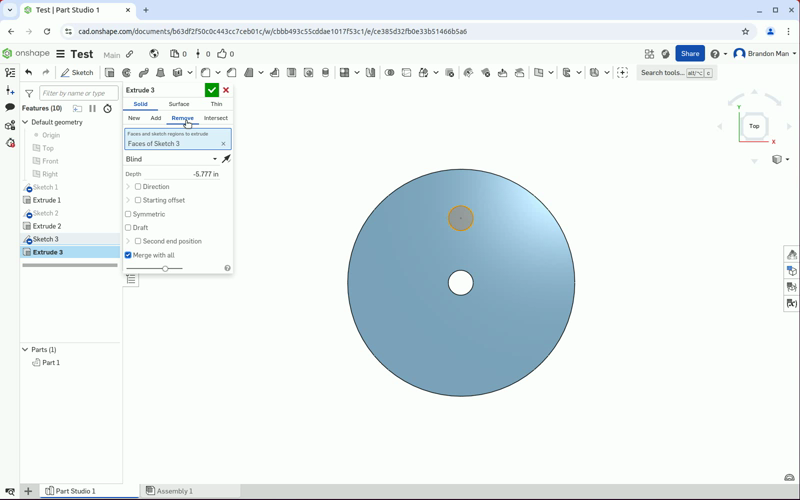
key(enter)
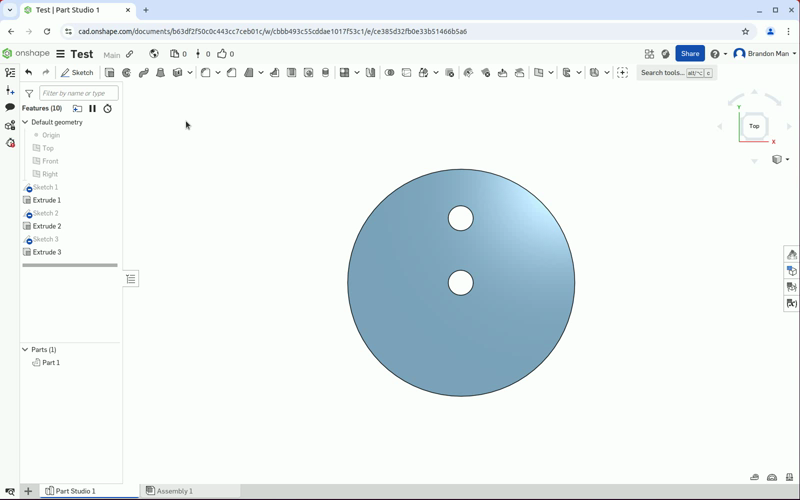
key(shift+h)
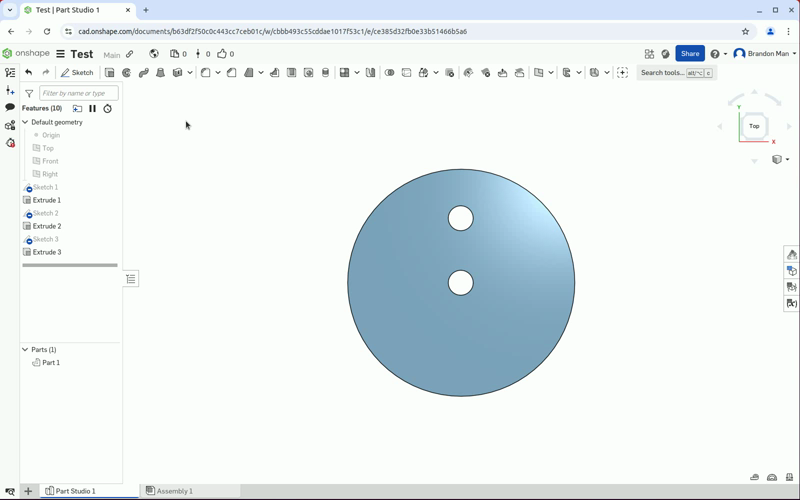
key(shift+h)
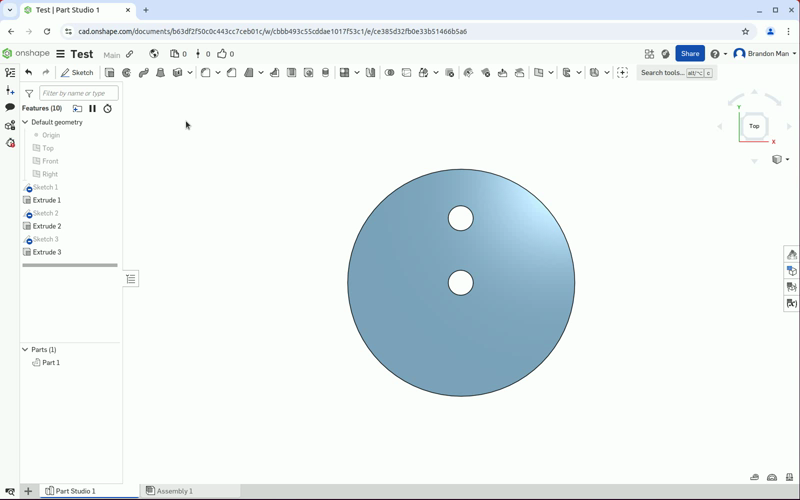
mouse_move(73, 189)
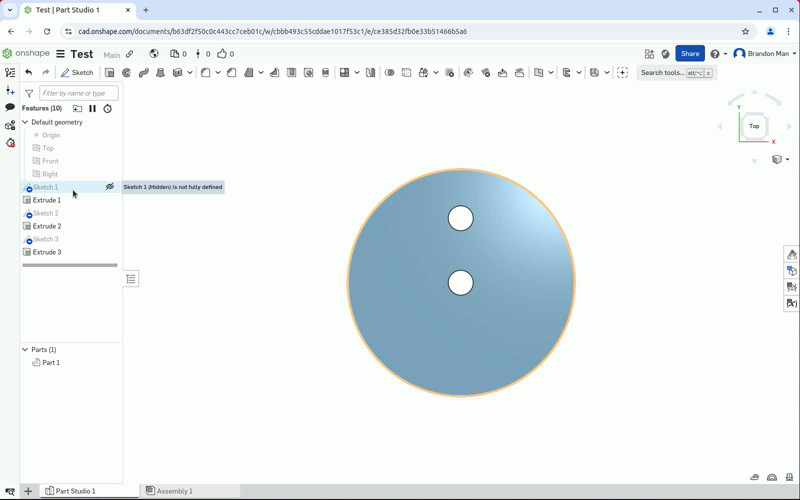
click(73, 189)
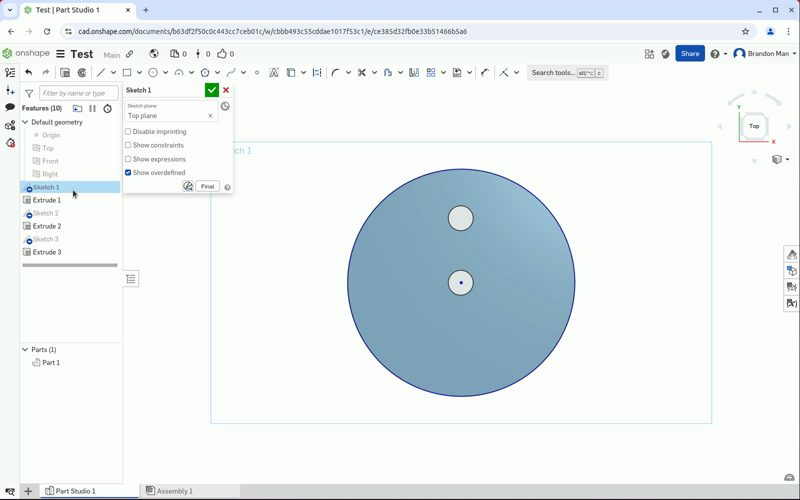
mouse_move(229, 92)
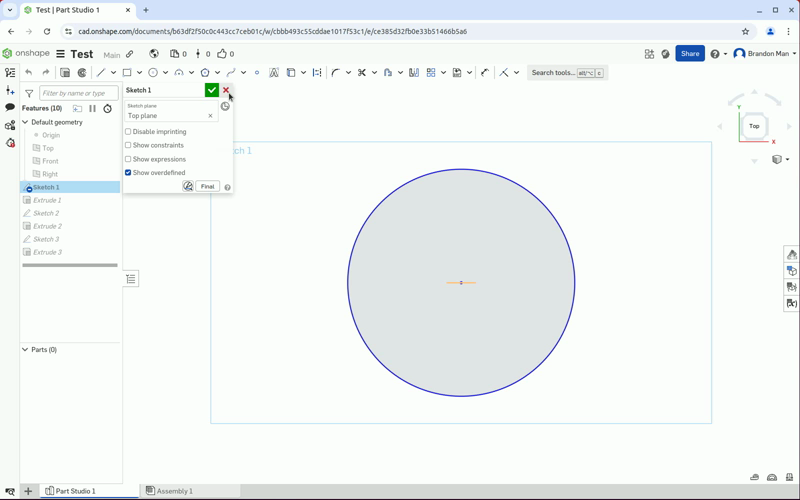
click(229, 92)
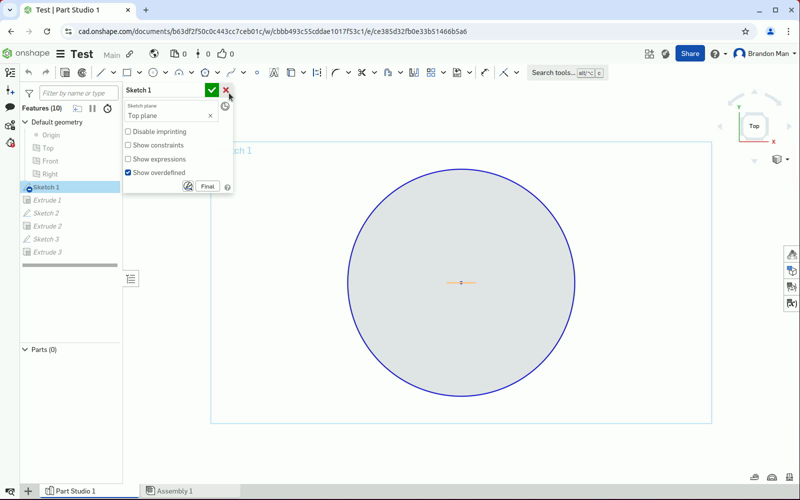
key(shift+s)
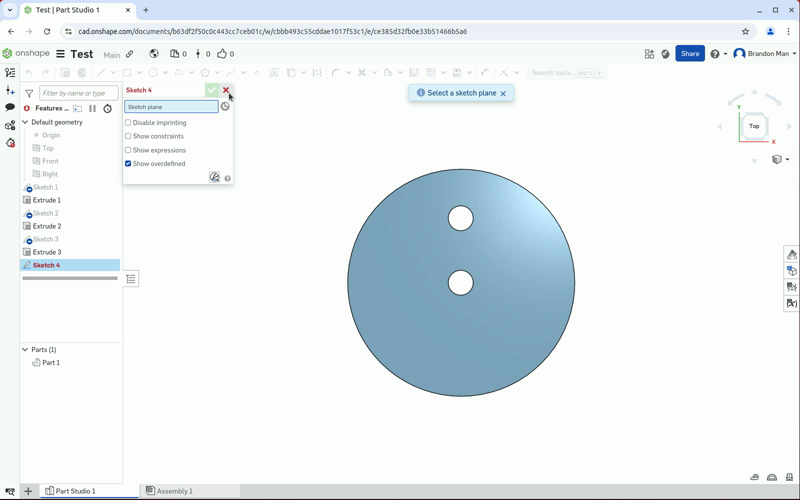
mouse_move(73, 150)
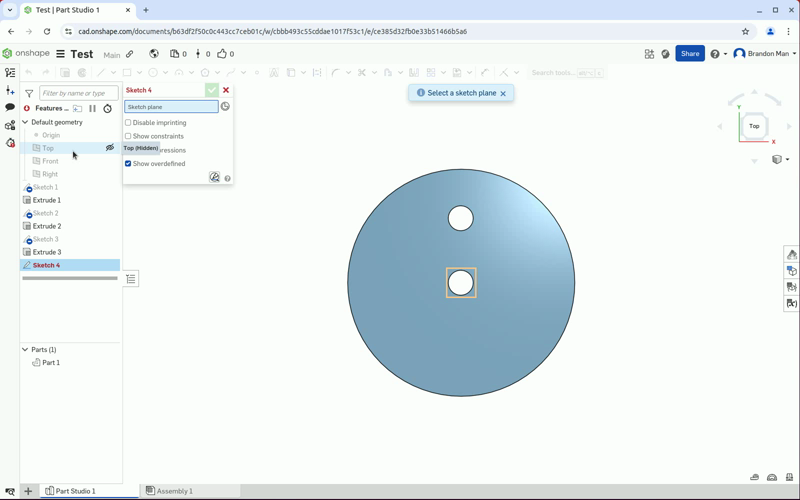
click(73, 150)
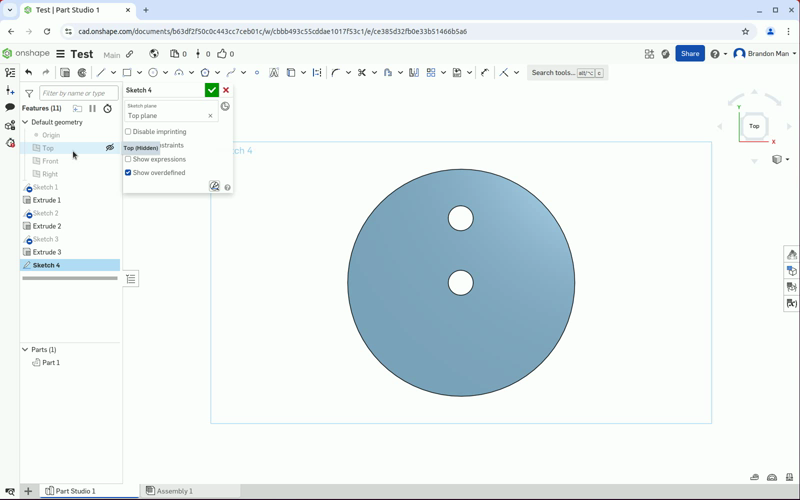
mouse_move(73, 352)
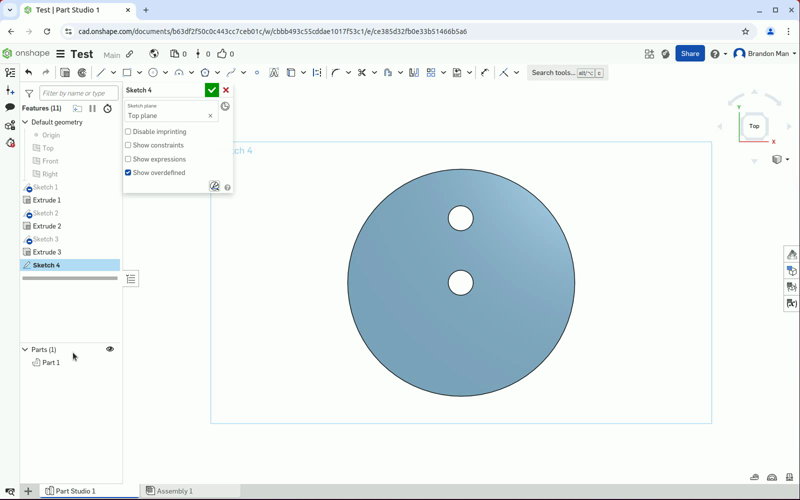
key(y)
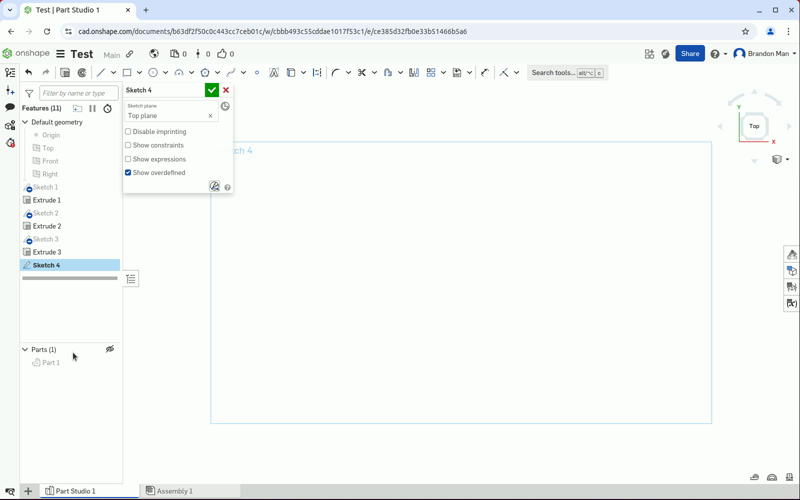
key(c)
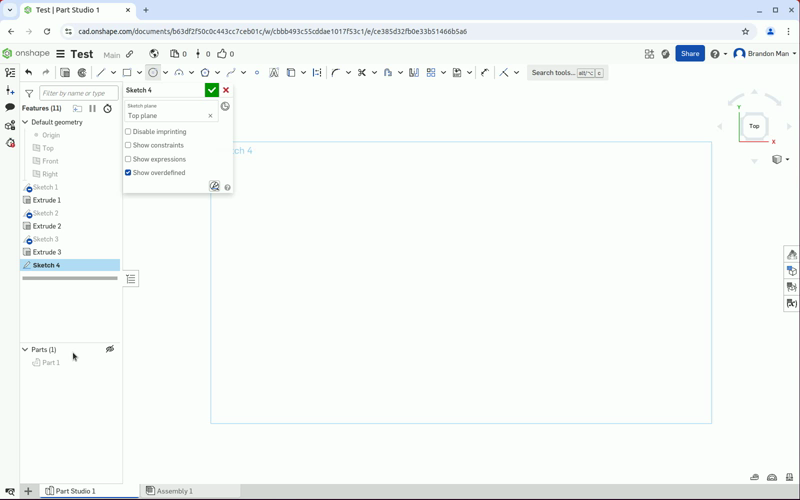
key_down(shift)
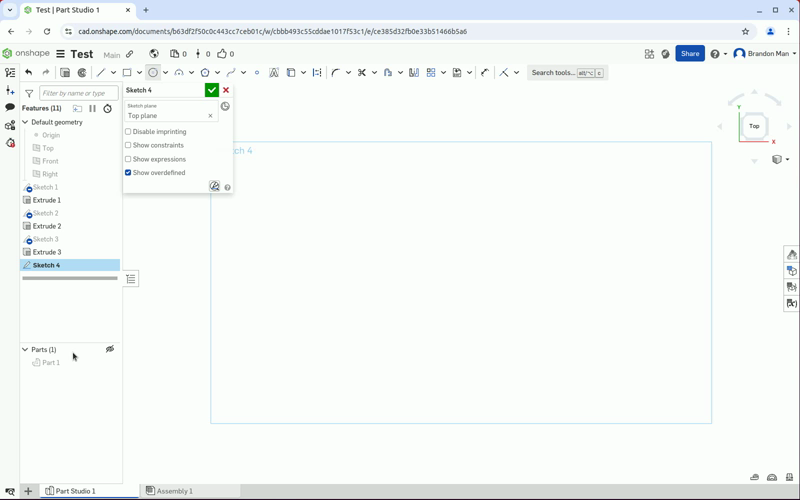
mouse_move(404, 315)
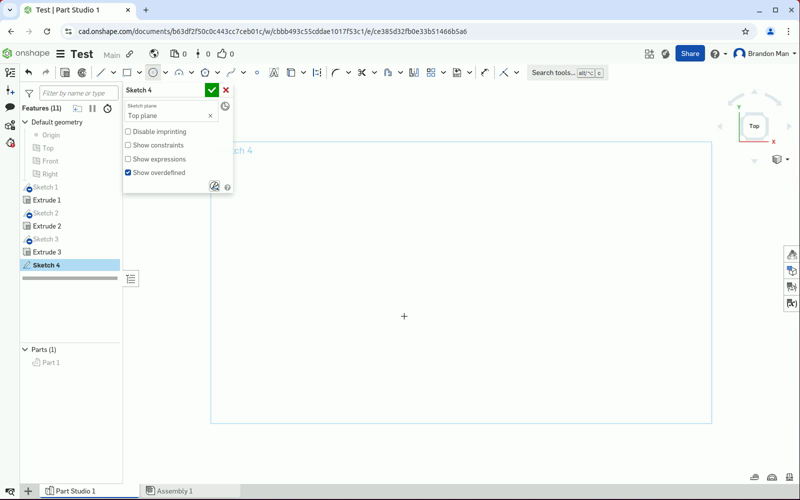
click(404, 315)
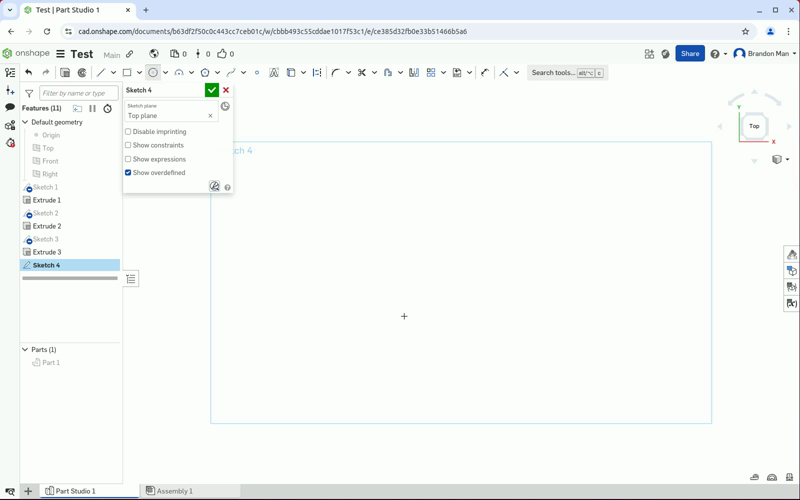
key_up(shift)
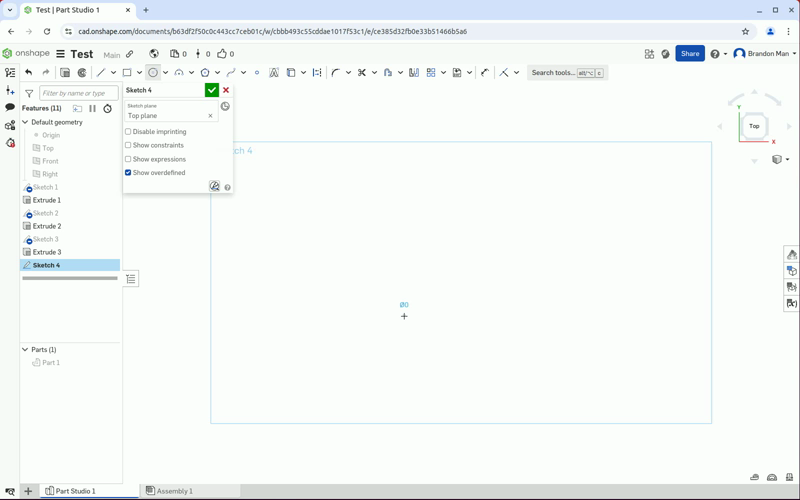
mouse_move(416, 315)
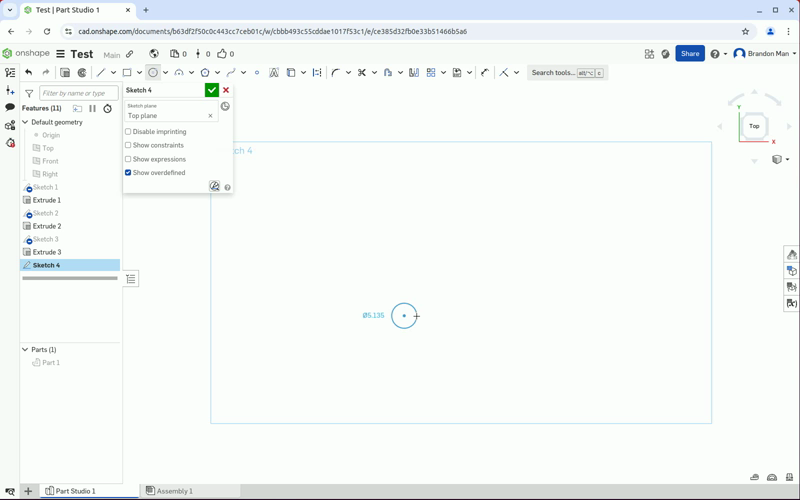
click(416, 315)
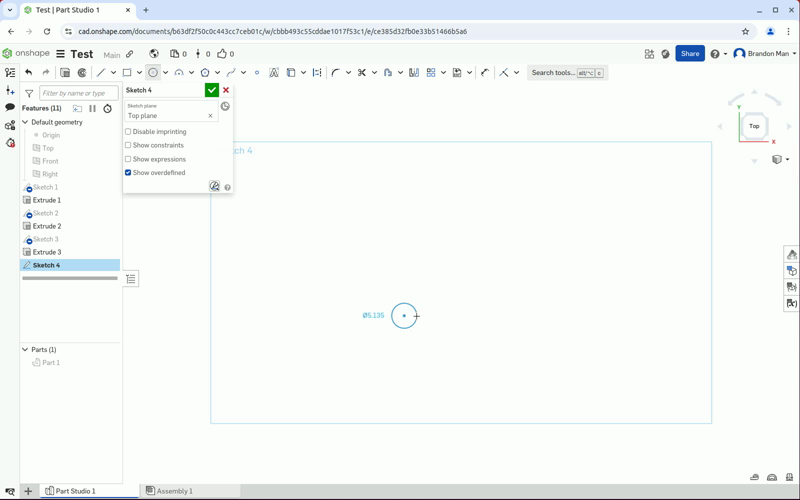
key(esc)
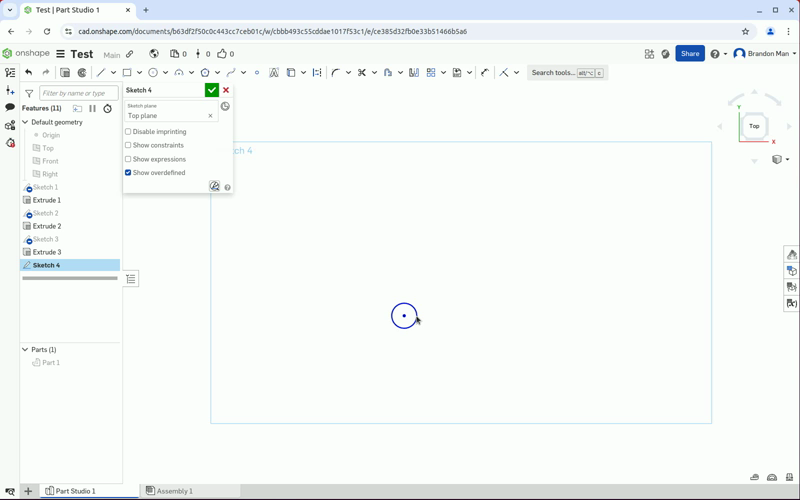
mouse_move(393, 312)
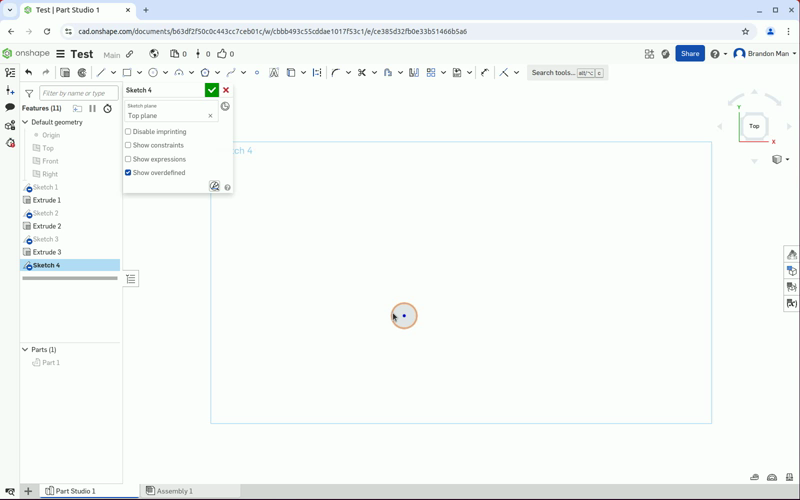
scroll(6)
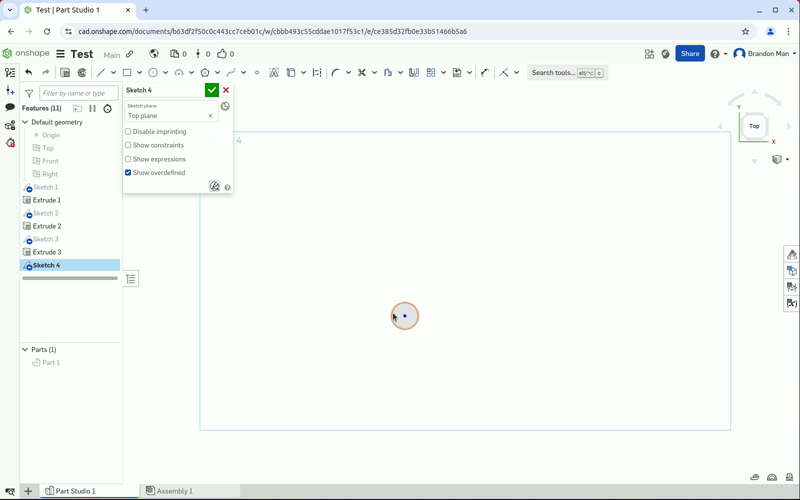
scroll(6)
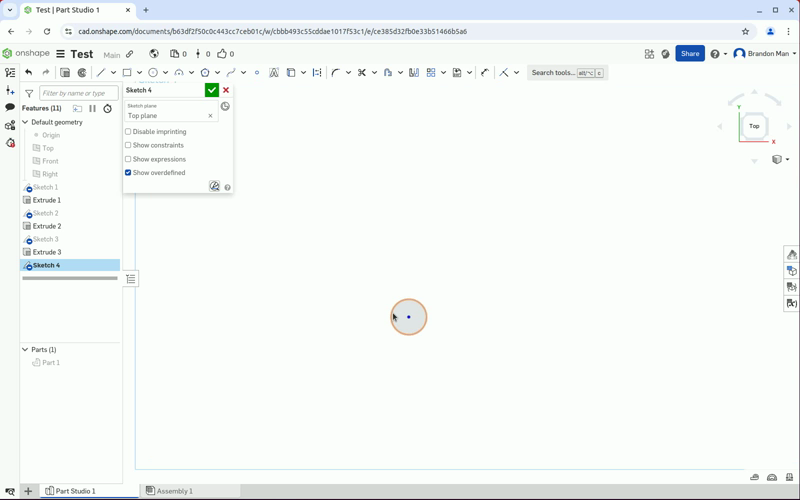
scroll(6)
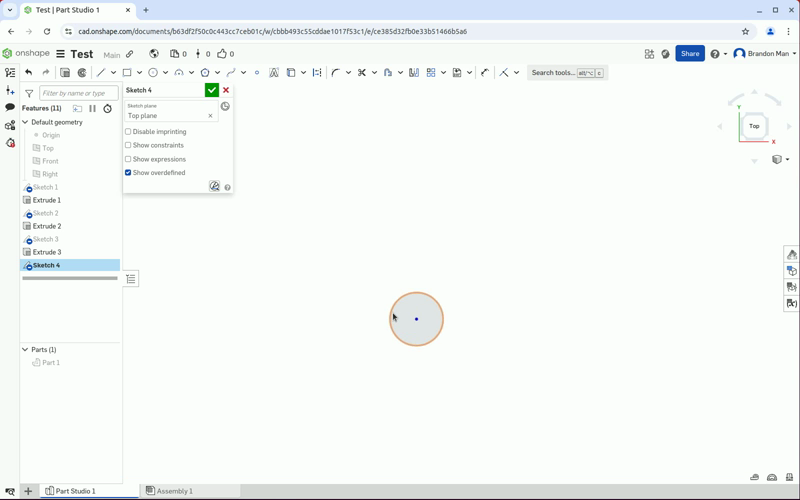
scroll(6)
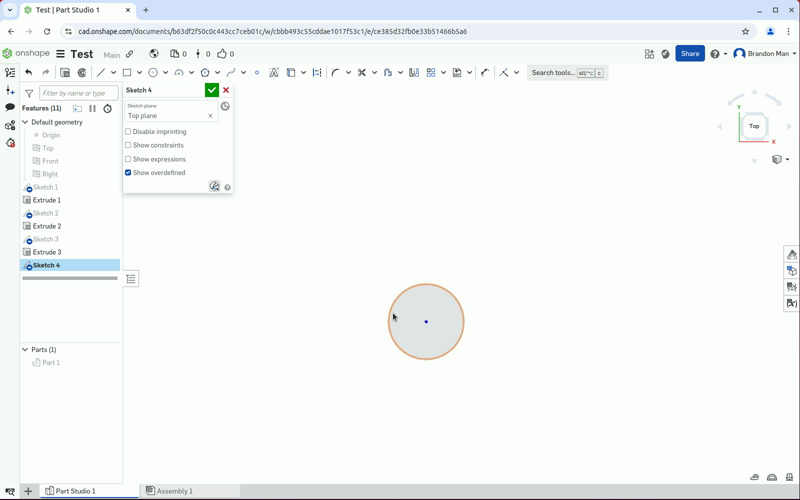
scroll(6)
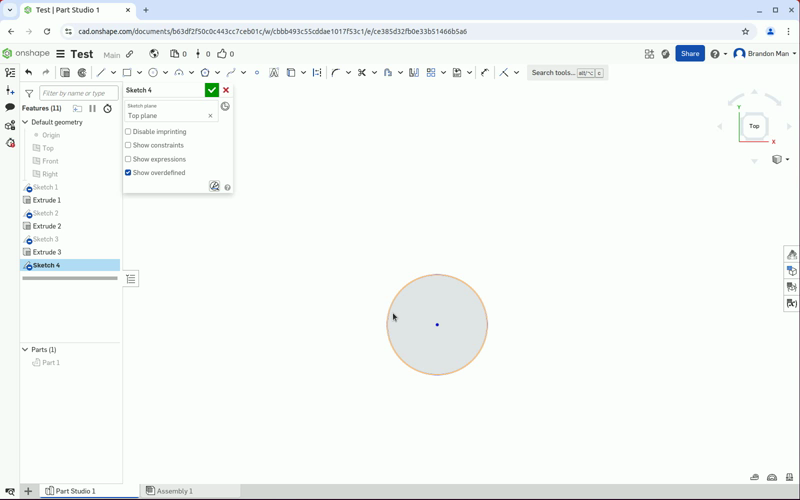
scroll(6)
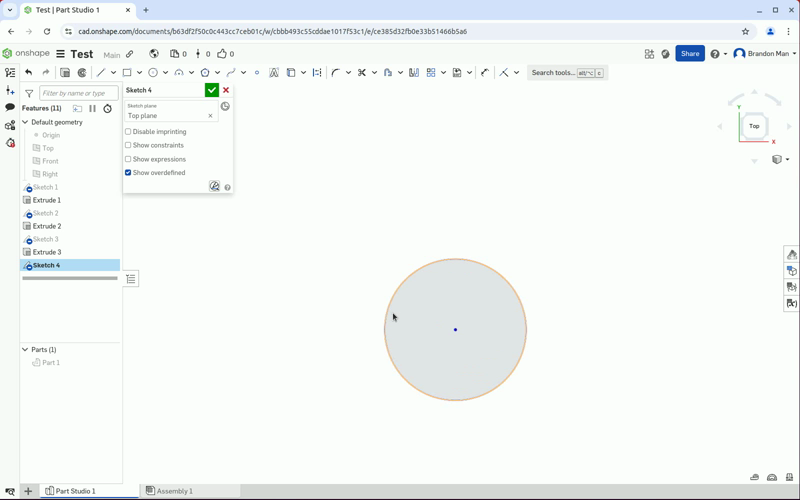
scroll(6)
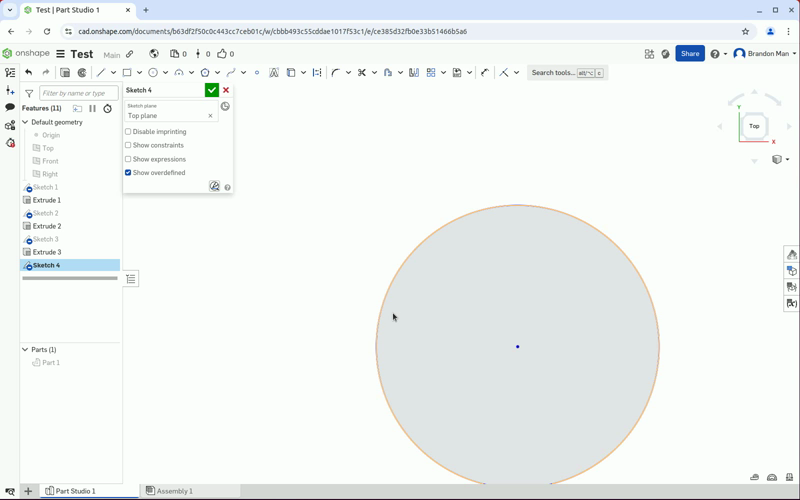
click(393, 312)
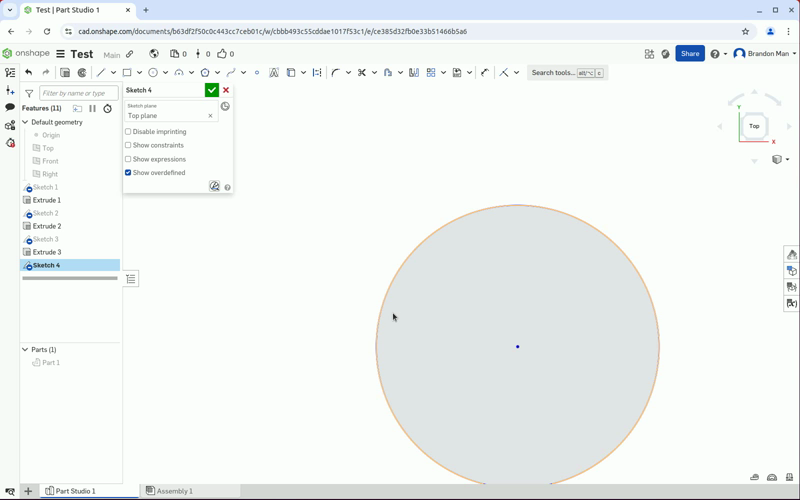
scroll(-6)
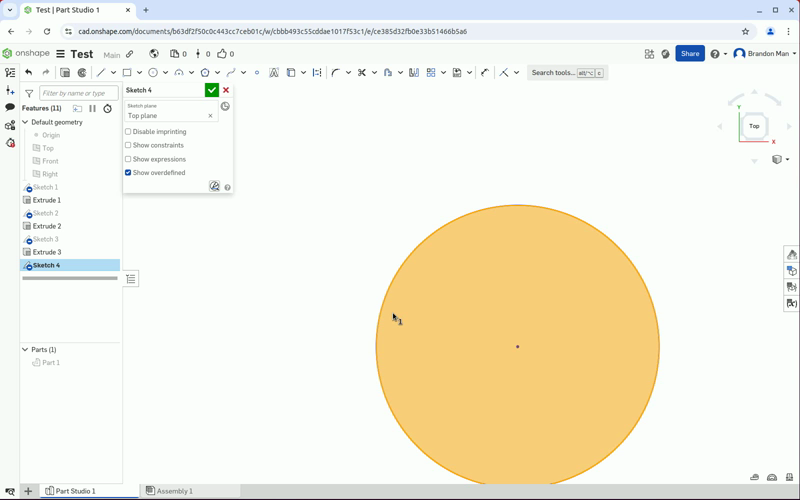
scroll(-6)
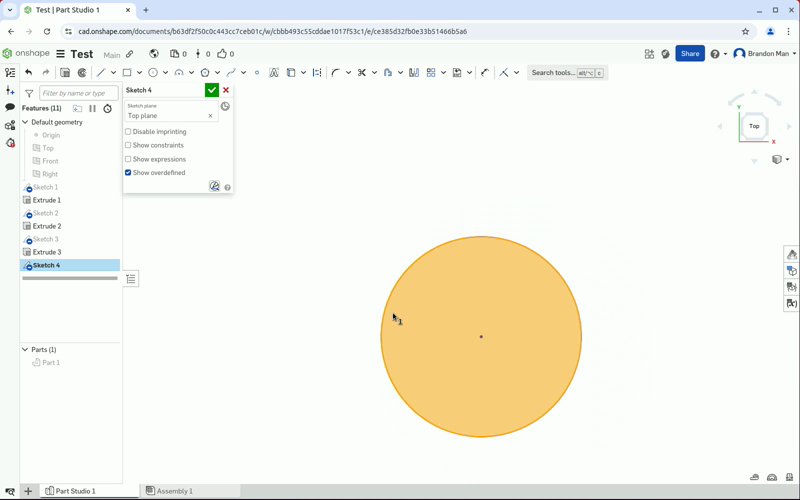
scroll(-6)
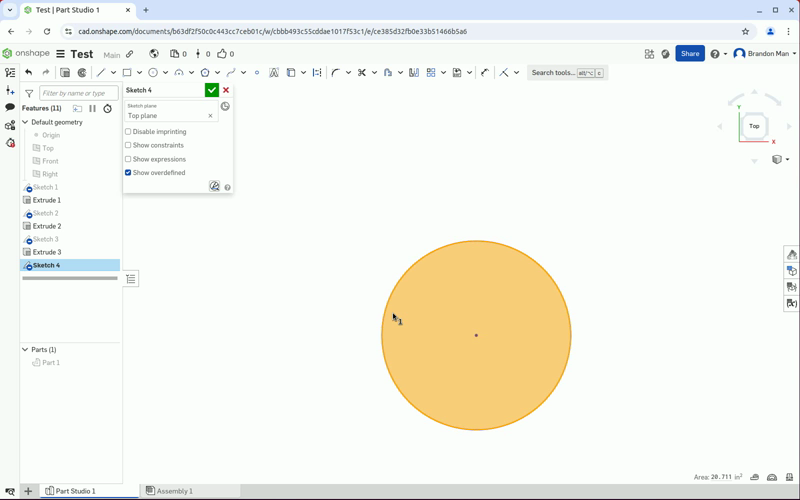
scroll(-6)
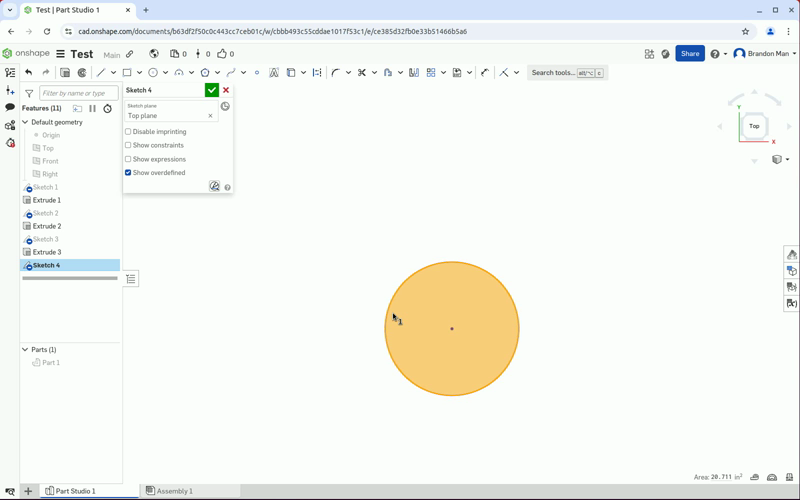
scroll(-6)
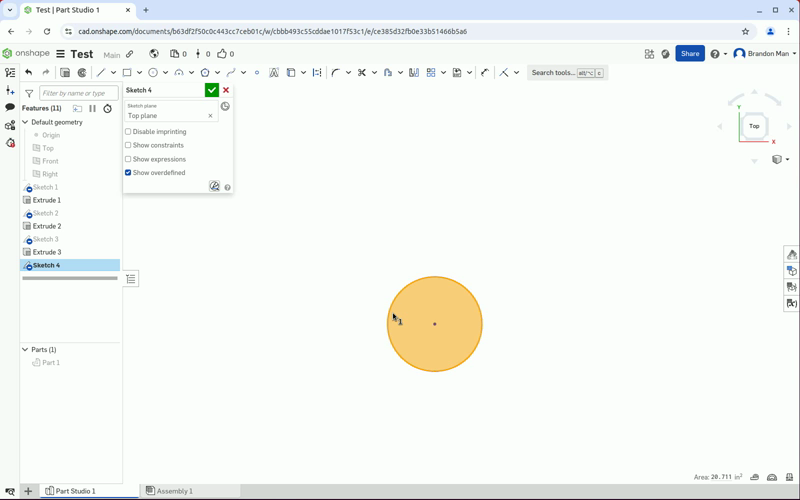
scroll(-6)
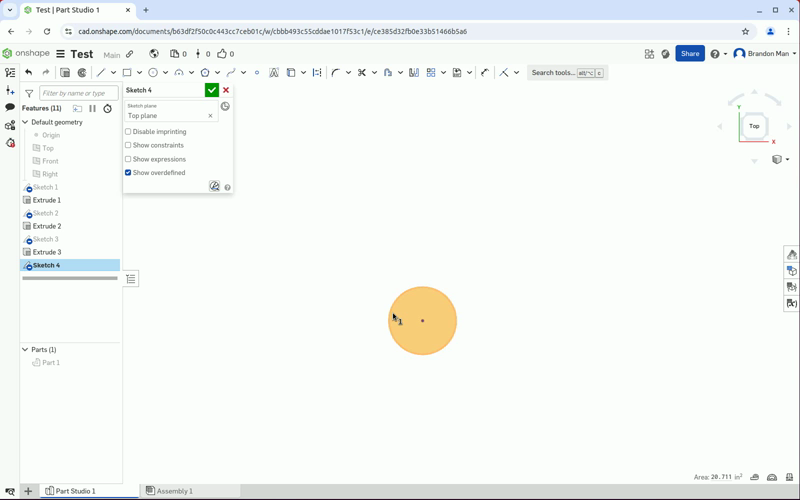
scroll(-6)
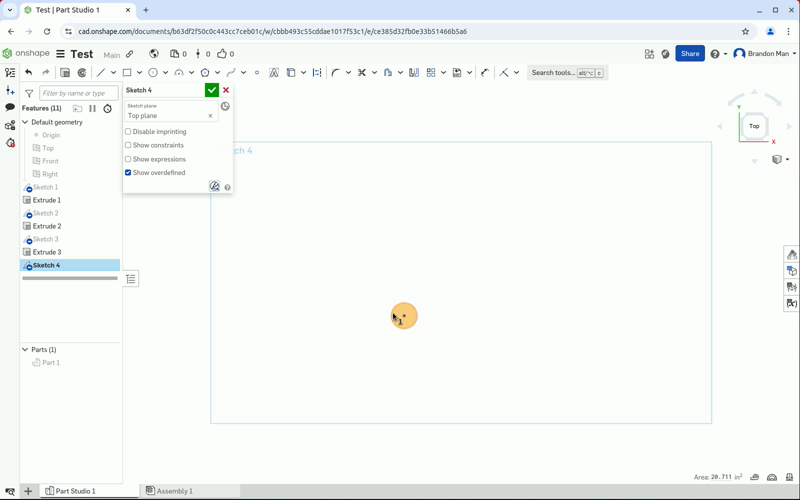
mouse_move(73, 352)
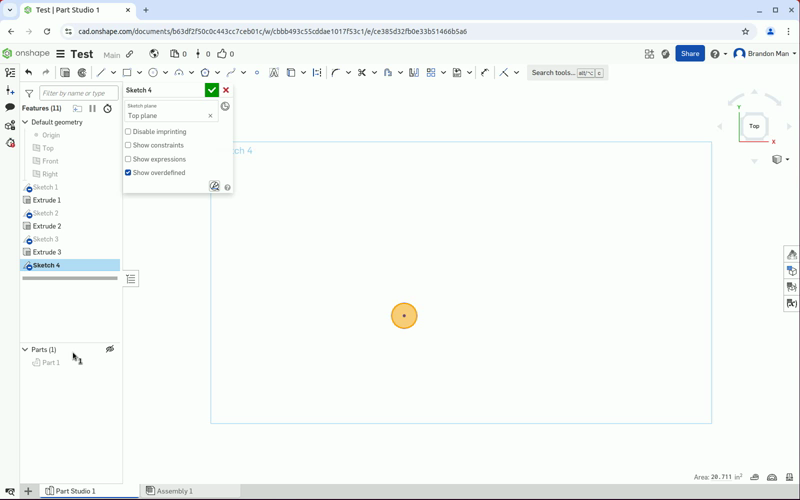
key(shift+y)
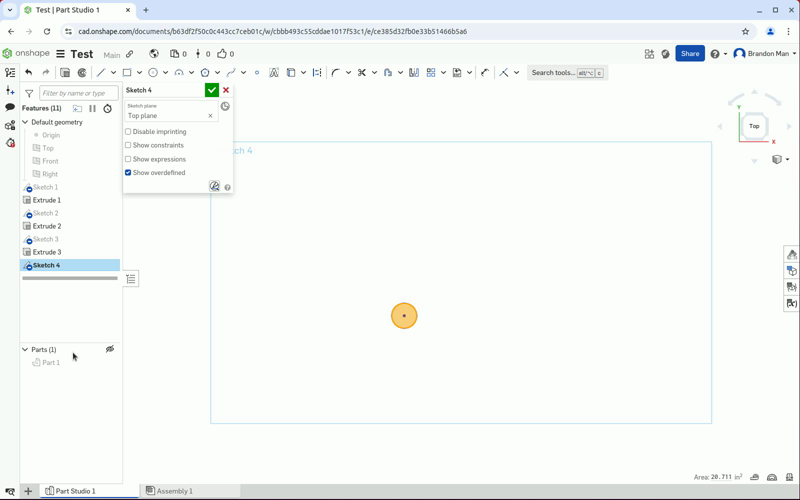
key(shift+e)
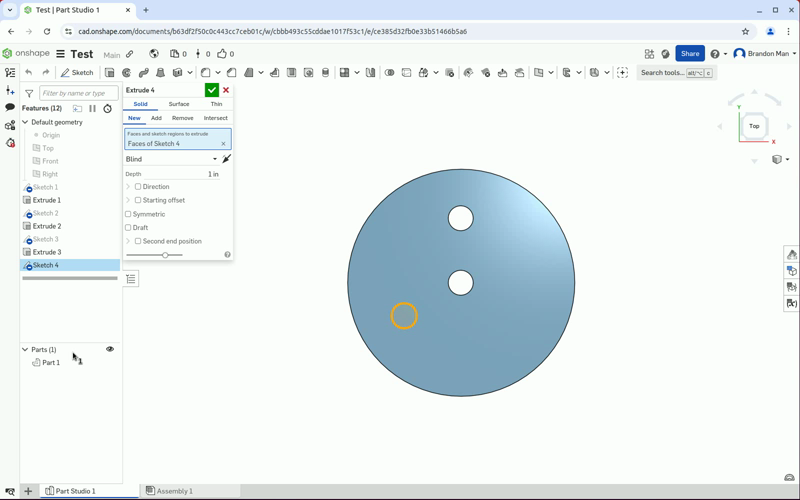
mouse_move(143, 106)
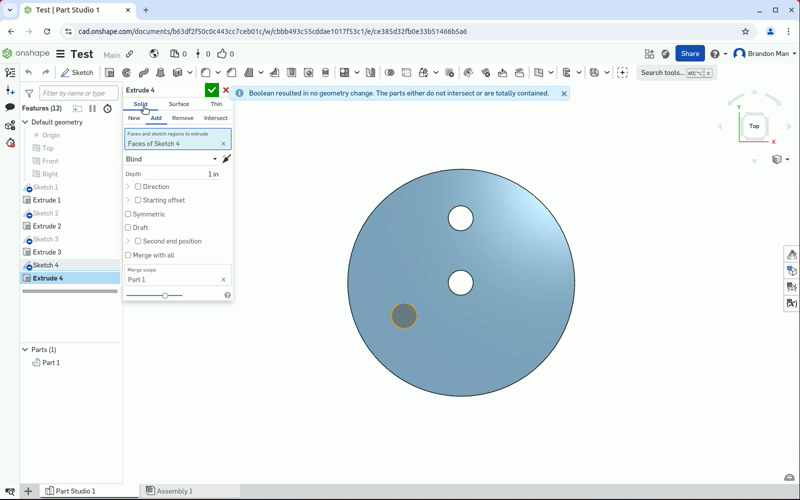
click(143, 106)
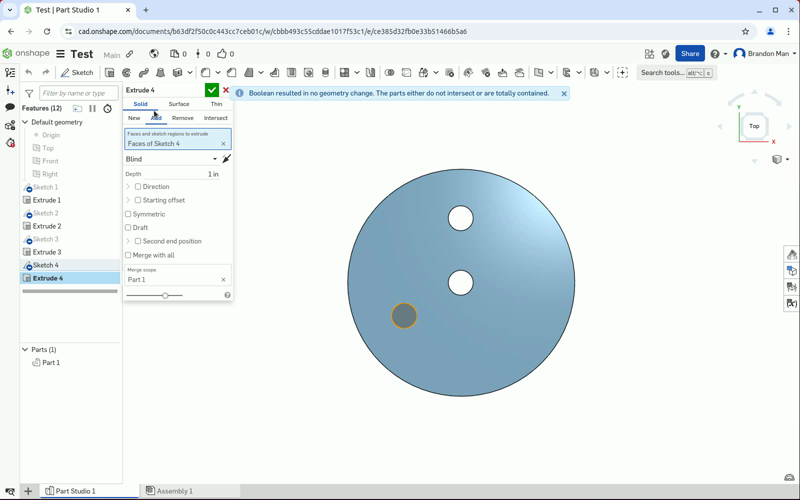
mouse_move(186, 120)
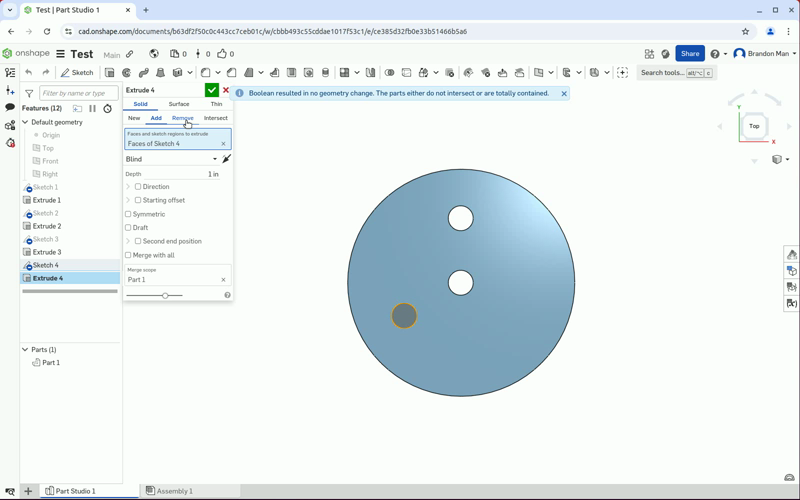
click(186, 120)
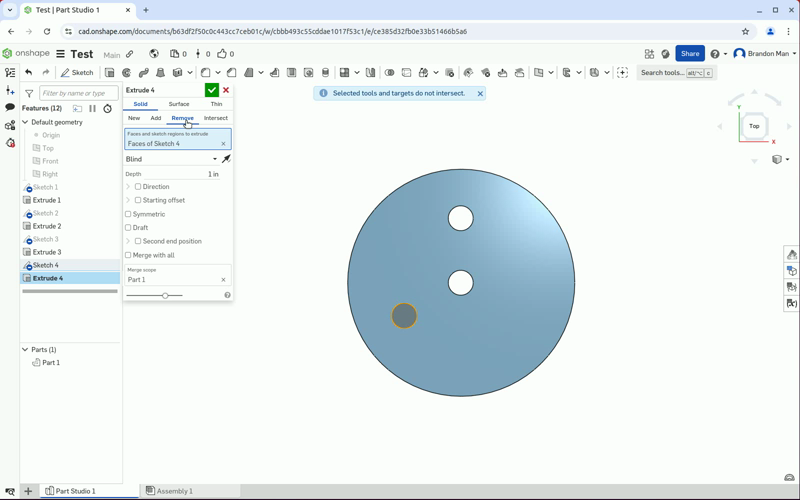
key(tab, 4)
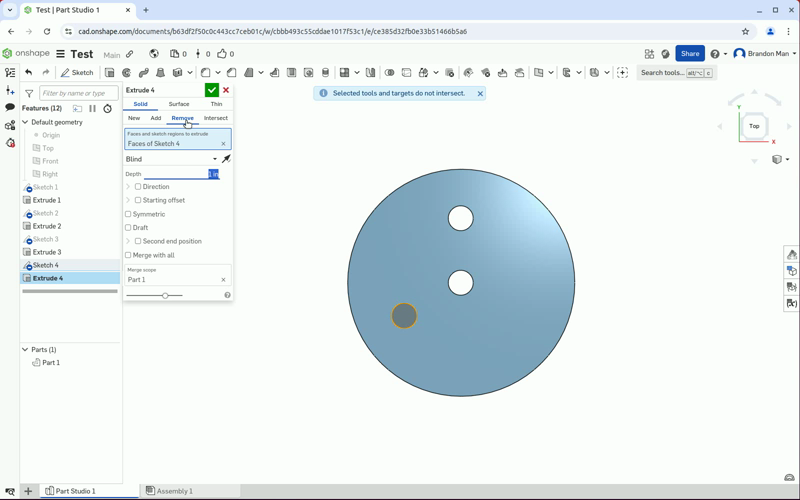
text(-5.777)
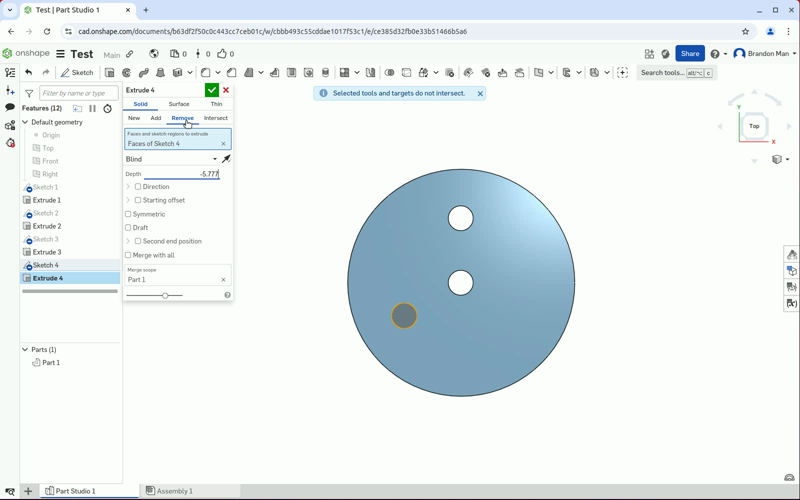
key(tab, 6)
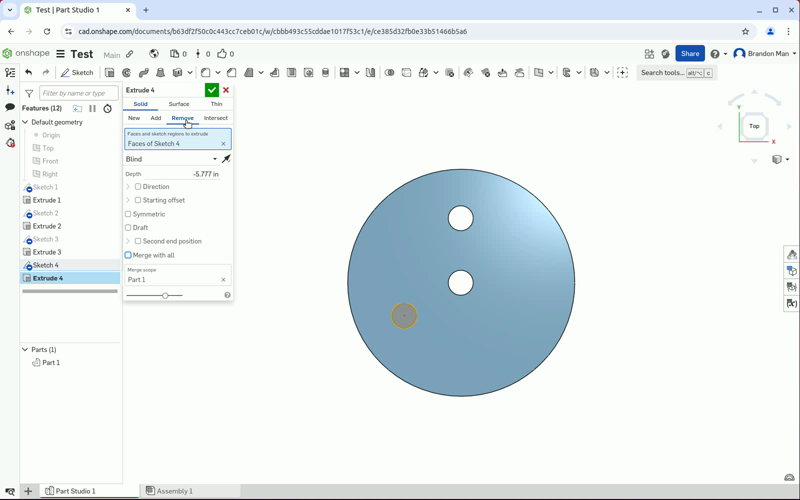
key(space)
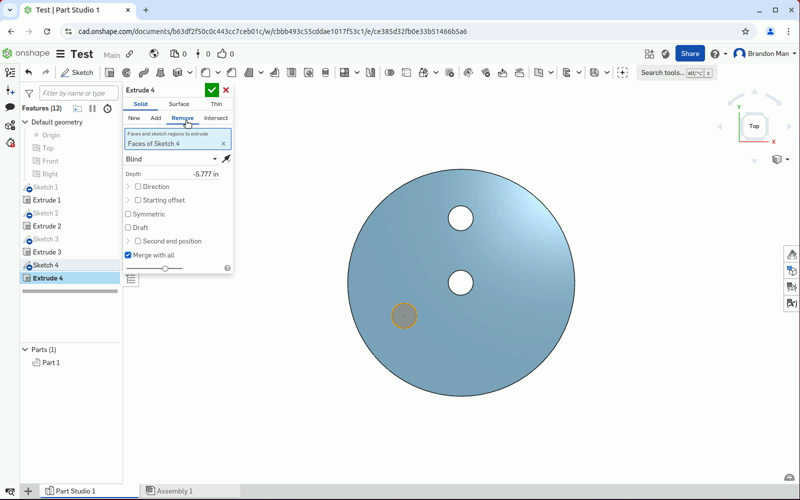
key(enter)
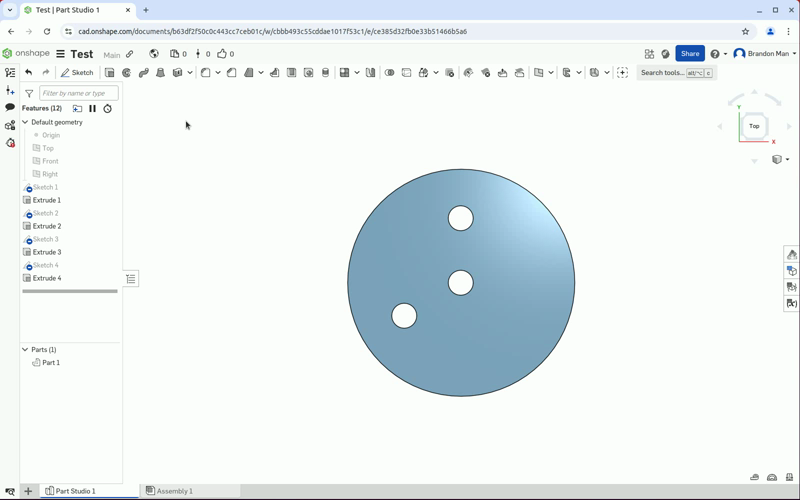
key(shift+h)
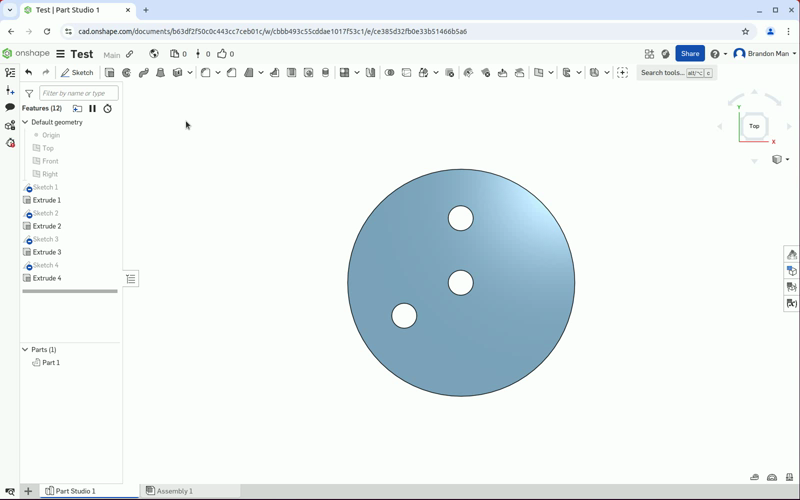
key(shift+h)
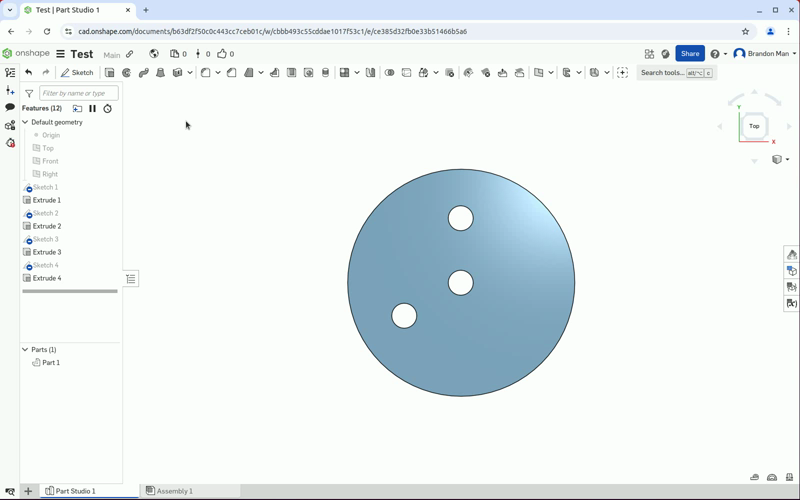
mouse_move(73, 189)
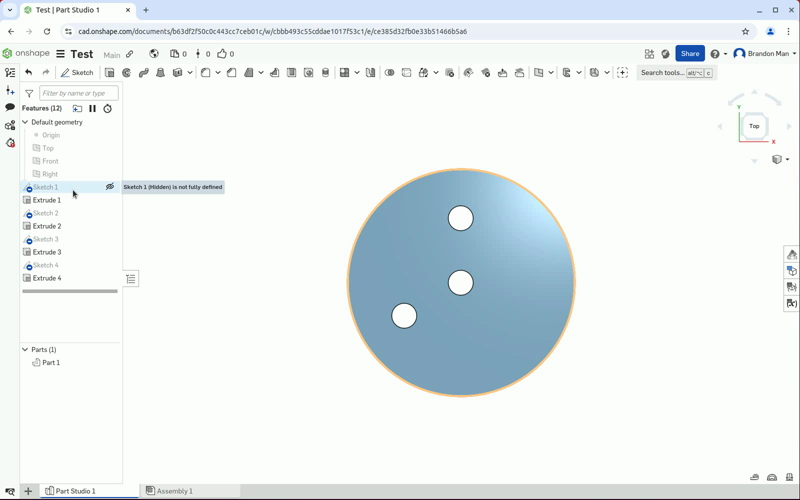
click(73, 189)
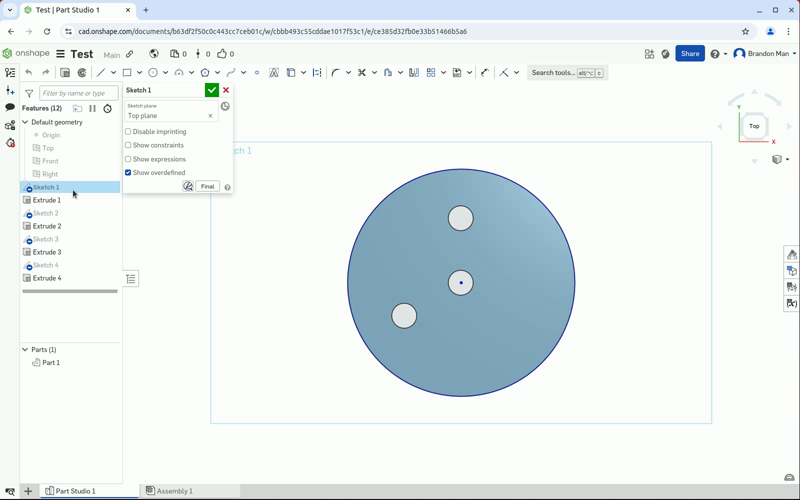
mouse_move(229, 92)
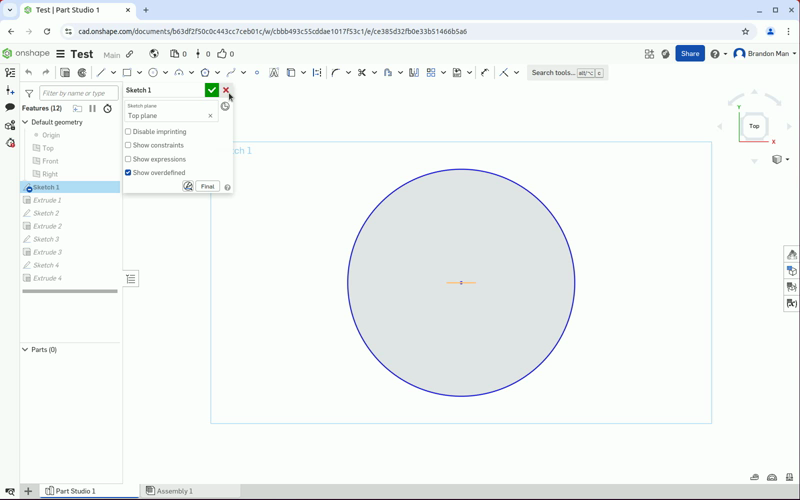
click(229, 92)
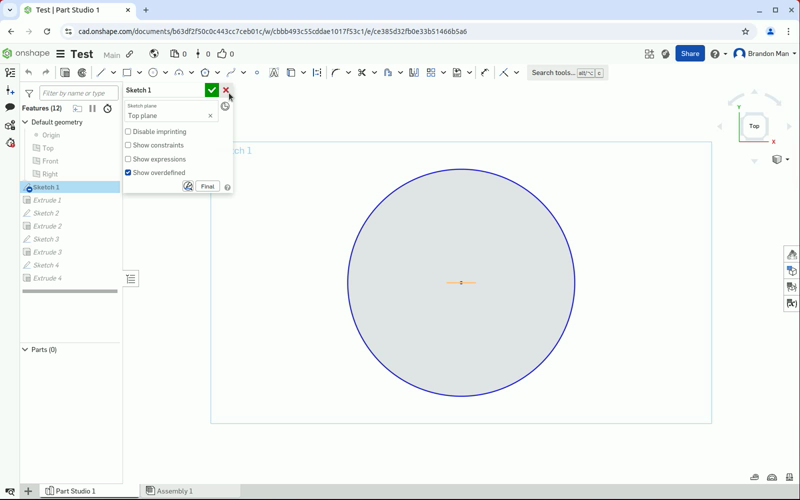
key(shift+s)
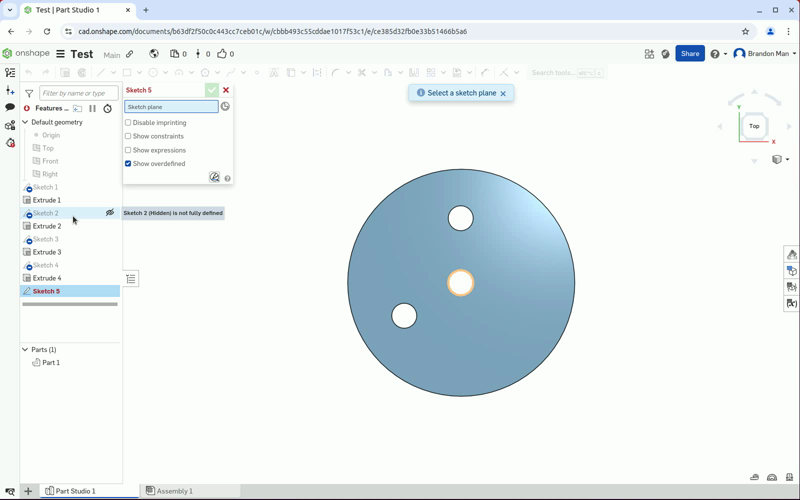
scroll(3)
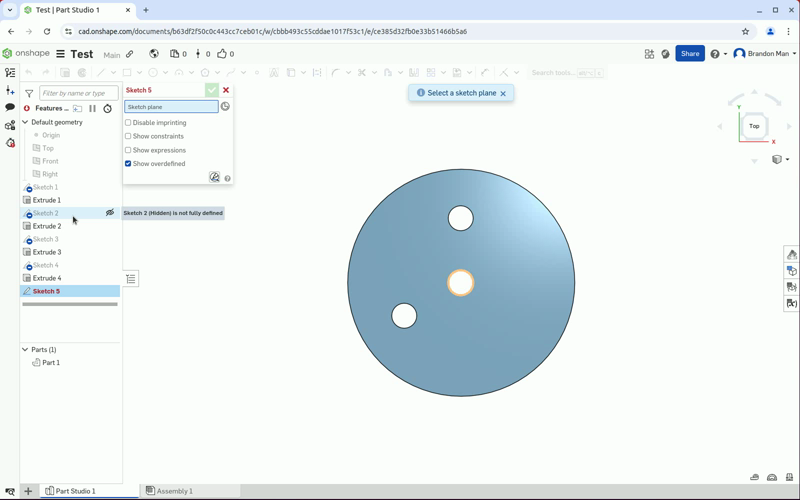
mouse_move(73, 150)
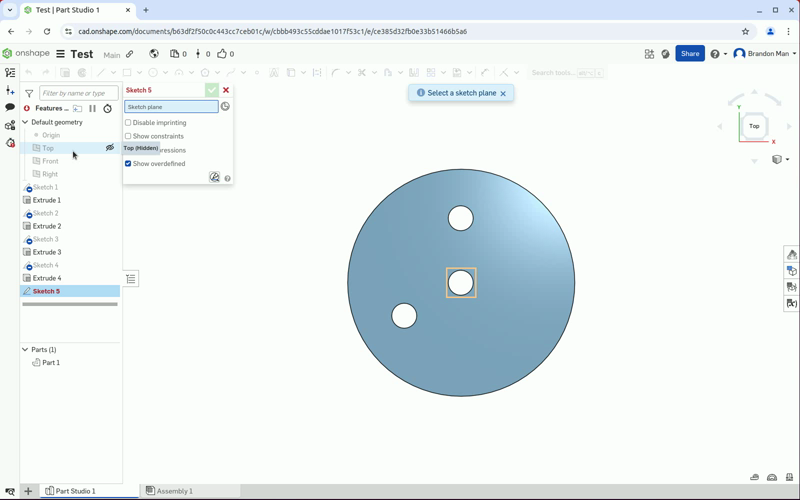
click(73, 150)
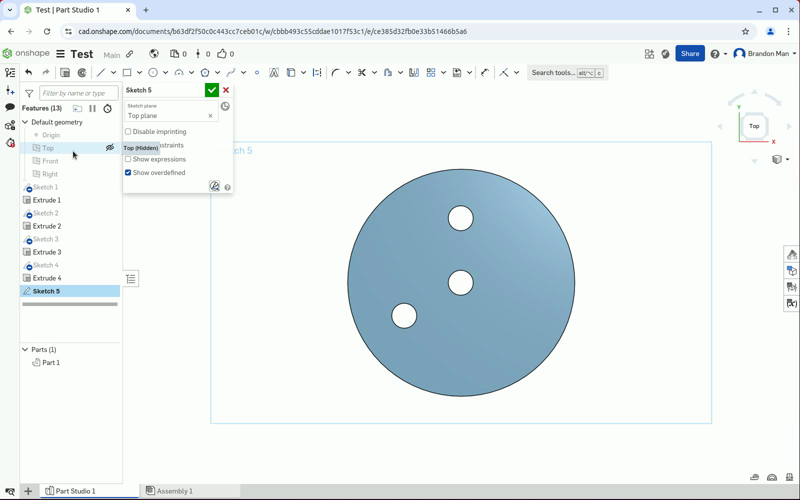
mouse_move(73, 352)
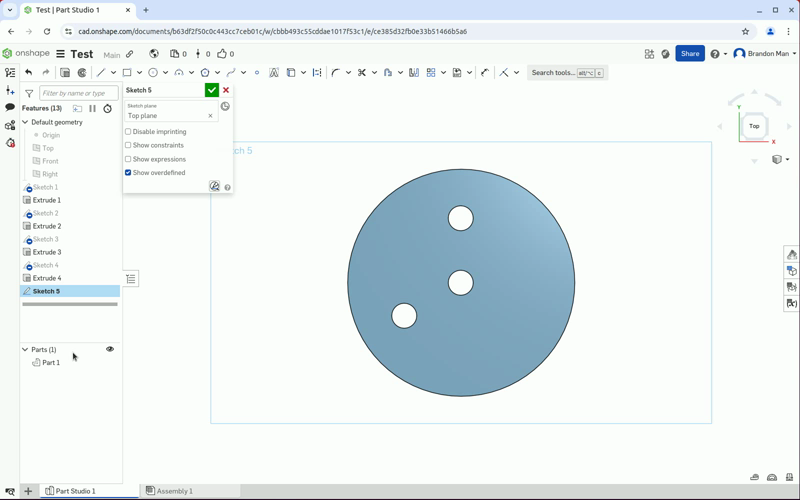
key(y)
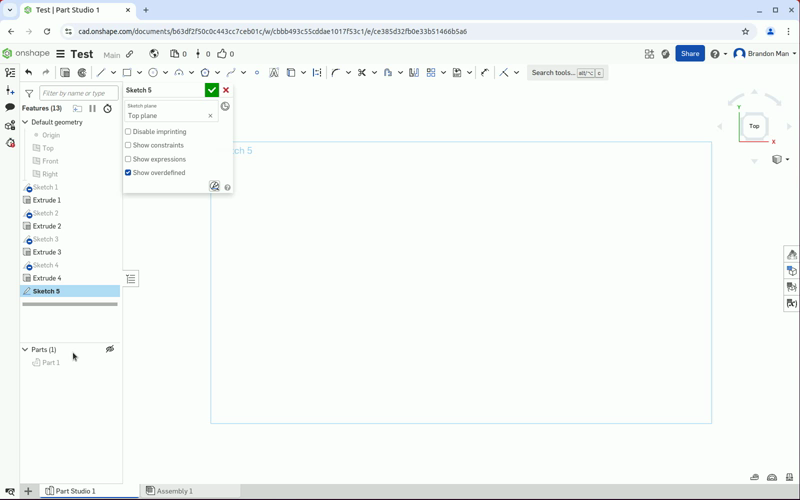
key(c)
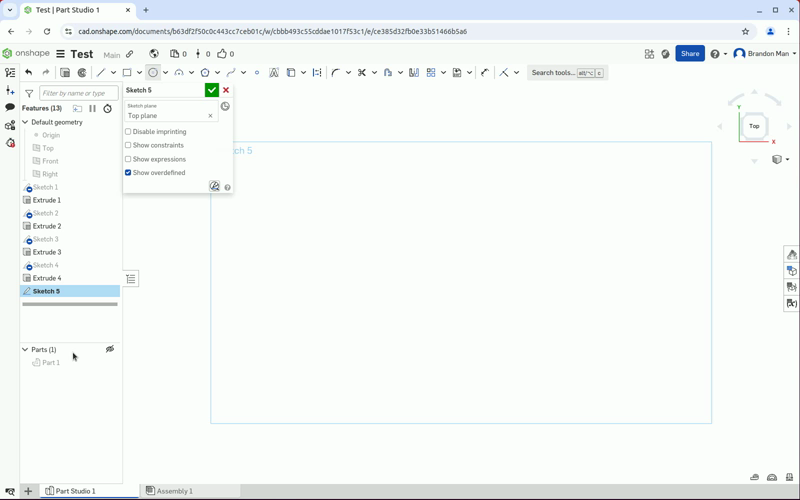
key_down(shift)
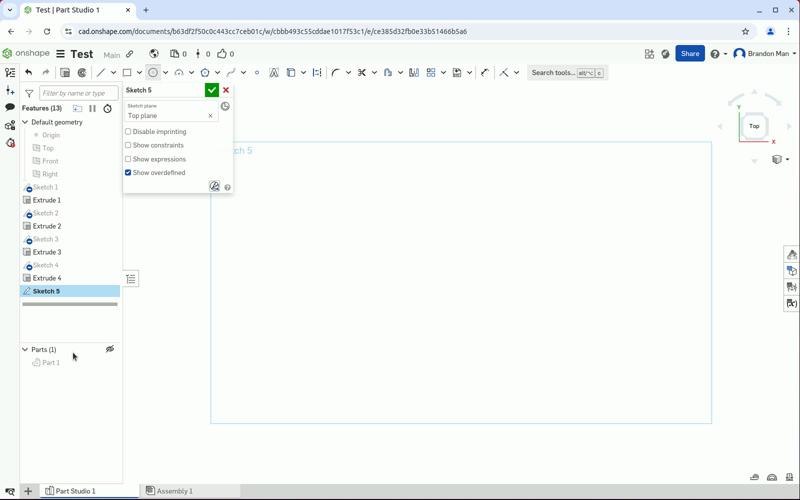
mouse_move(516, 315)
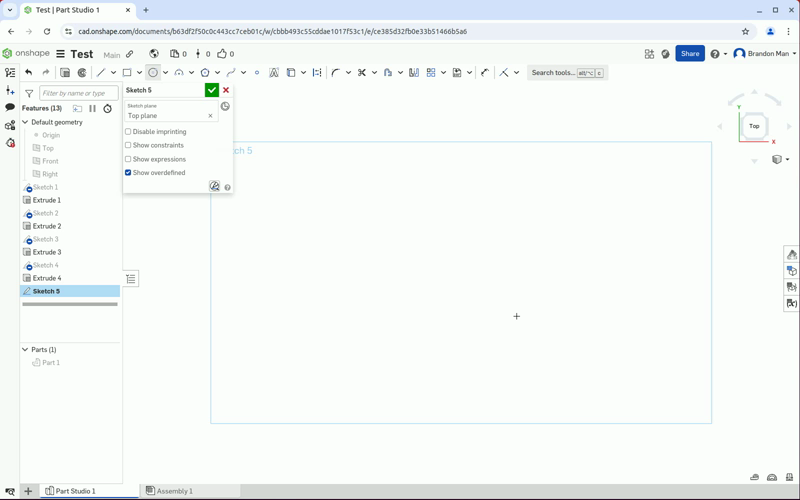
click(516, 315)
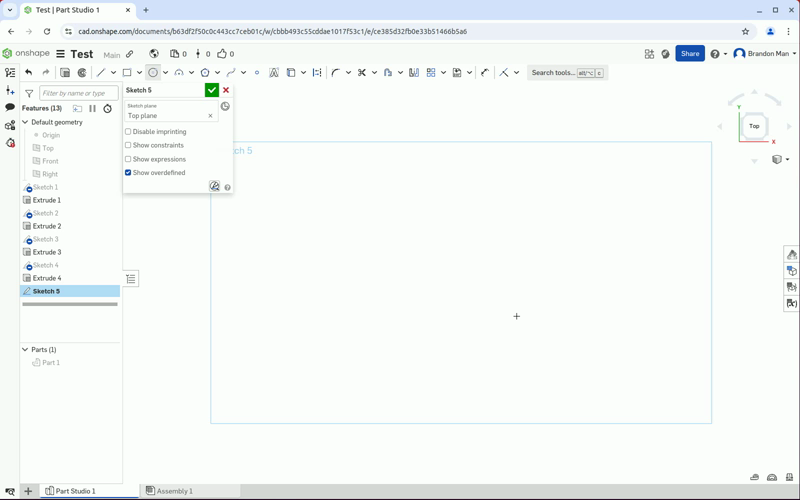
key_up(shift)
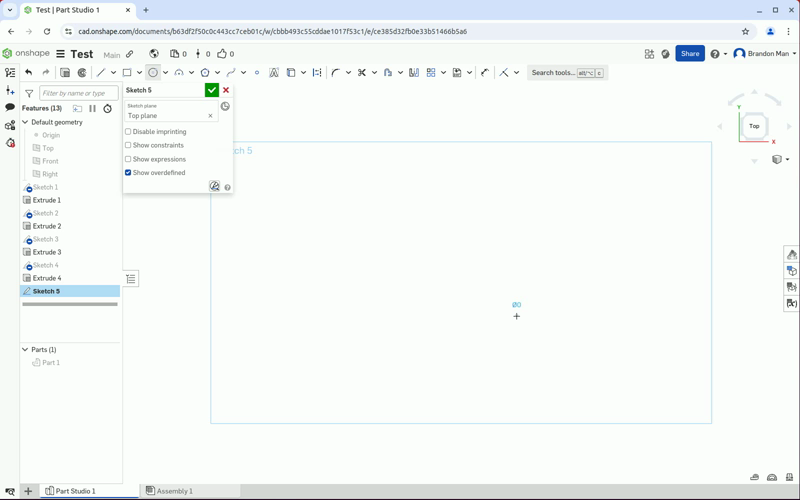
mouse_move(529, 315)
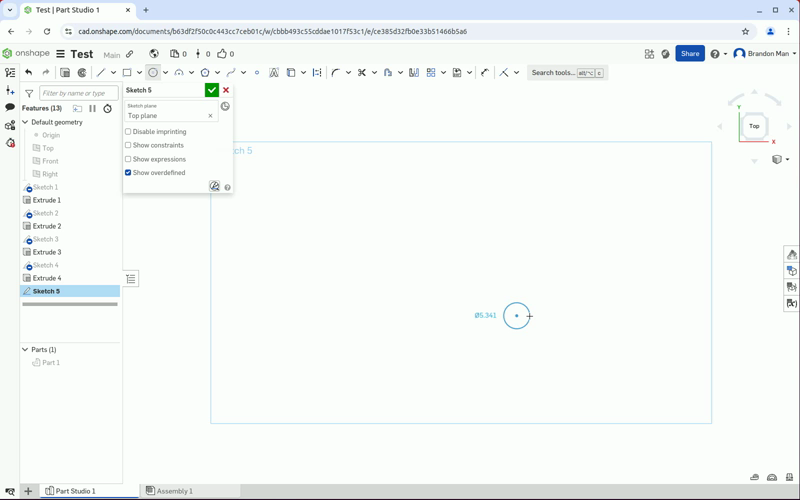
click(529, 315)
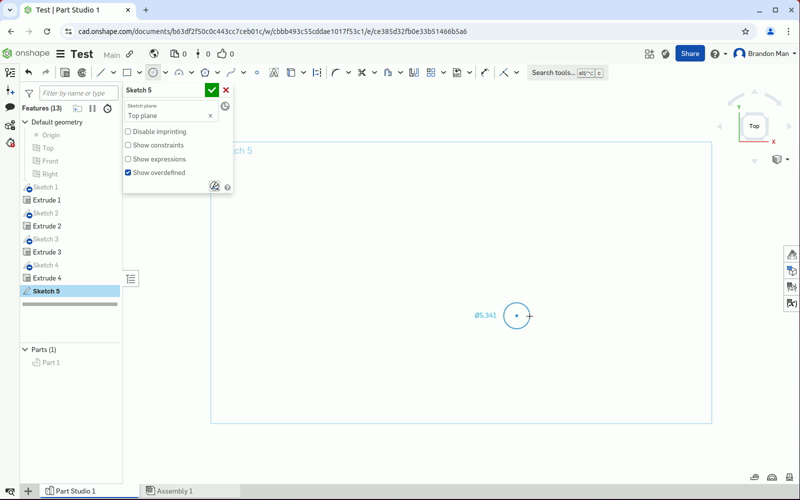
key(esc)
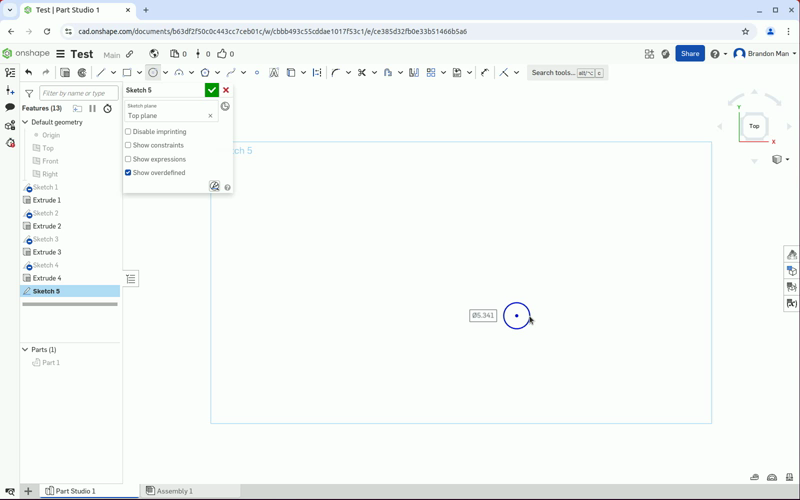
mouse_move(509, 309)
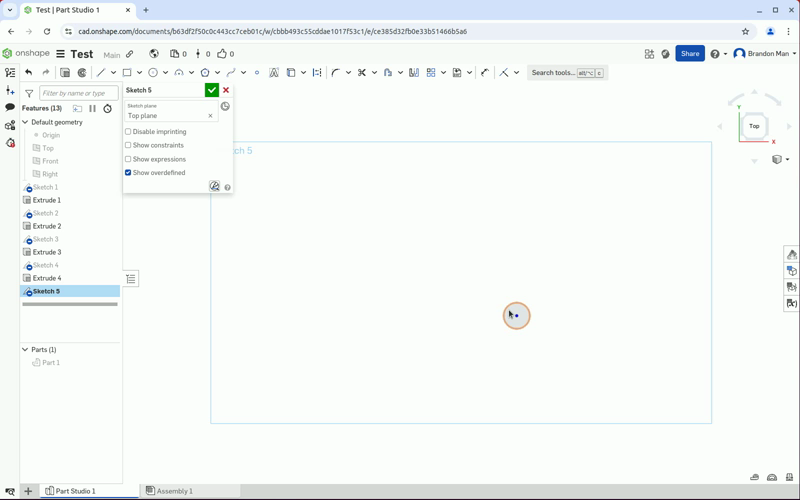
scroll(6)
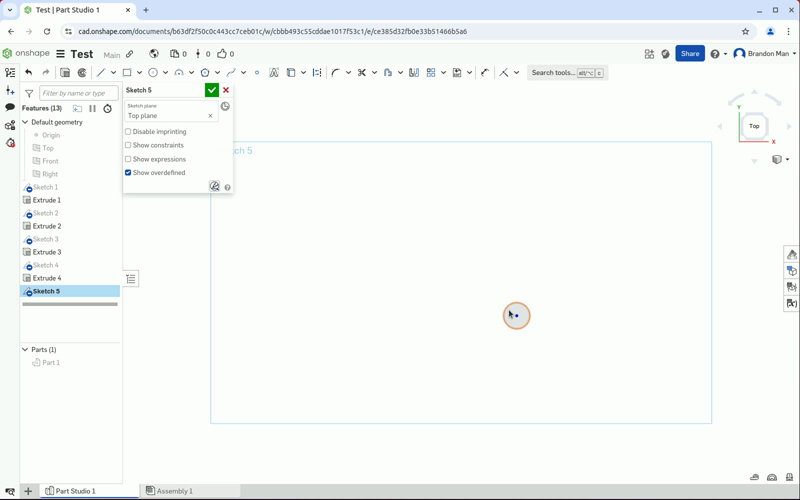
scroll(6)
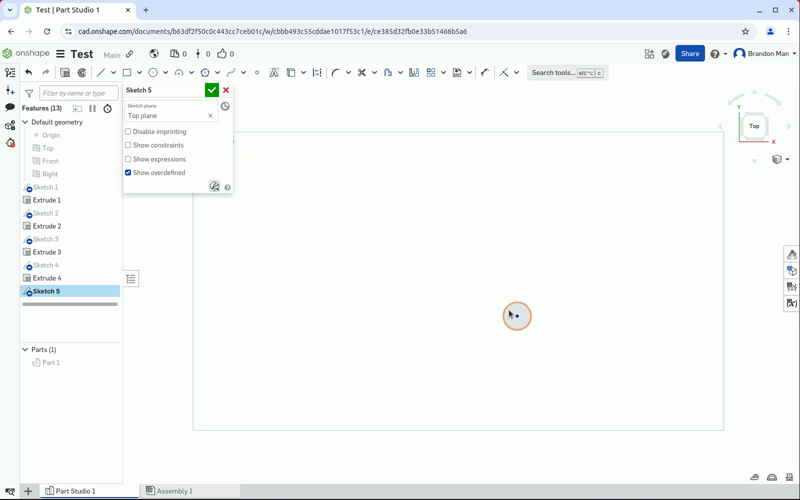
scroll(6)
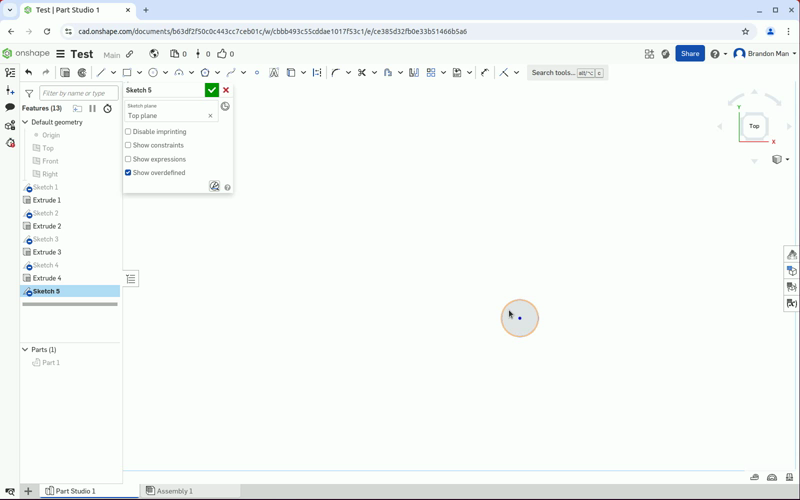
scroll(6)
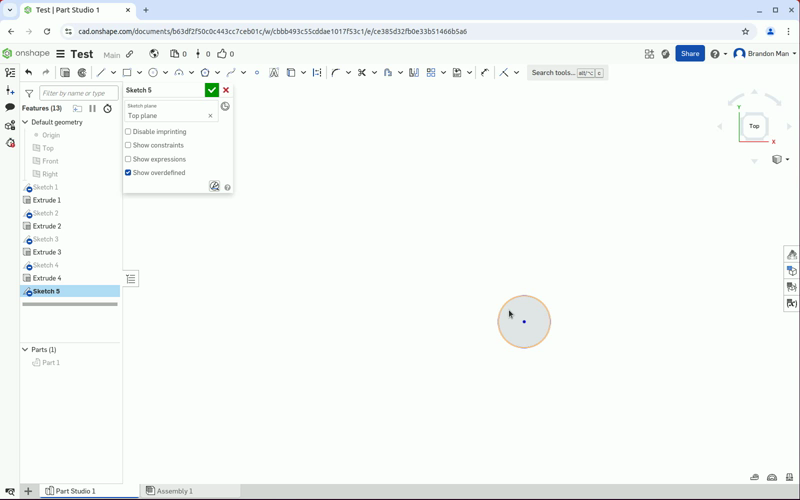
scroll(6)
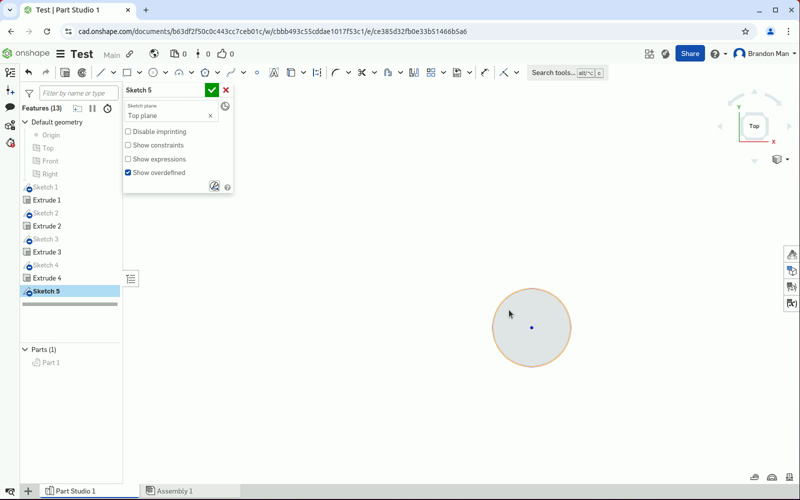
scroll(6)
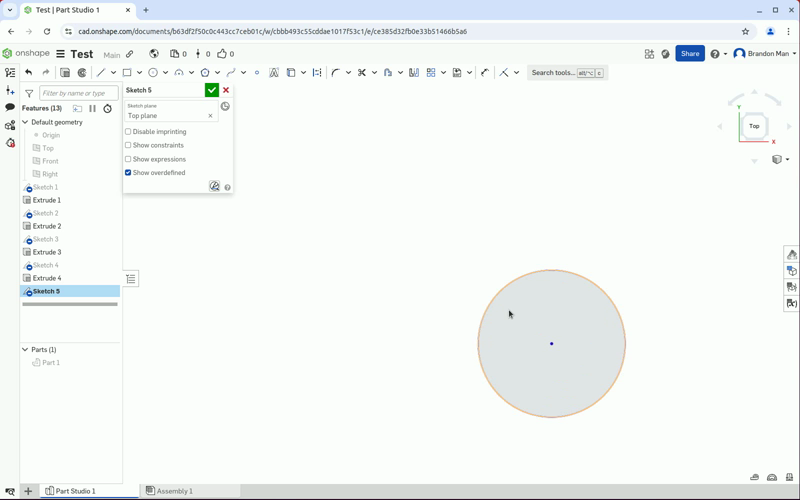
scroll(6)
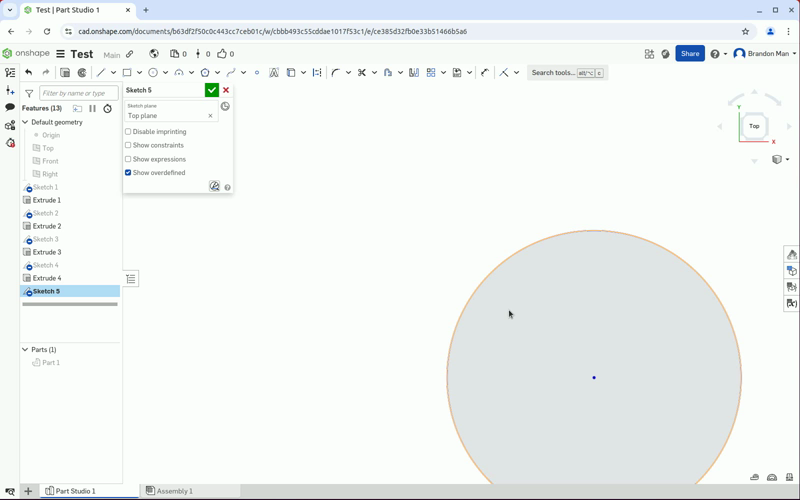
click(509, 309)
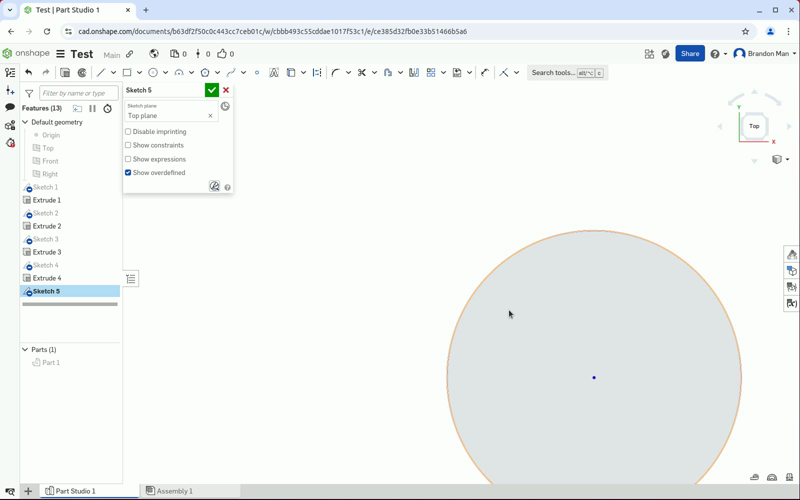
scroll(-6)
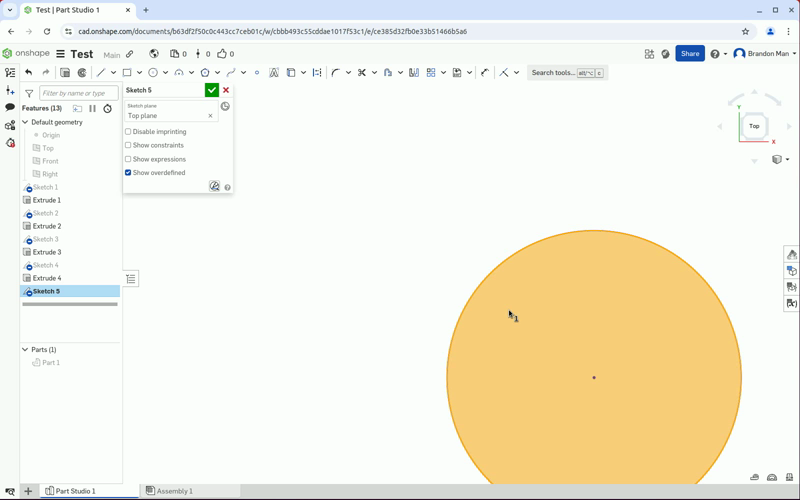
scroll(-6)
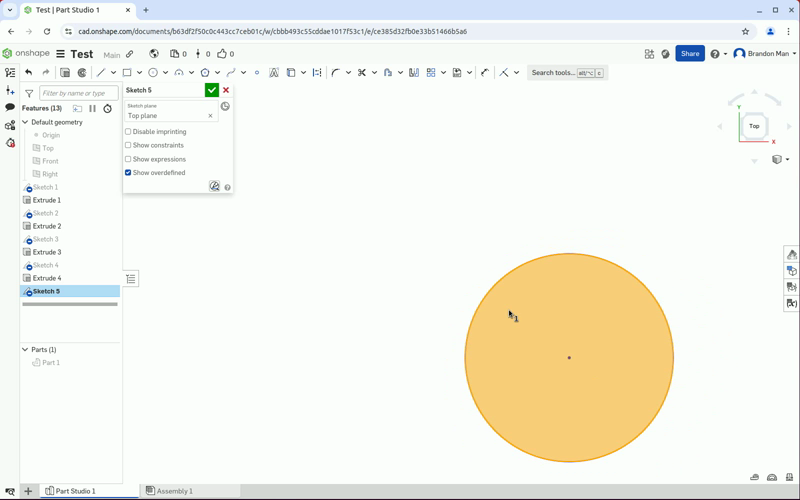
scroll(-6)
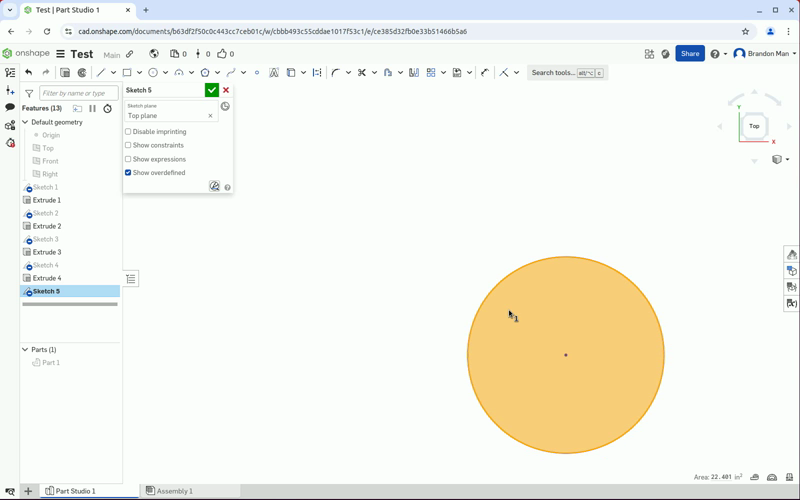
scroll(-6)
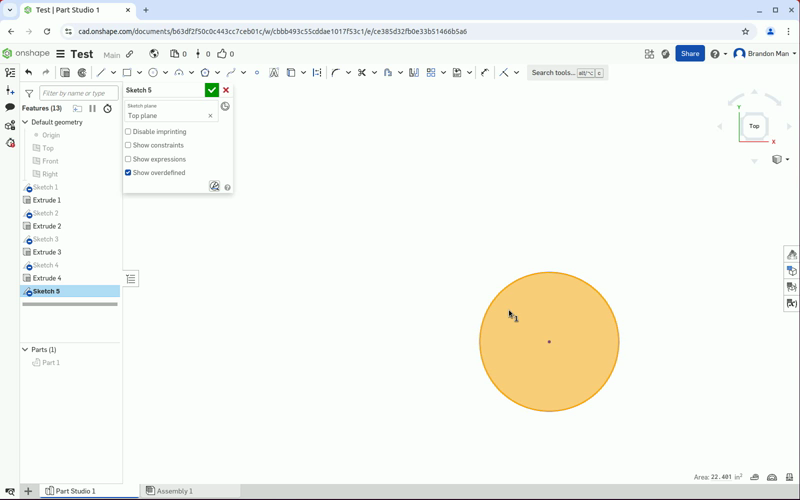
scroll(-6)
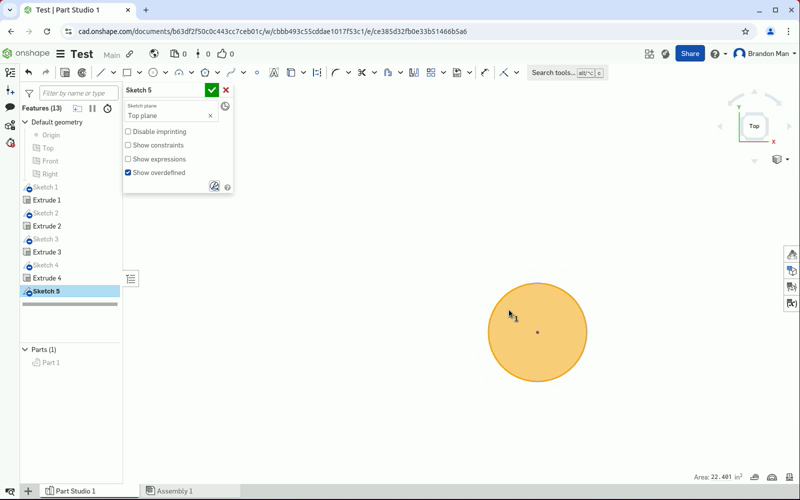
scroll(-6)
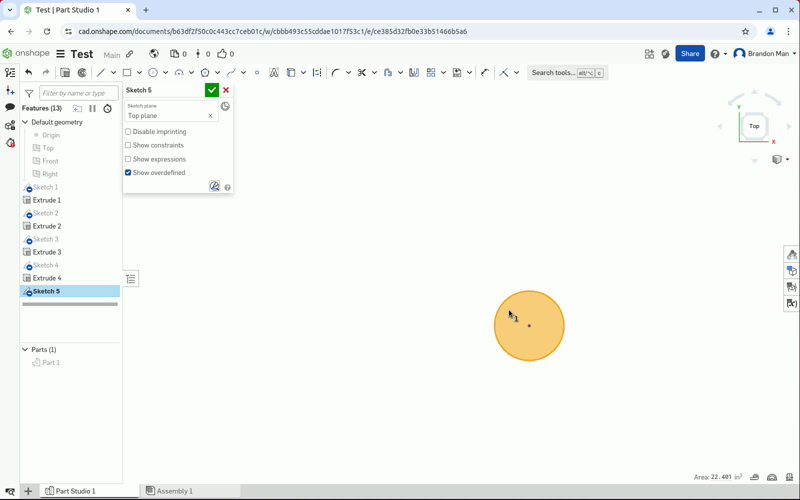
scroll(-6)
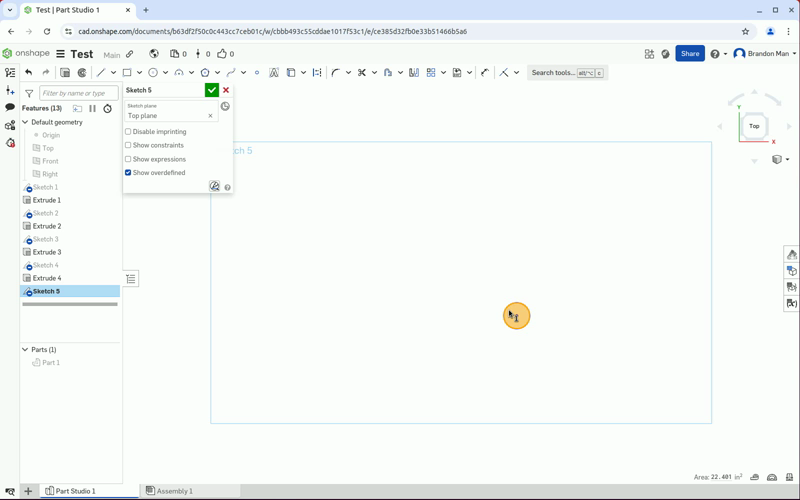
mouse_move(73, 352)
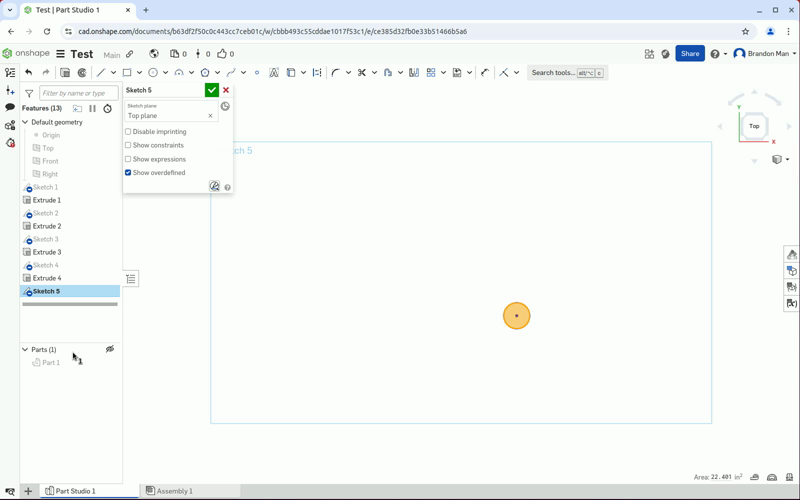
key(shift+y)
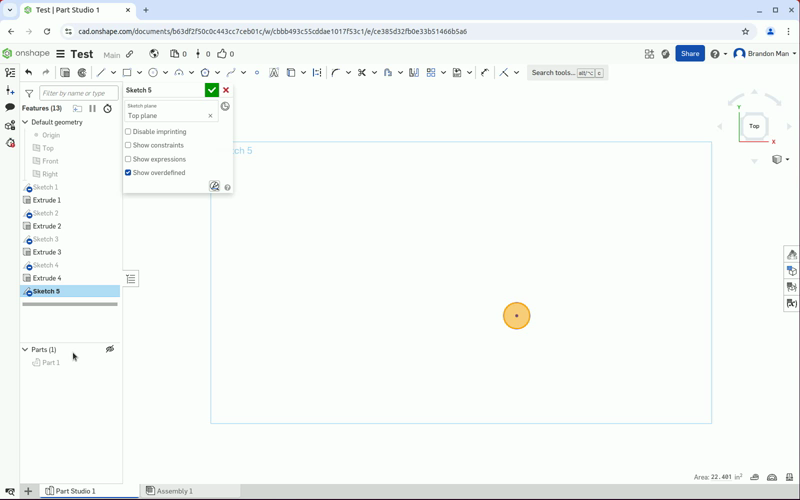
key(shift+e)
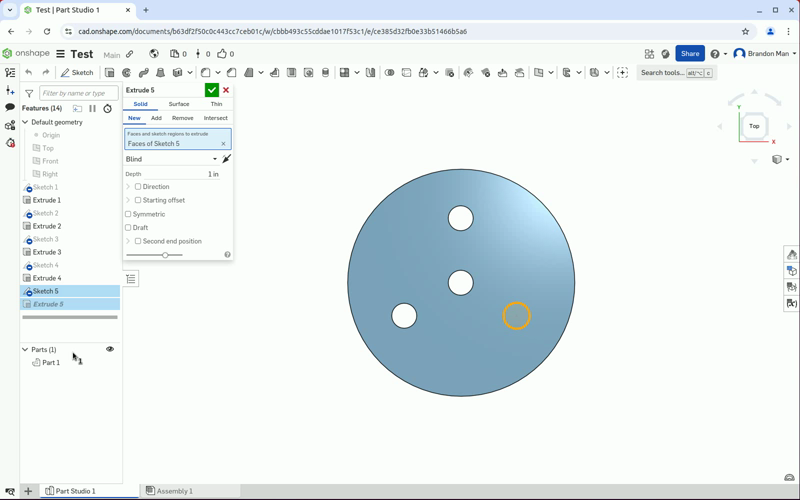
mouse_move(143, 106)
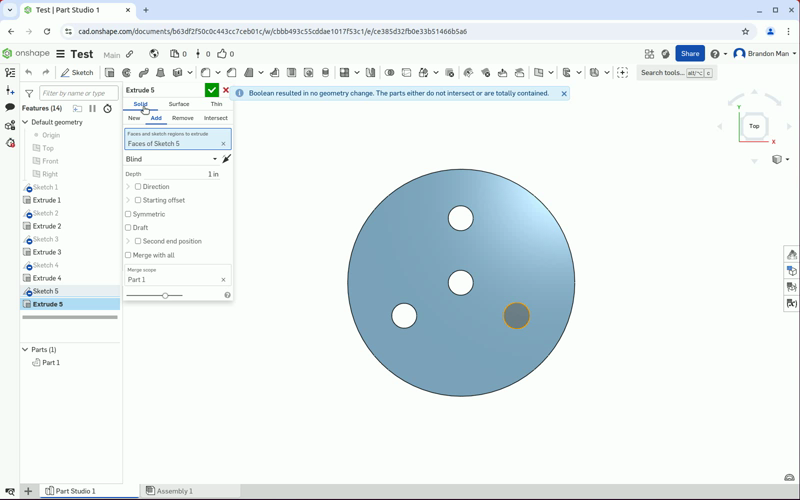
click(143, 106)
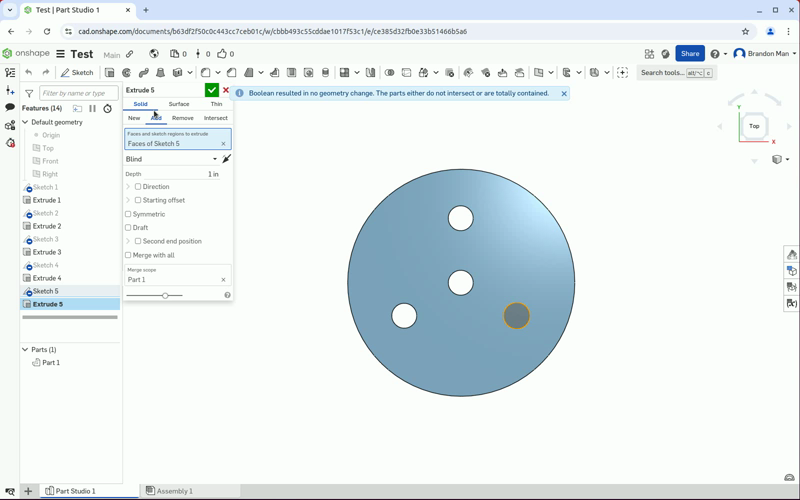
mouse_move(186, 120)
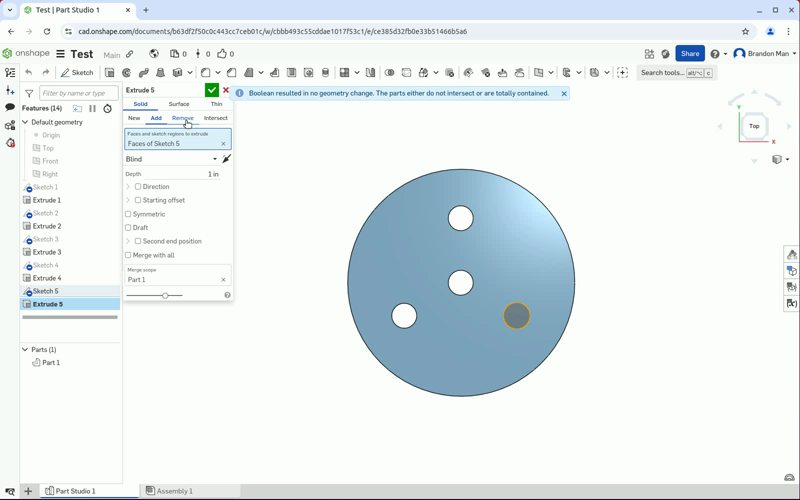
click(186, 120)
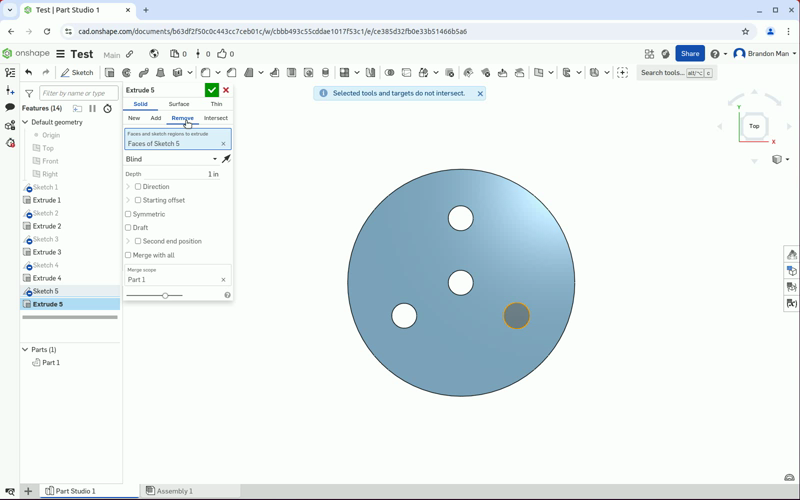
key(tab, 4)
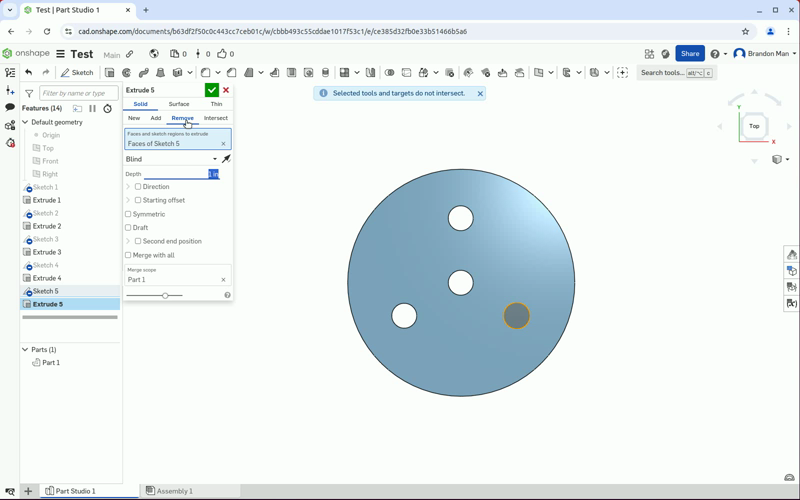
text(-5.777)
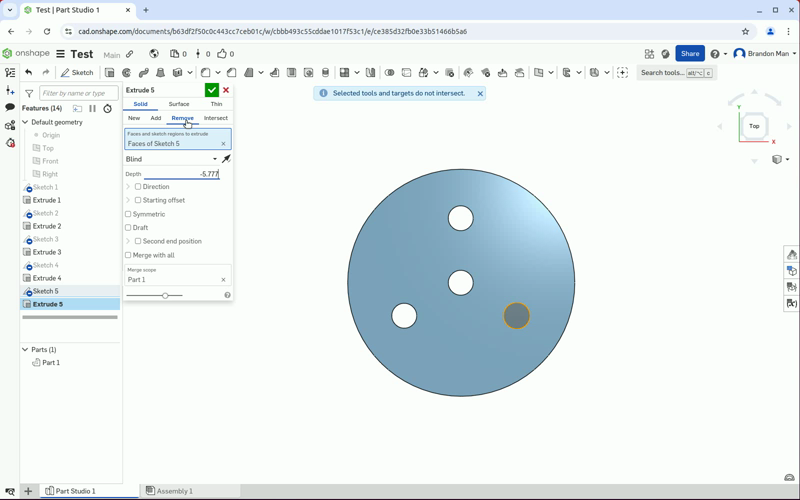
key(tab, 6)
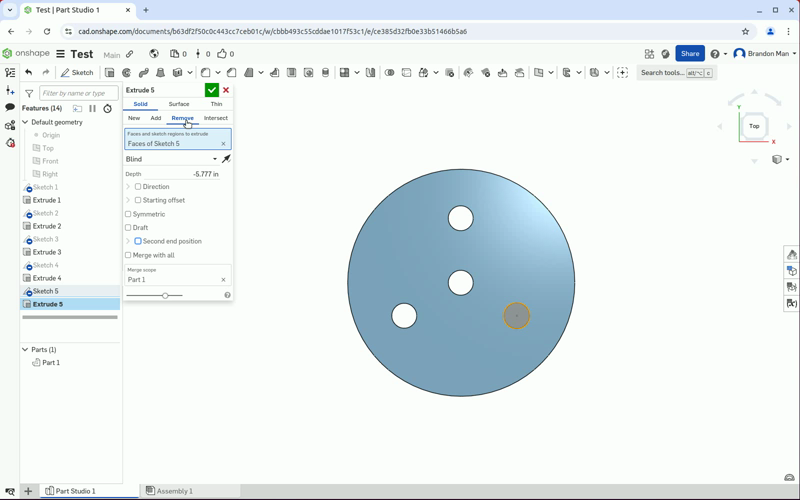
key(space)
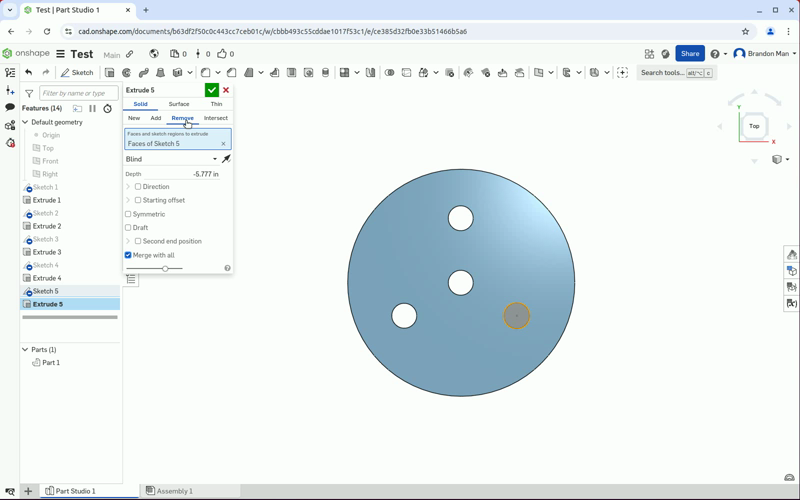
key(enter)
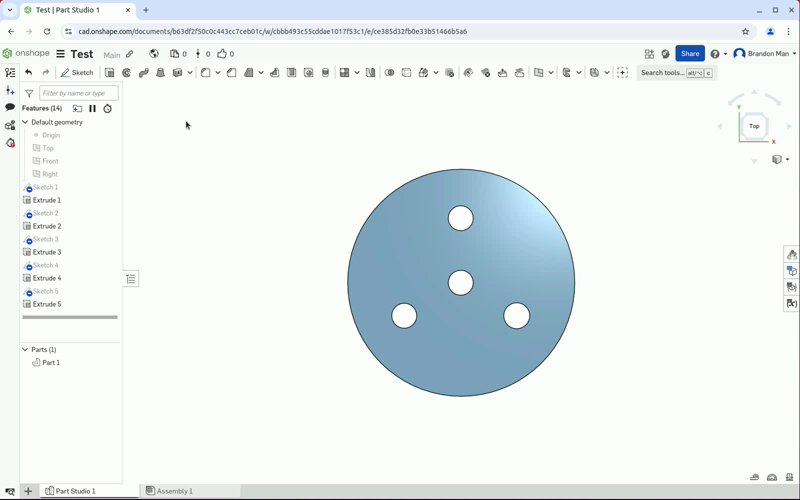
key(shift+h)
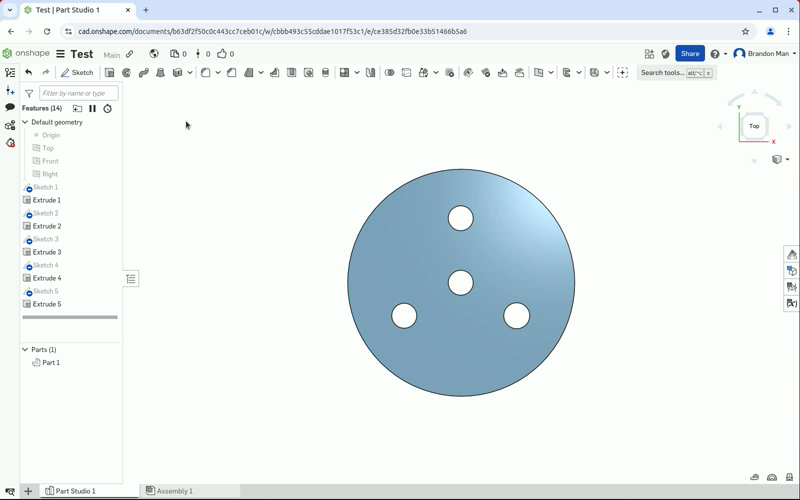
key(shift+h)
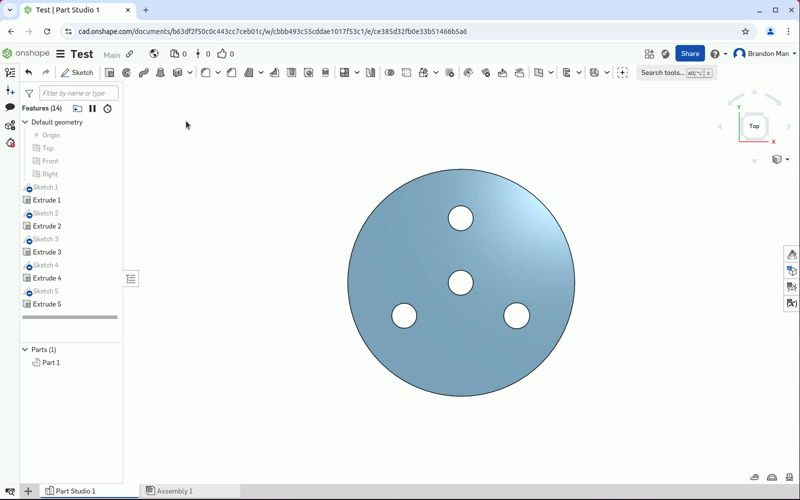
key(shift+7)
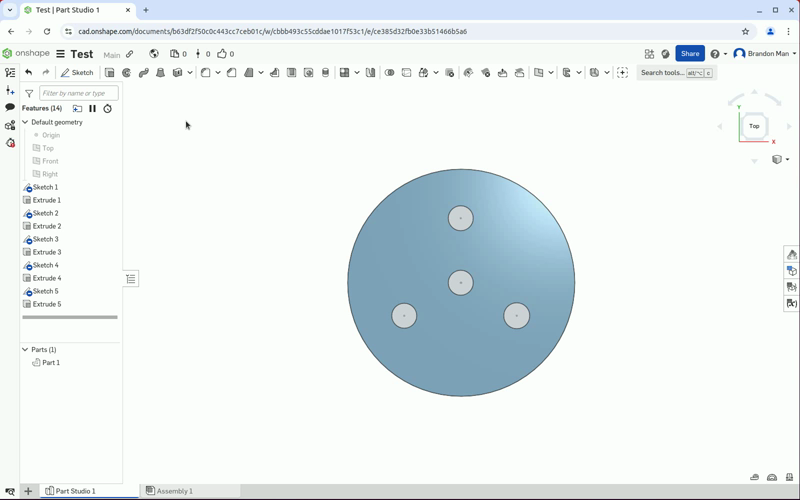
key(up, 3)
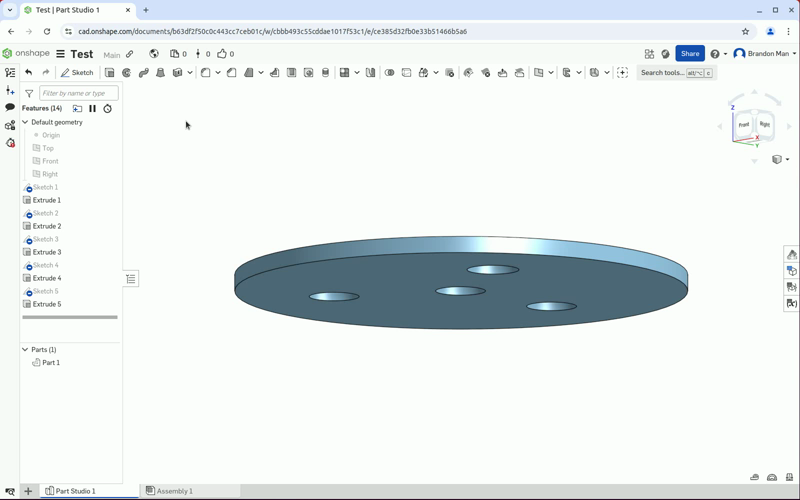
key(left, 3)
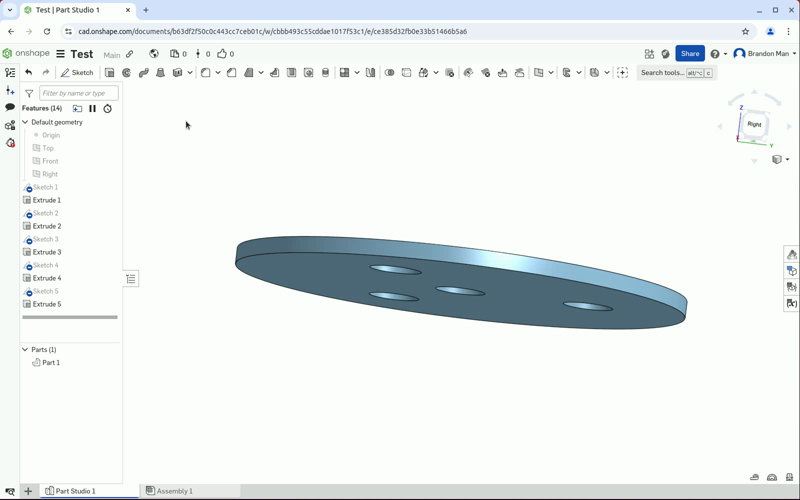
key(right, 3)
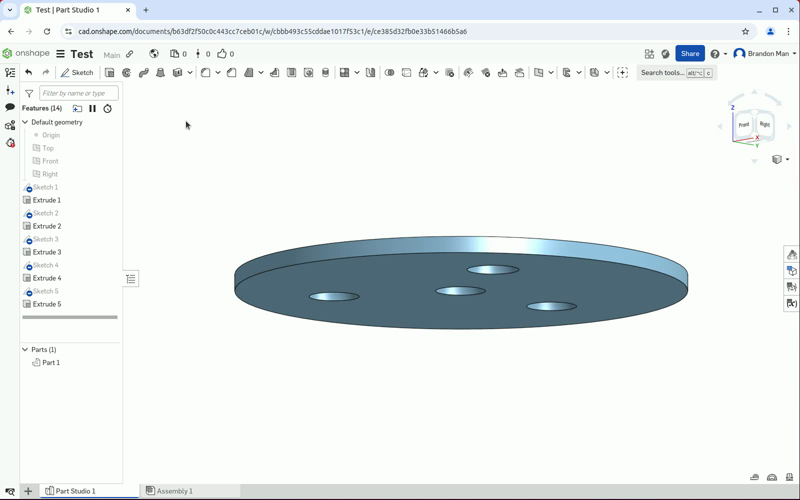
key(down, 3)
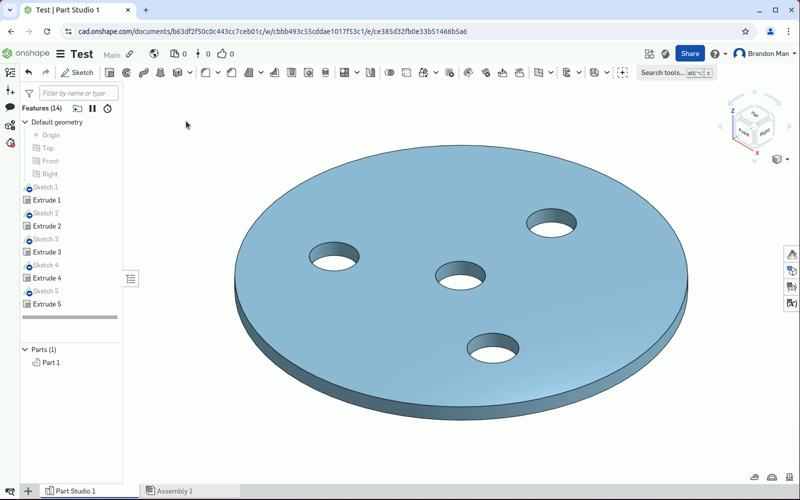
mouse_move(73, 189)
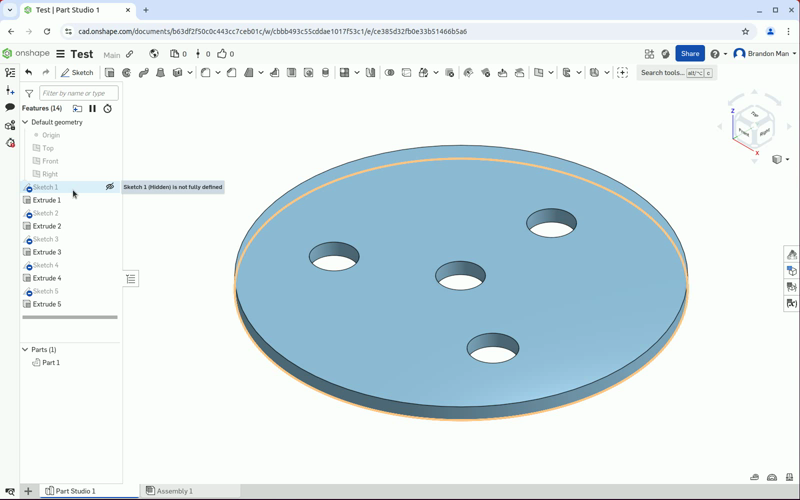
click(73, 189)